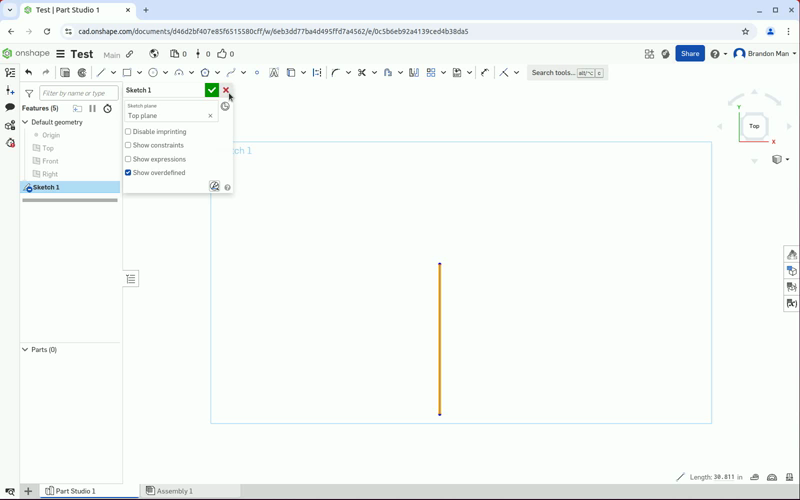
key(shift+h)
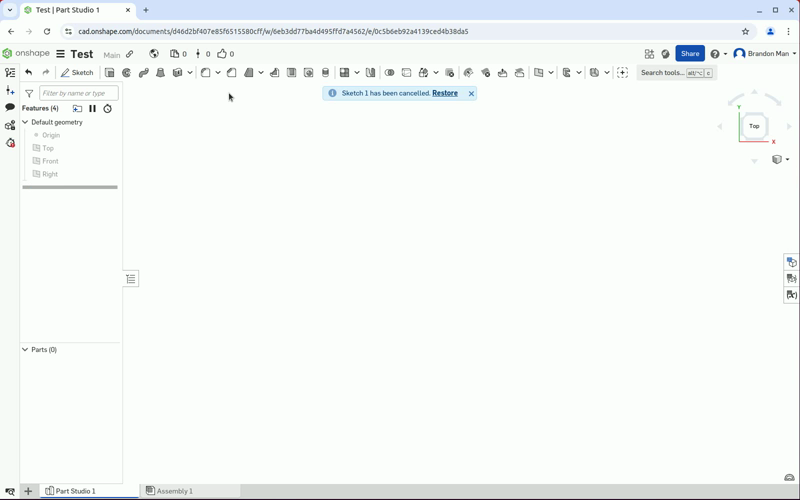
mouse_move(73, 352)
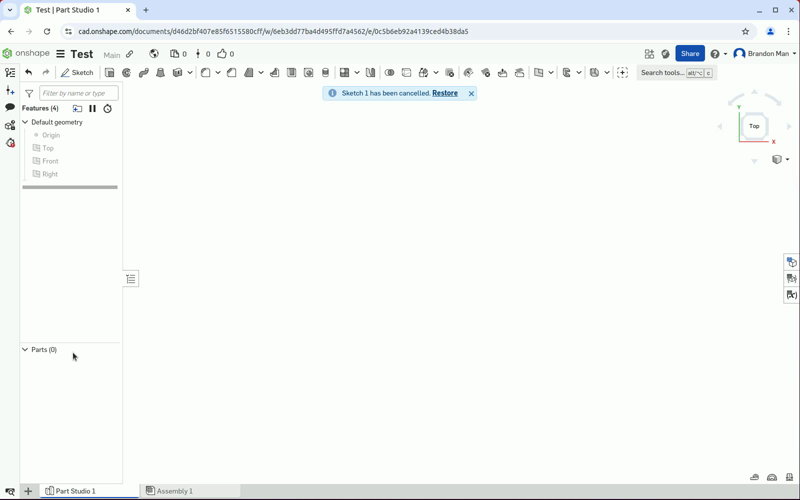
key(y)
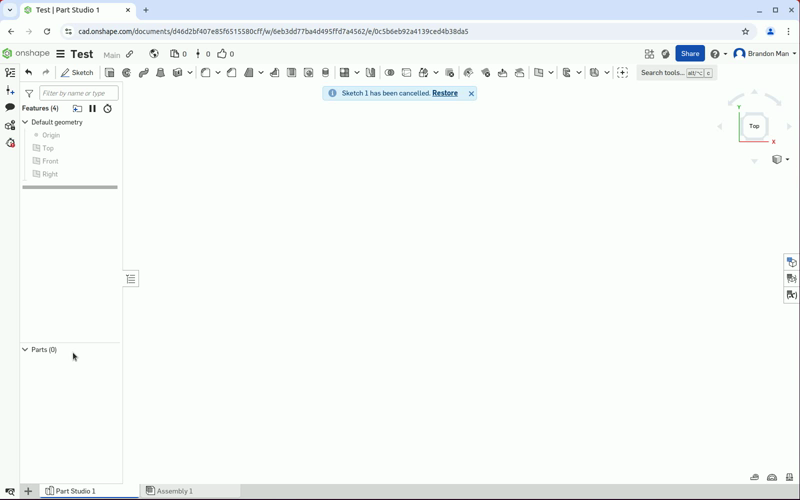
key(shift+p)
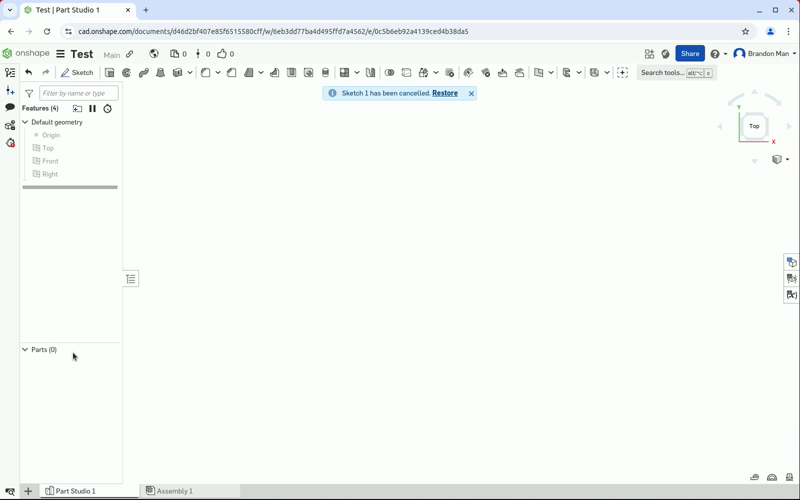
key(space)
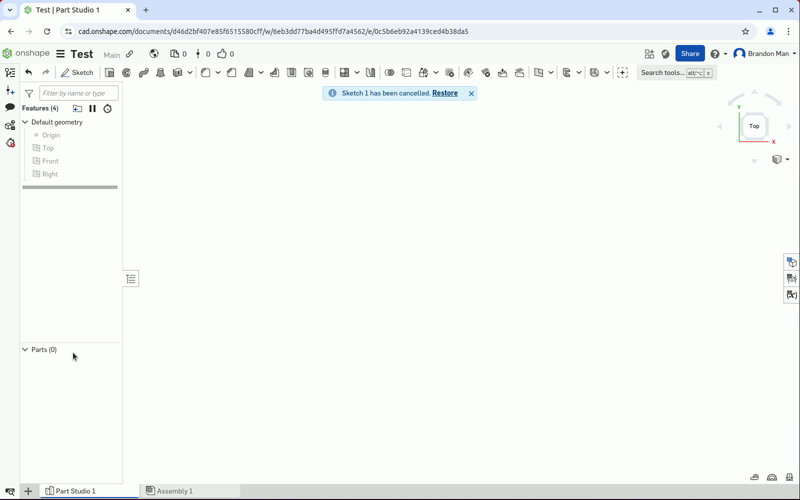
key_down(shift)
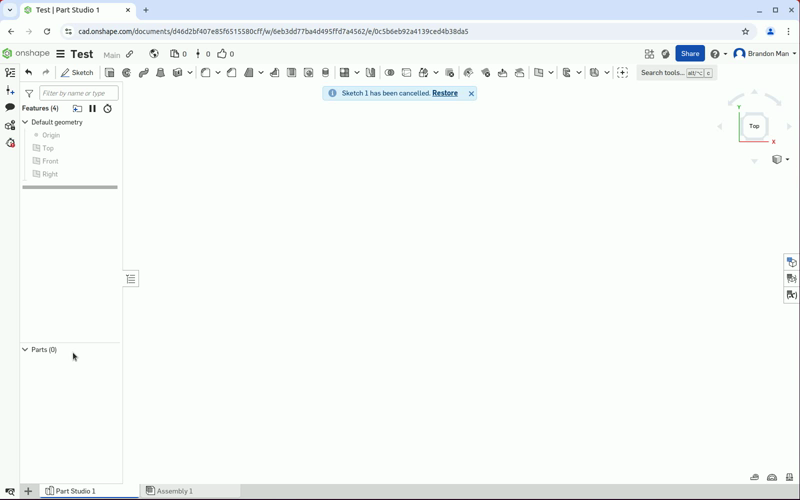
key(up)
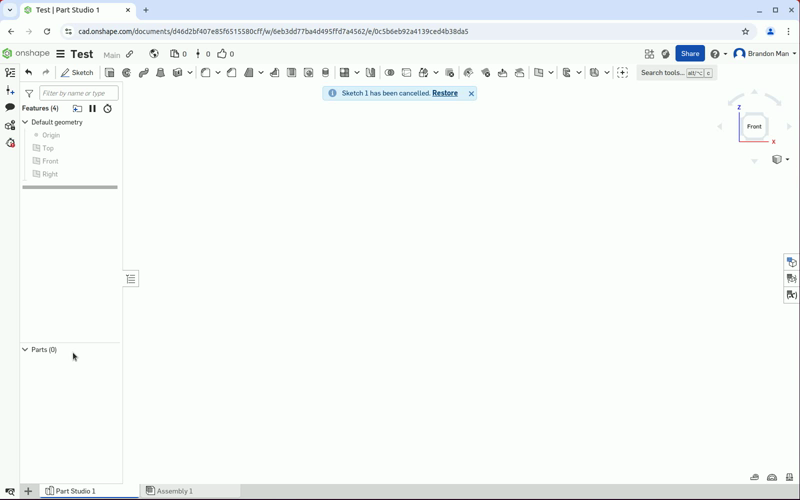
key_up(shift)
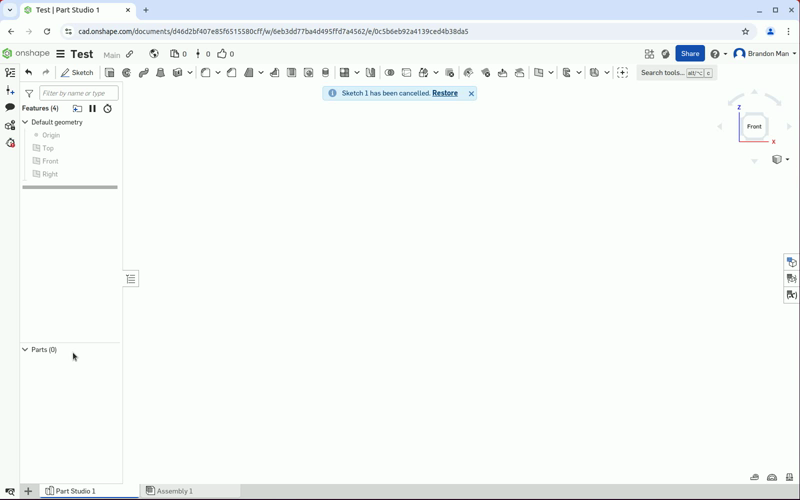
mouse_move(73, 352)
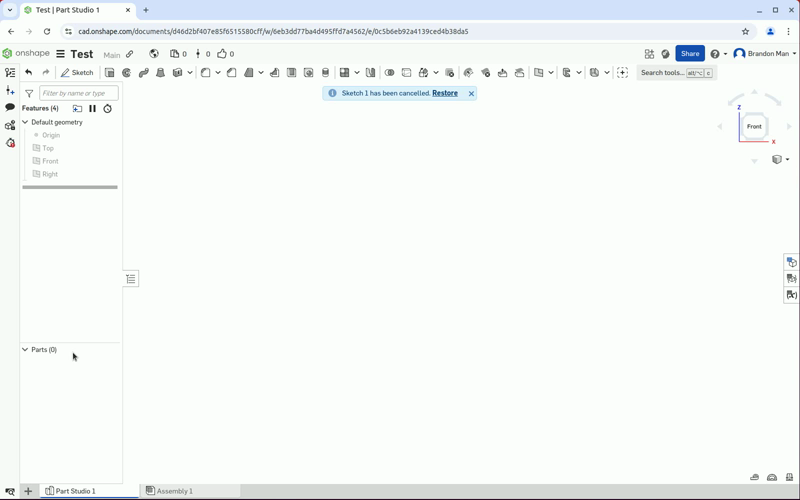
key(shift+y)
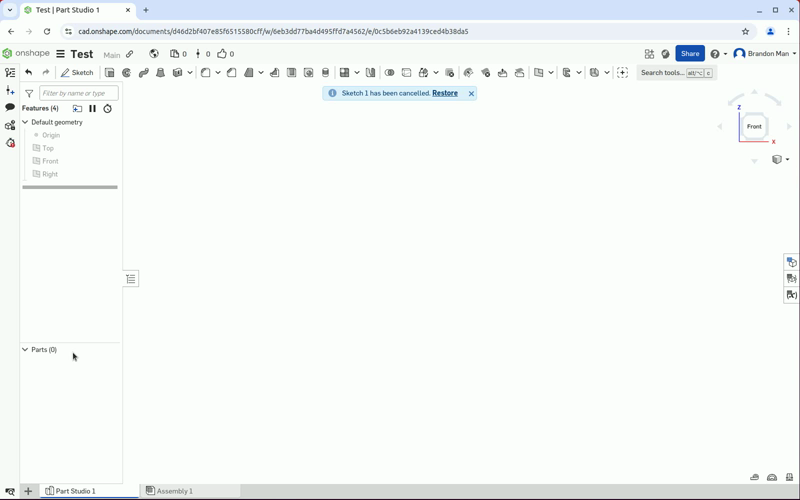
key(shift+s)
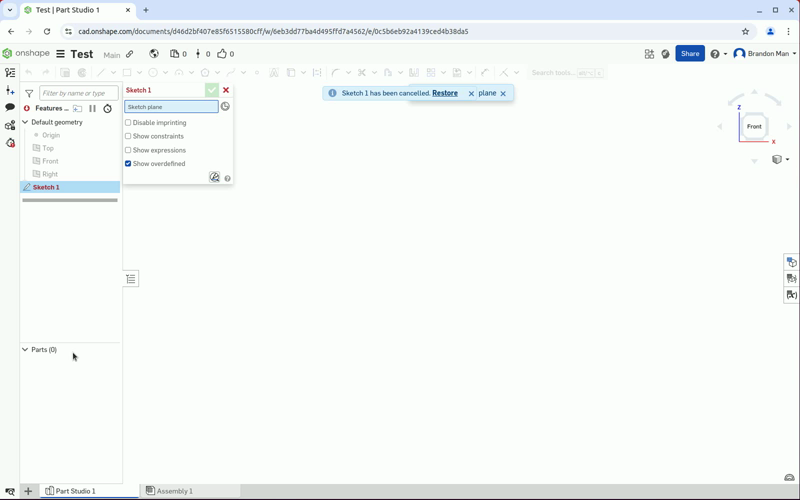
mouse_move(73, 163)
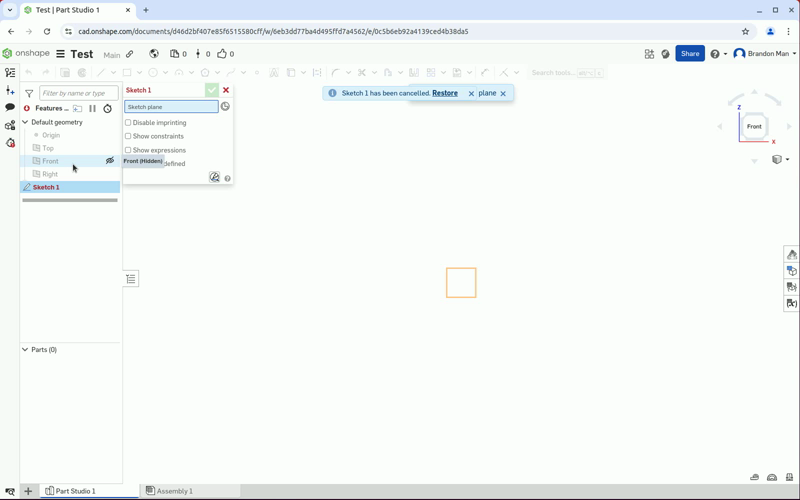
click(73, 163)
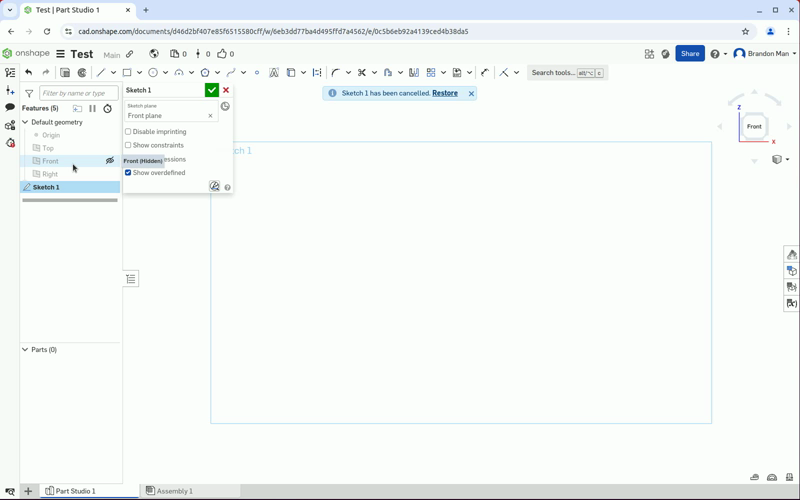
mouse_move(73, 352)
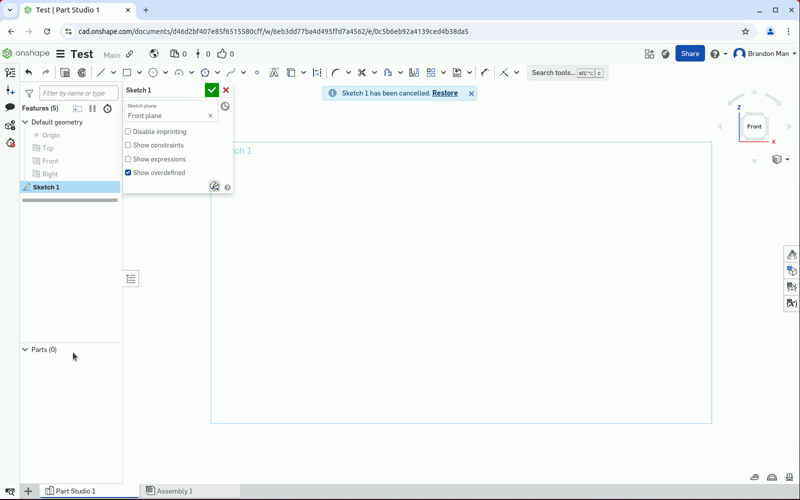
key(y)
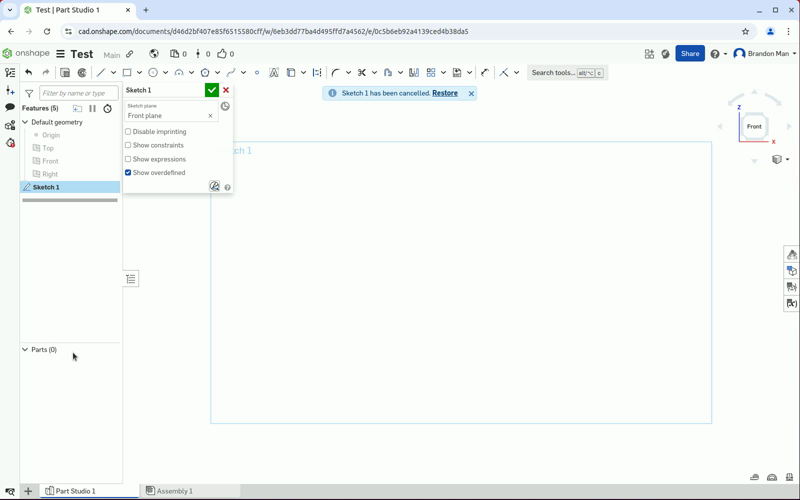
key(l)
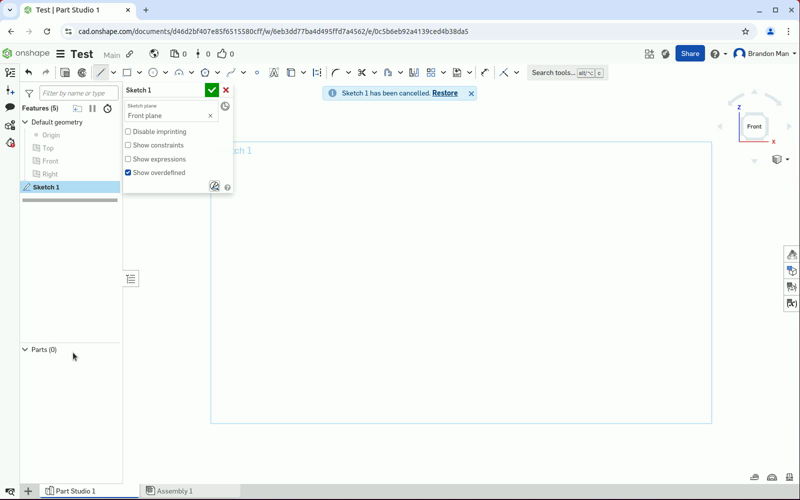
key_down(shift)
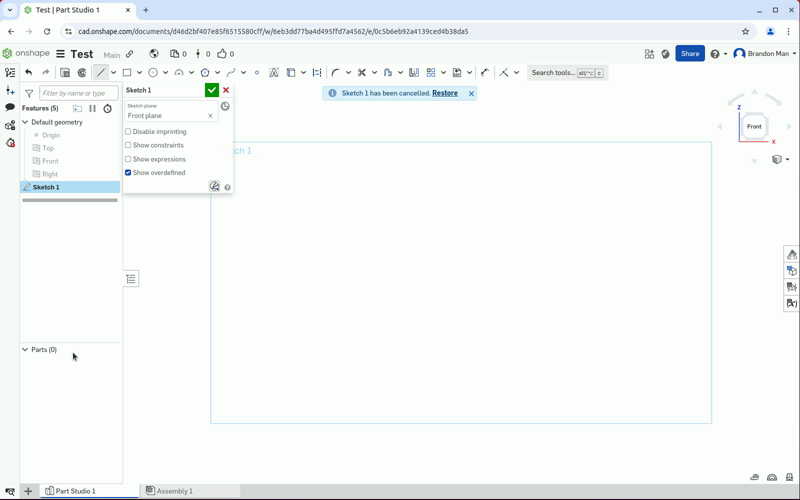
mouse_move(348, 282)
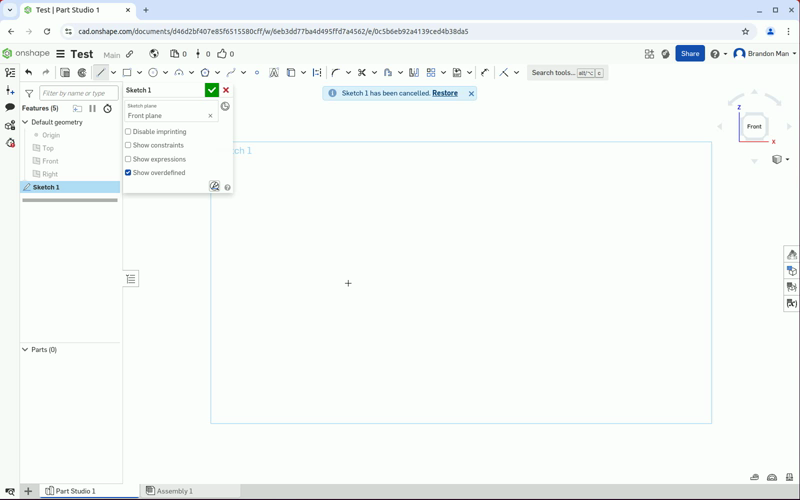
click(348, 282)
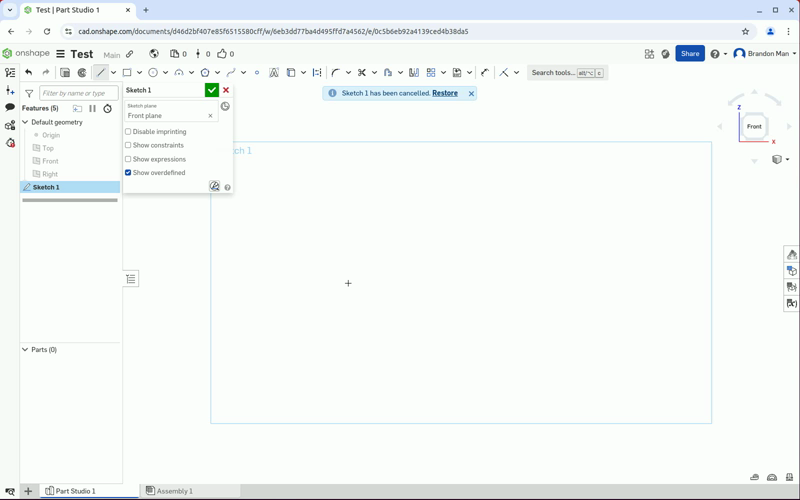
key_up(shift)
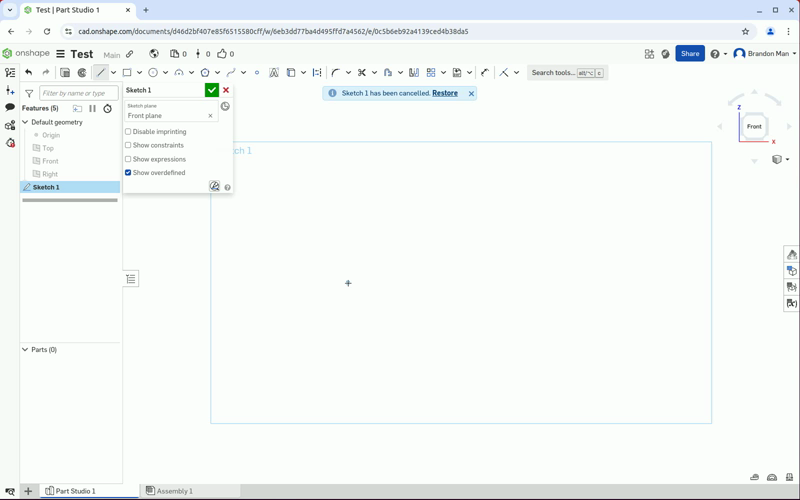
key_down(shift)
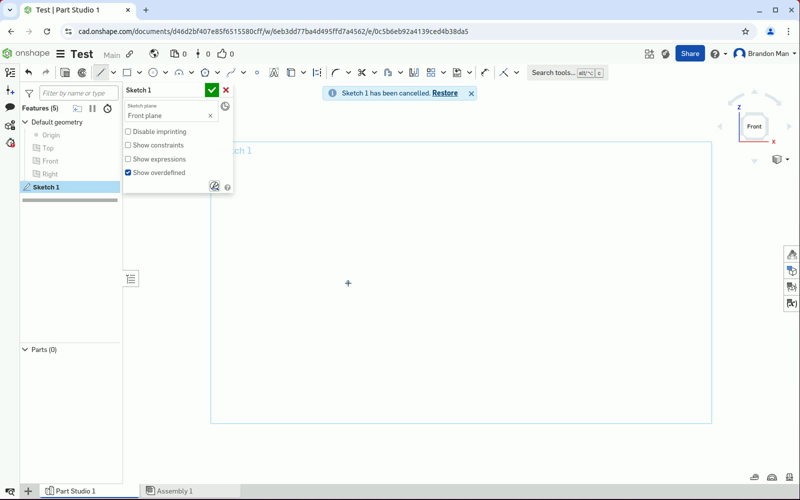
mouse_move(572, 282)
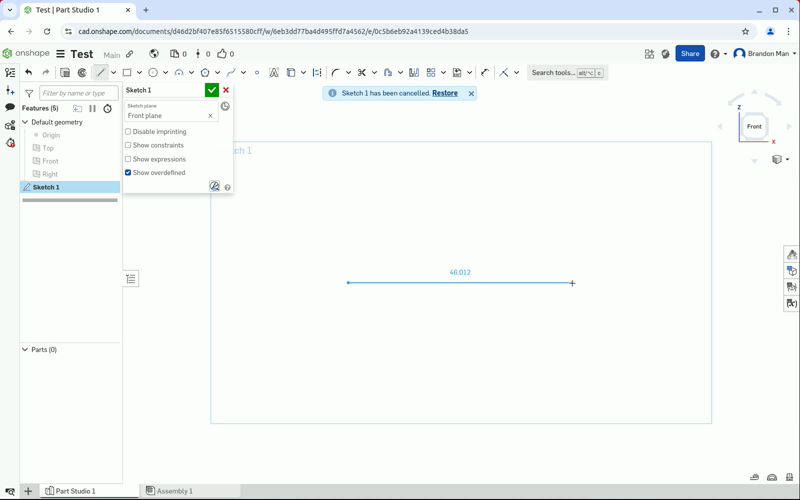
click(572, 282)
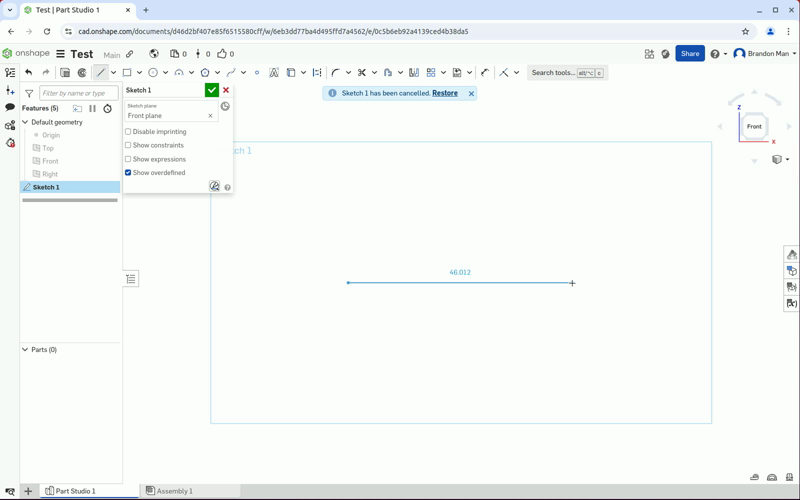
key_up(shift)
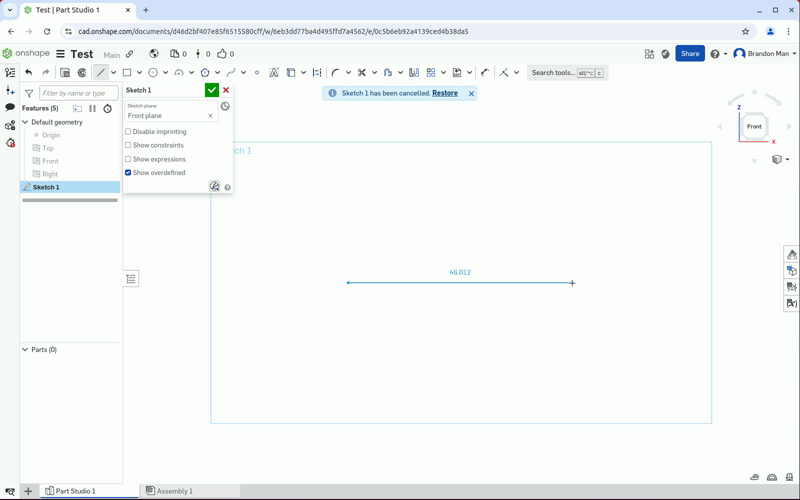
key_down(shift)
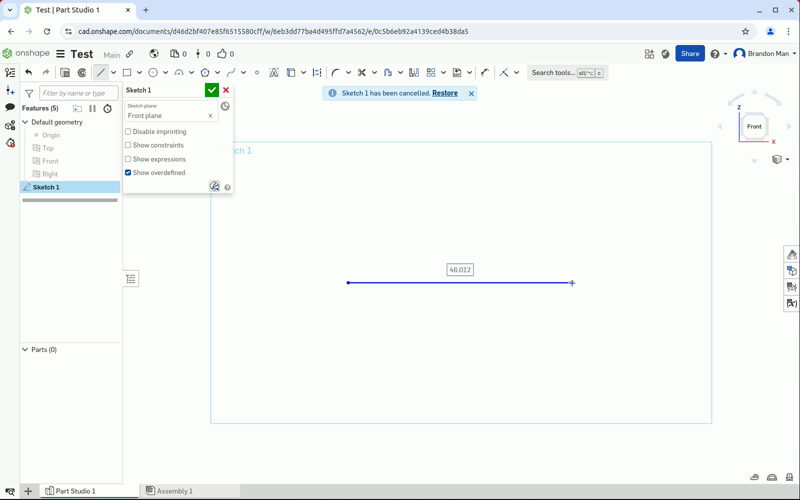
mouse_move(572, 169)
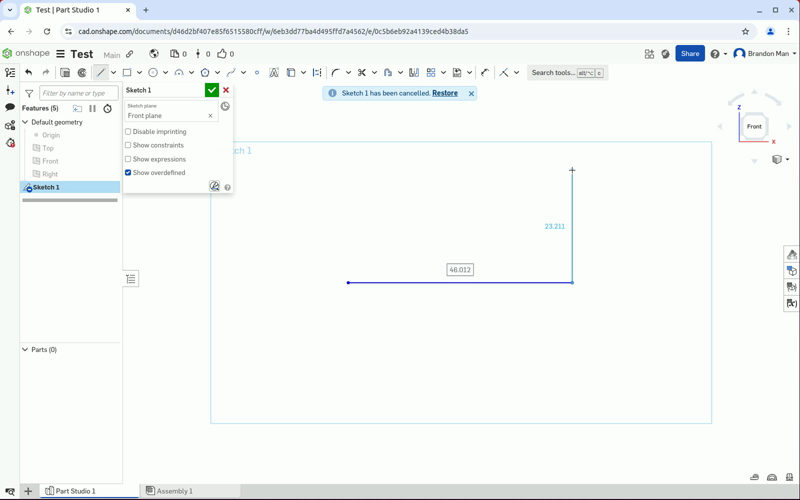
click(572, 169)
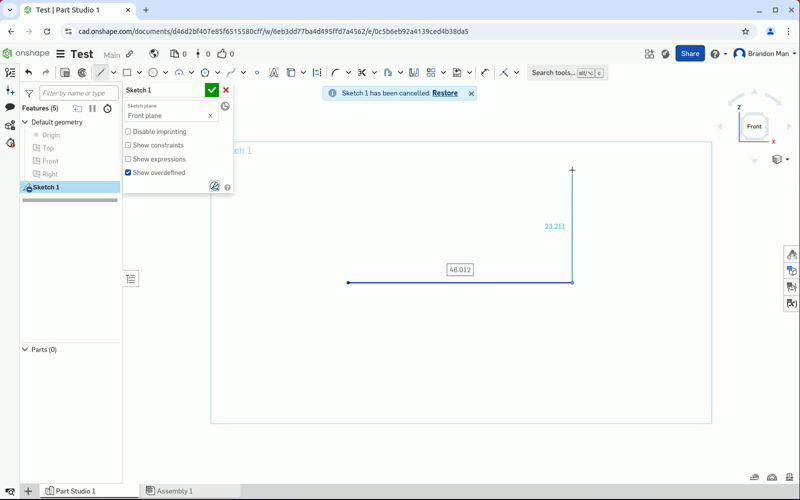
key_up(shift)
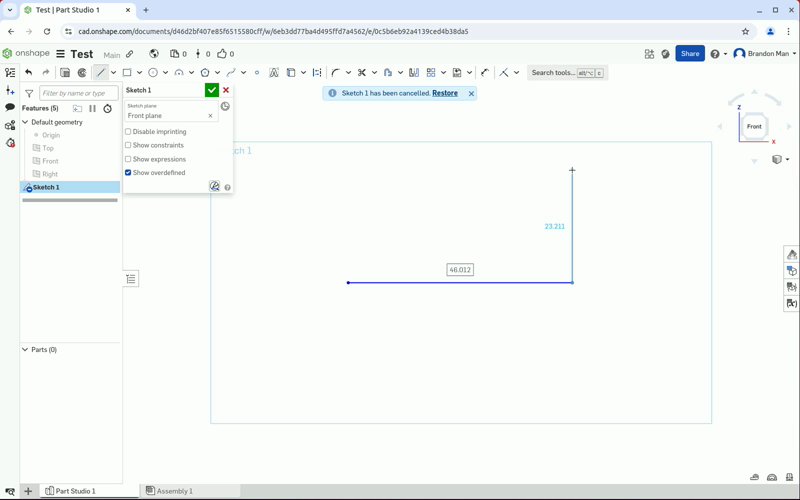
key_down(shift)
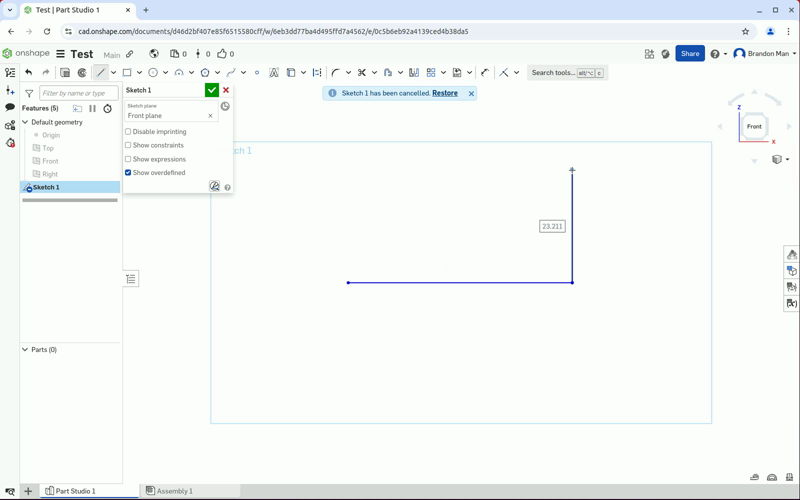
mouse_move(589, 169)
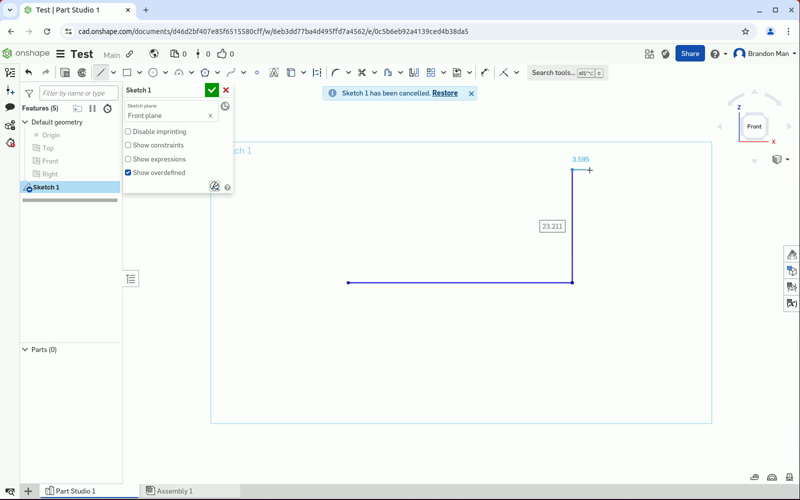
mouse_move(543, 169)
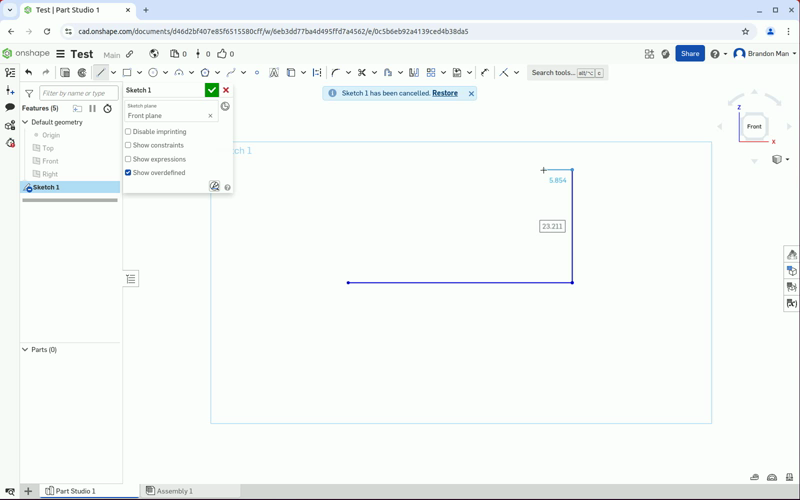
click(543, 169)
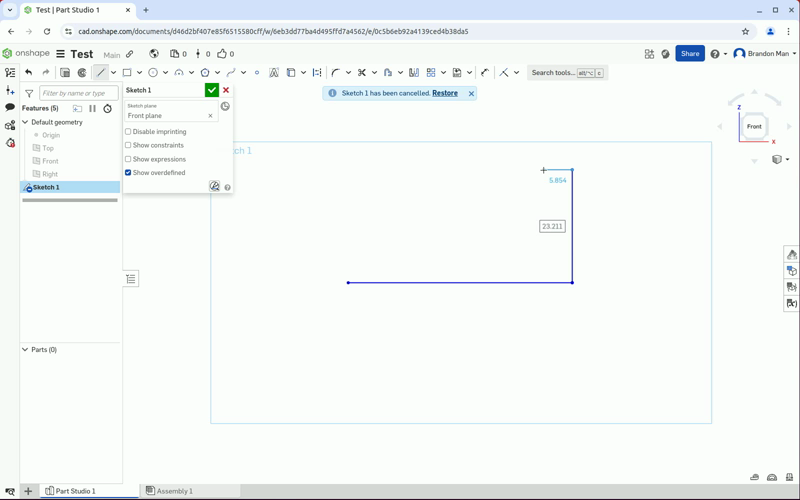
key_up(shift)
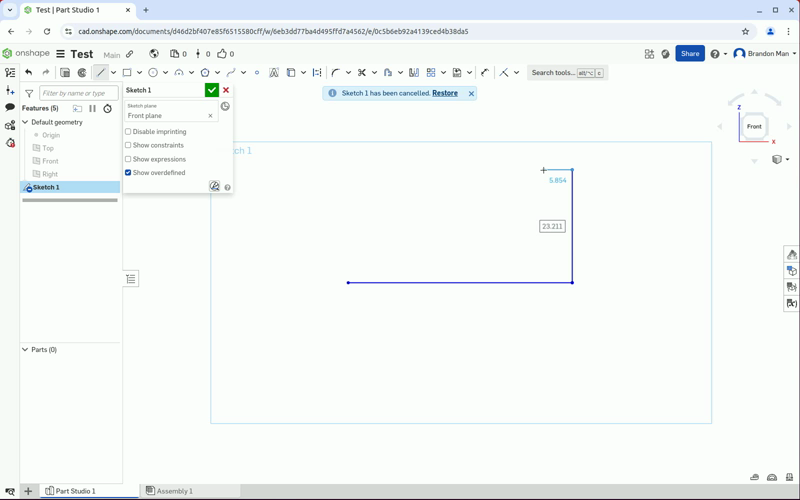
key(esc)
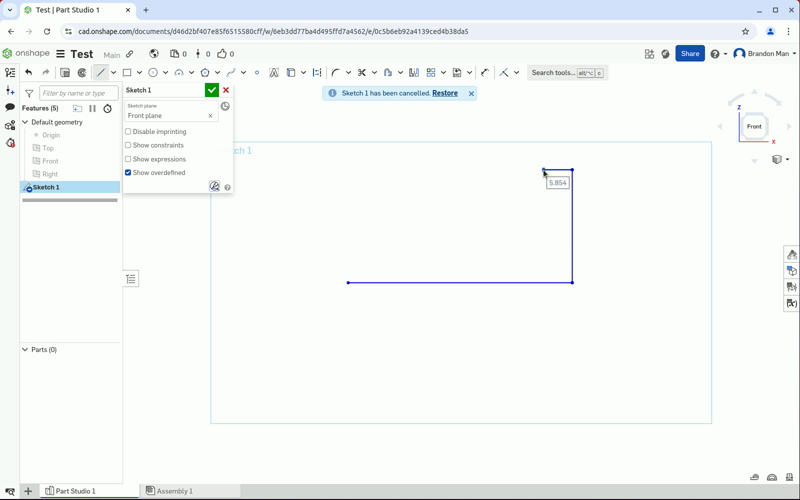
key(a)
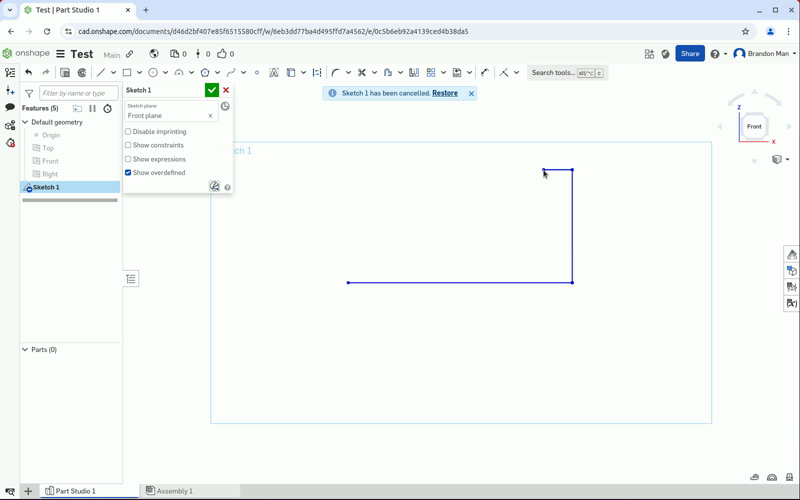
mouse_move(543, 169)
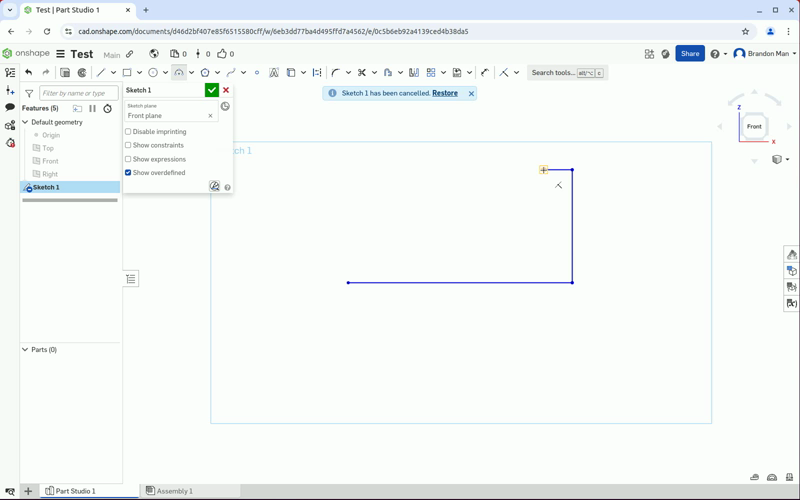
click(543, 169)
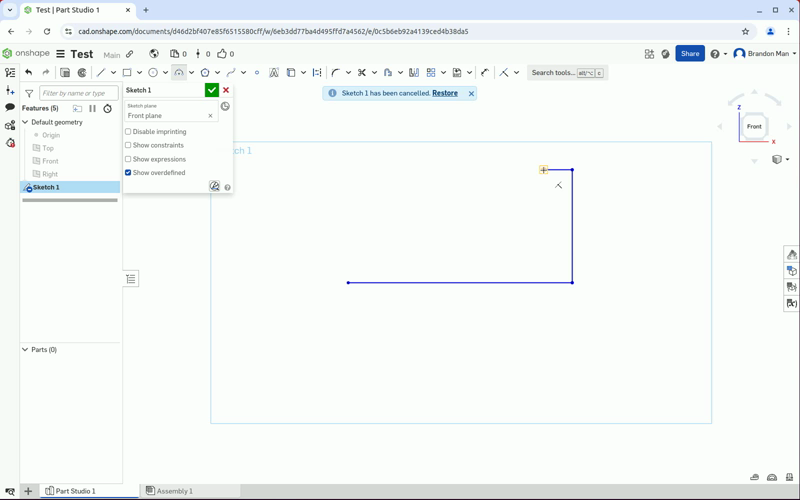
key_down(shift)
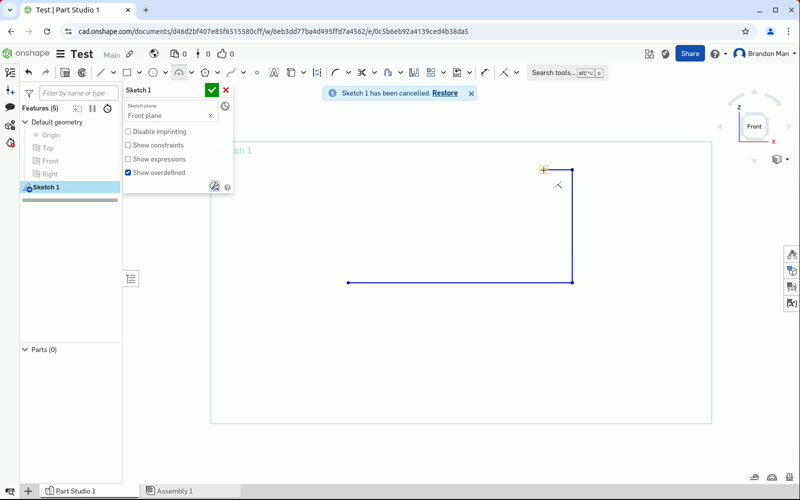
mouse_move(376, 169)
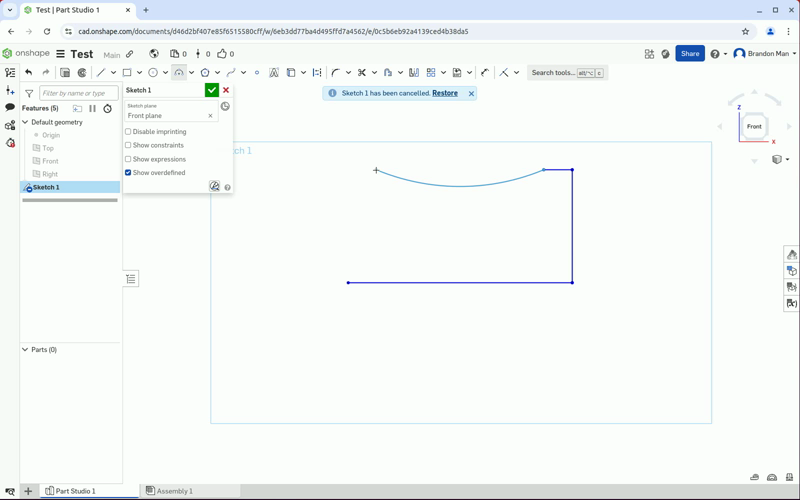
click(376, 169)
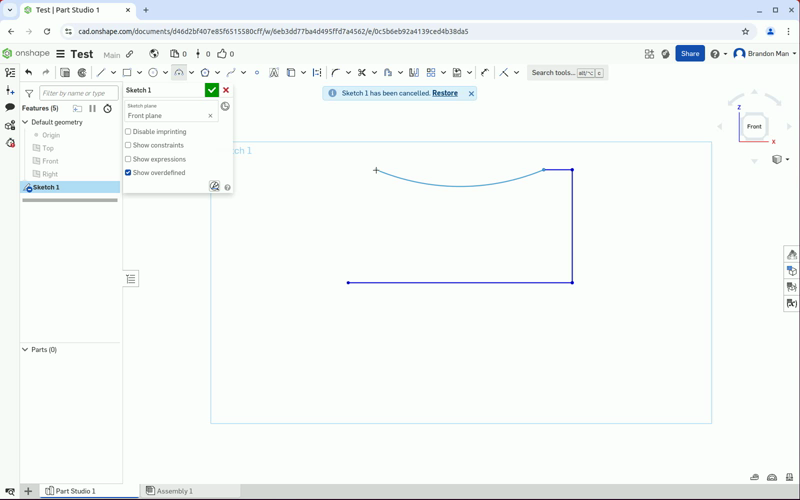
mouse_move(460, 253)
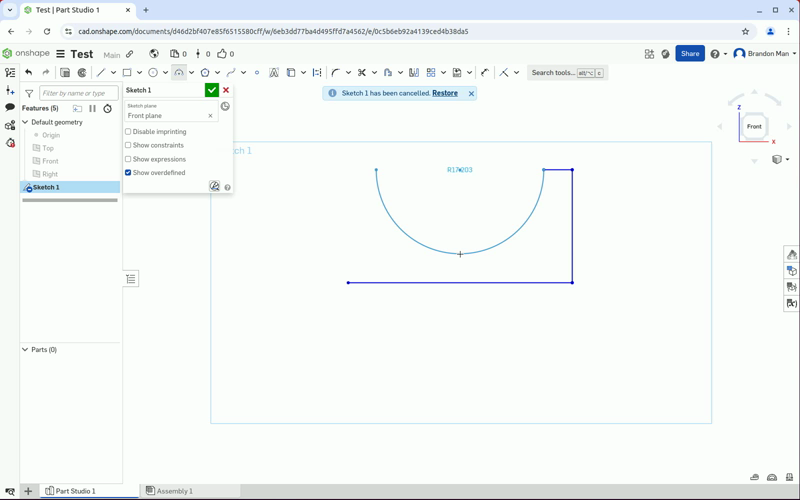
click(460, 253)
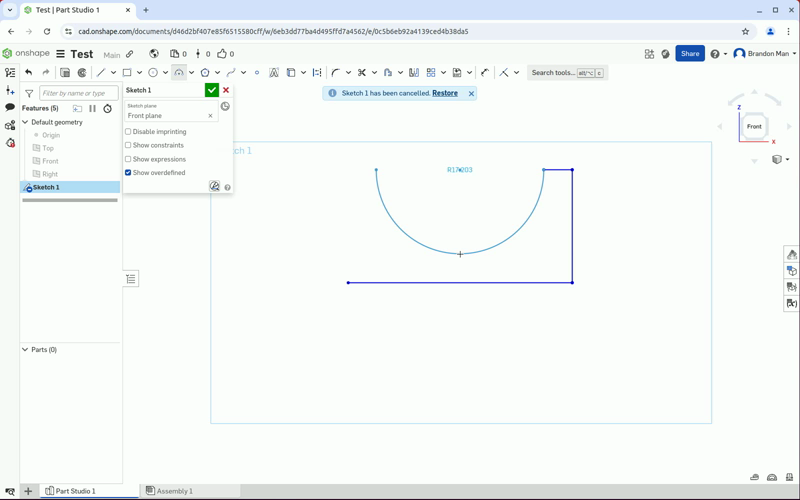
key_up(shift)
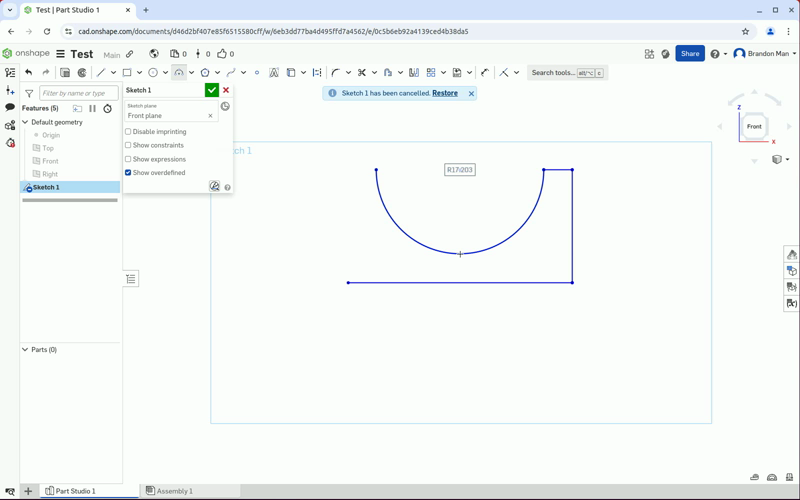
key(esc)
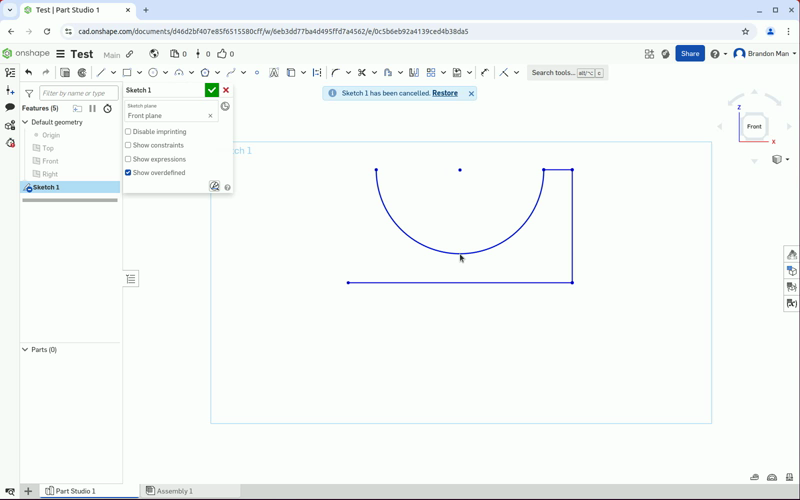
key(l)
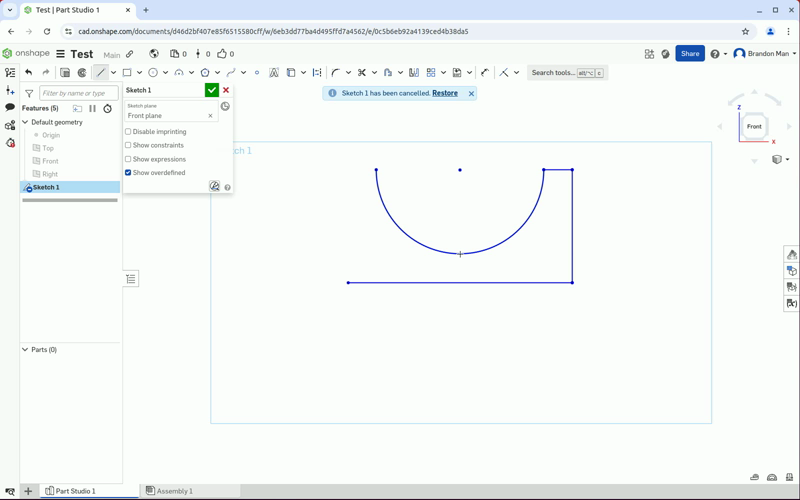
mouse_move(376, 169)
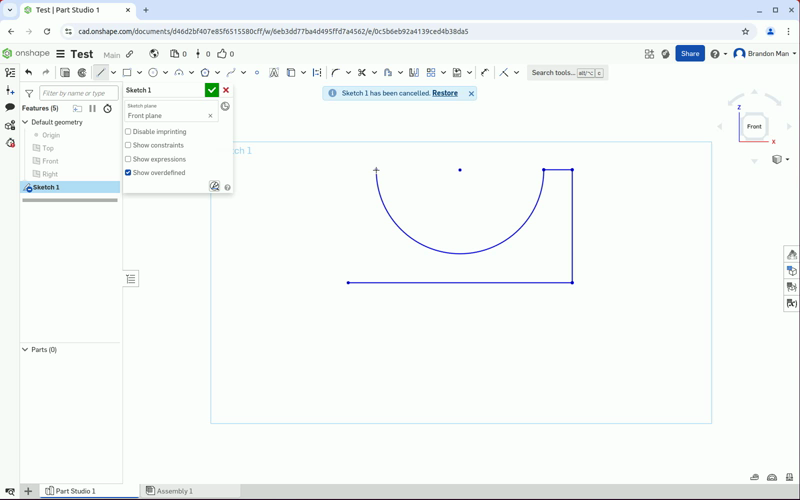
click(376, 169)
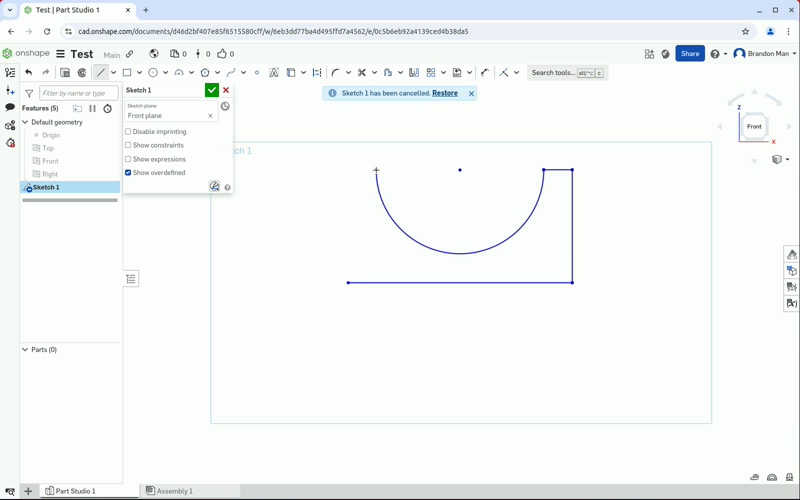
key_down(shift)
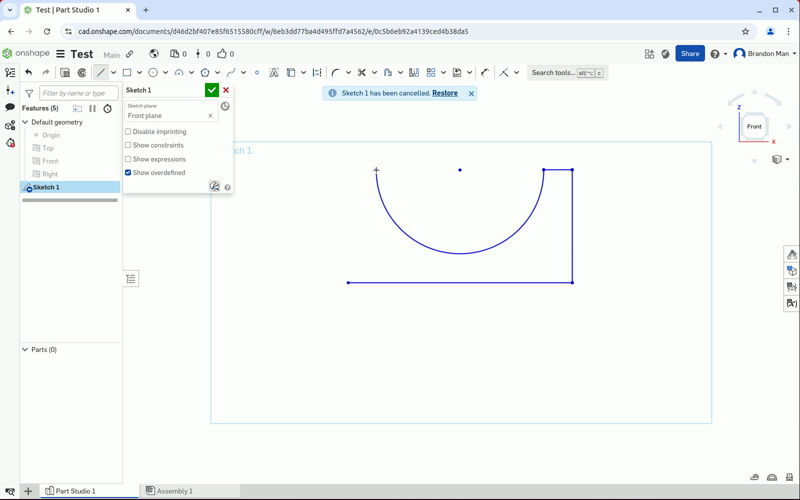
mouse_move(406, 169)
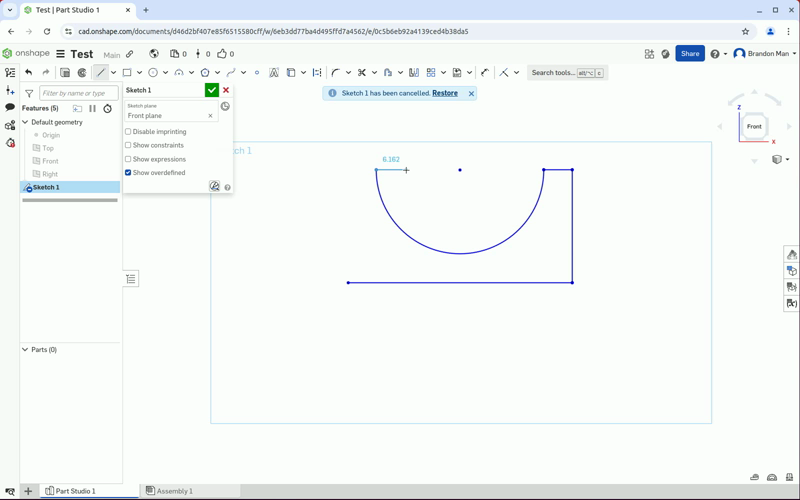
mouse_move(348, 169)
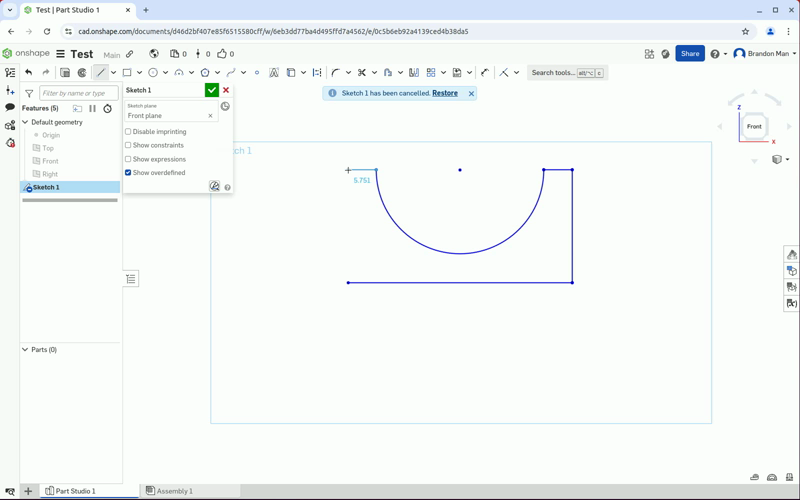
click(348, 169)
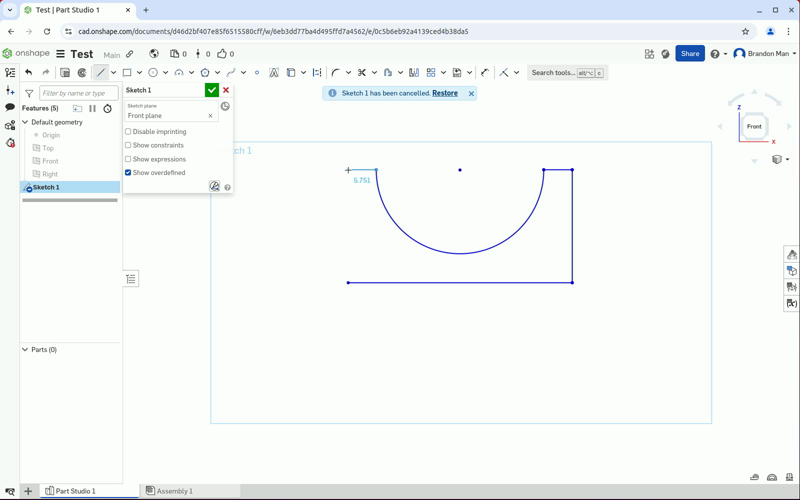
key_up(shift)
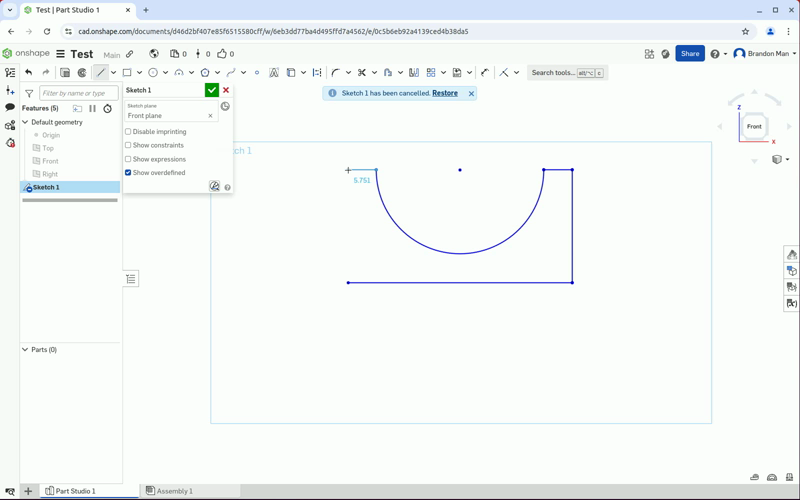
key_down(shift)
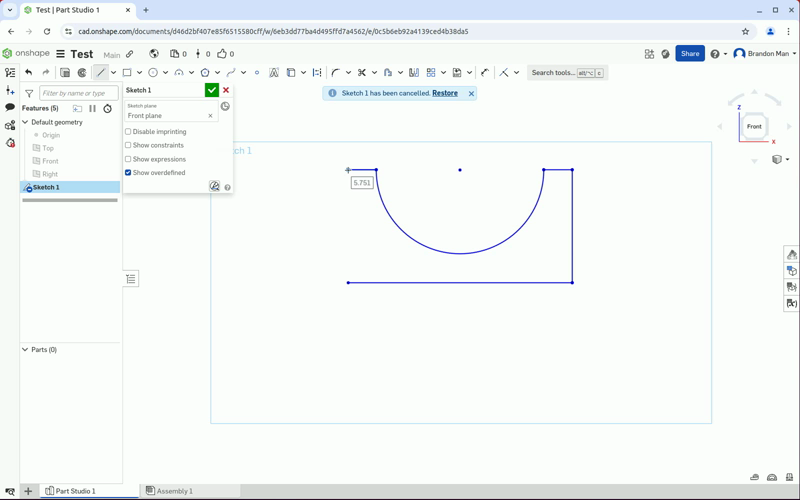
mouse_move(348, 282)
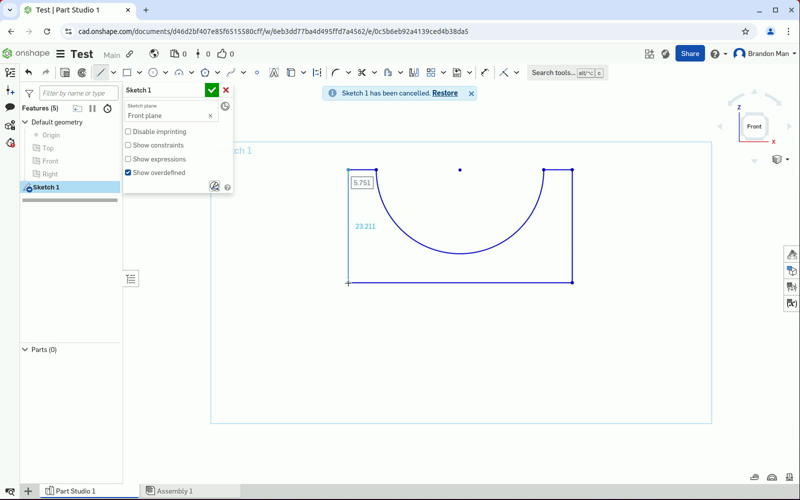
key_up(shift)
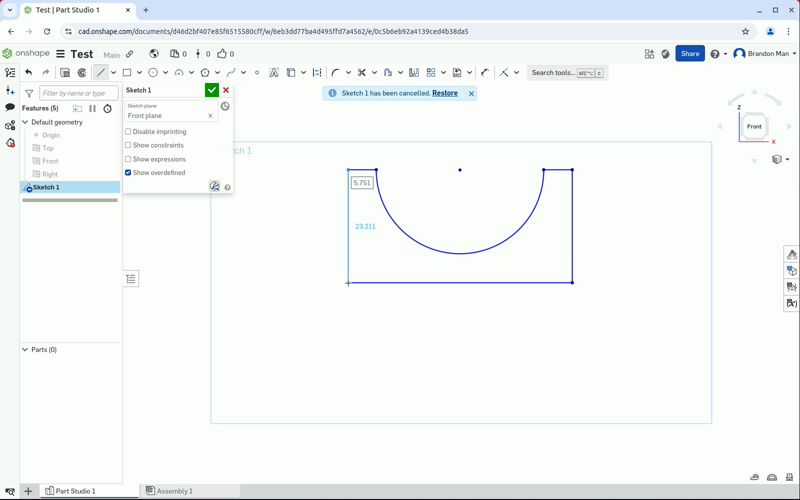
click(348, 282)
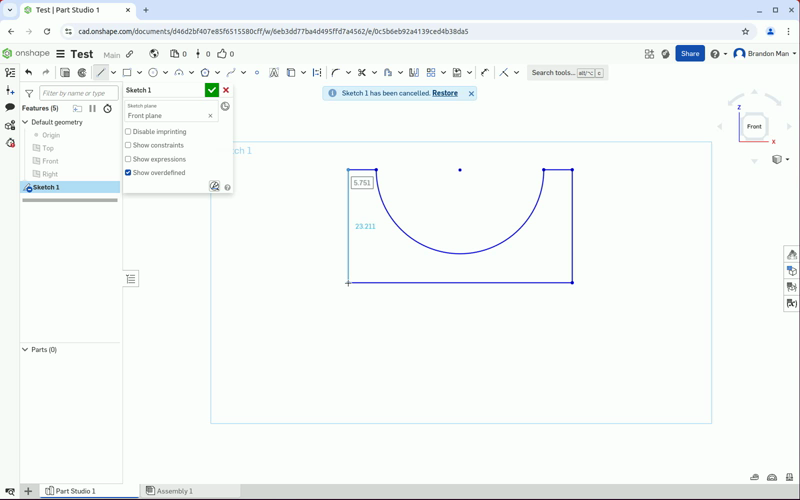
key(esc)
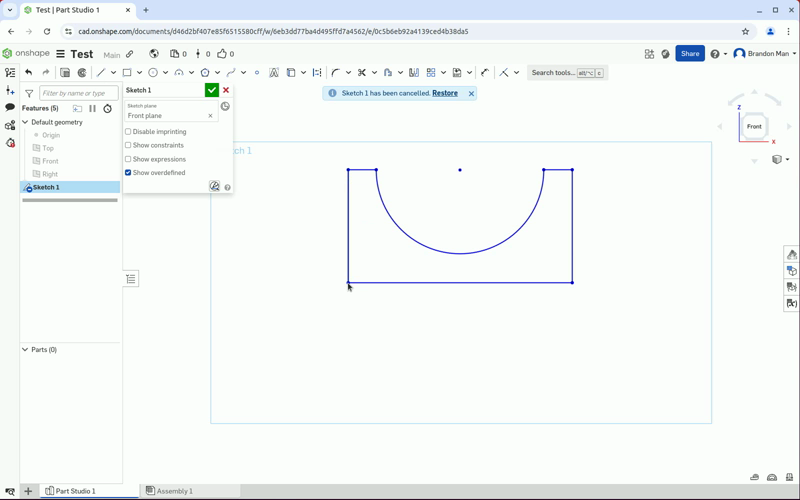
key(c)
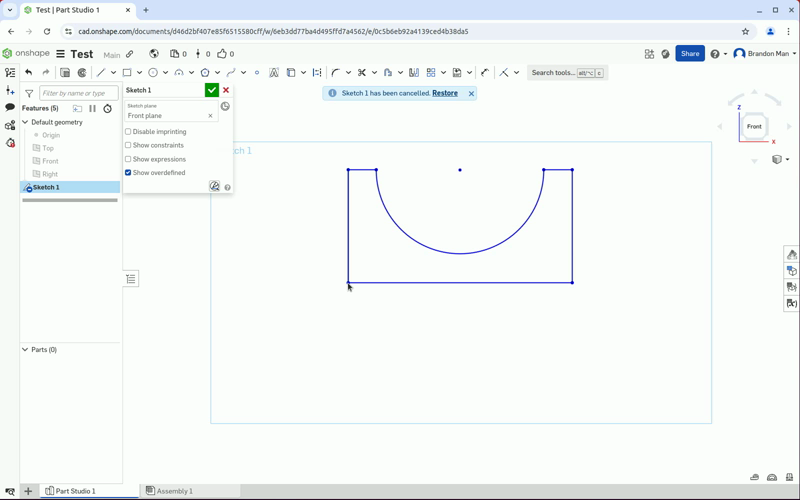
key_down(shift)
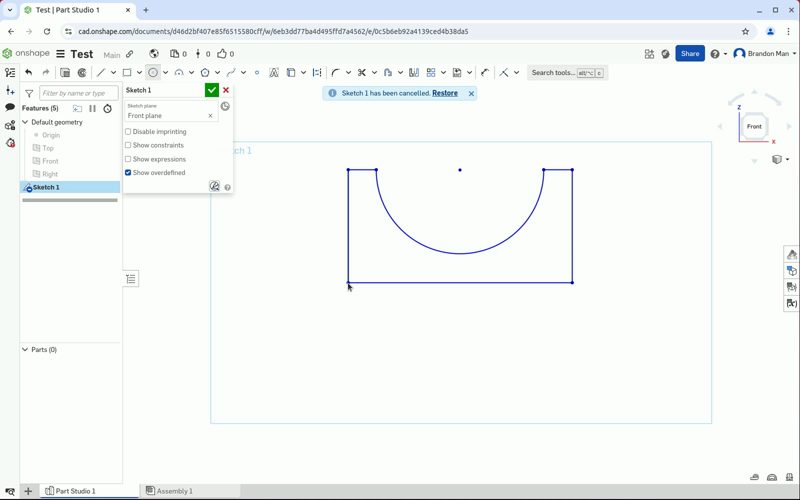
mouse_move(376, 254)
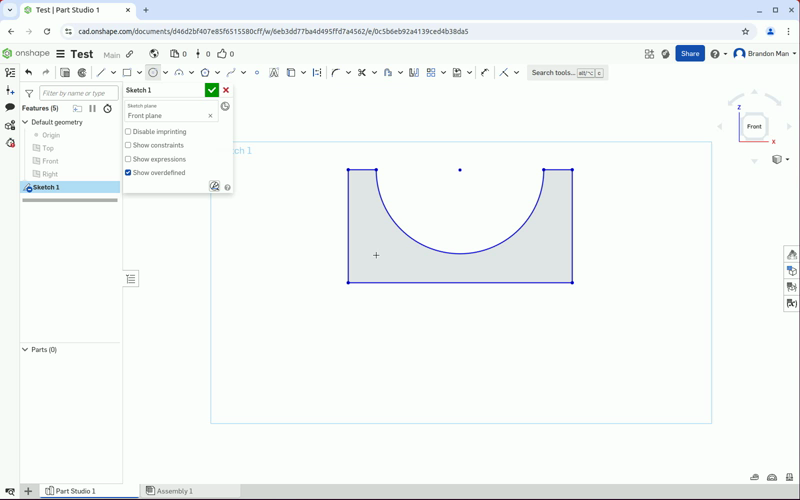
click(376, 254)
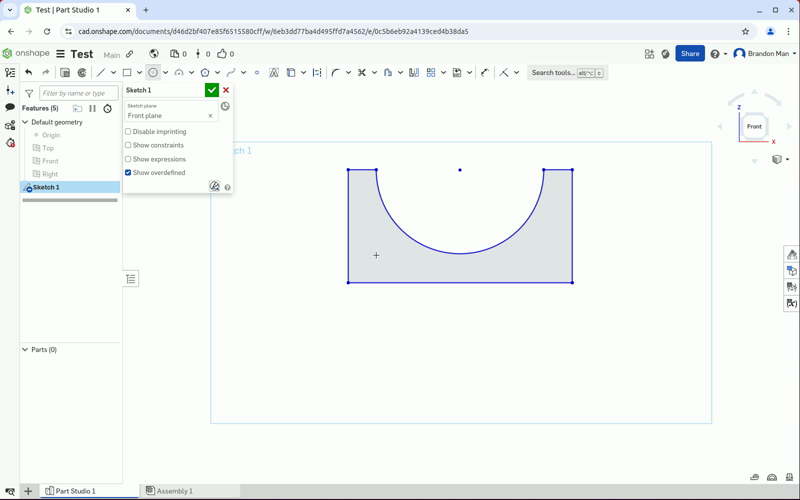
key_up(shift)
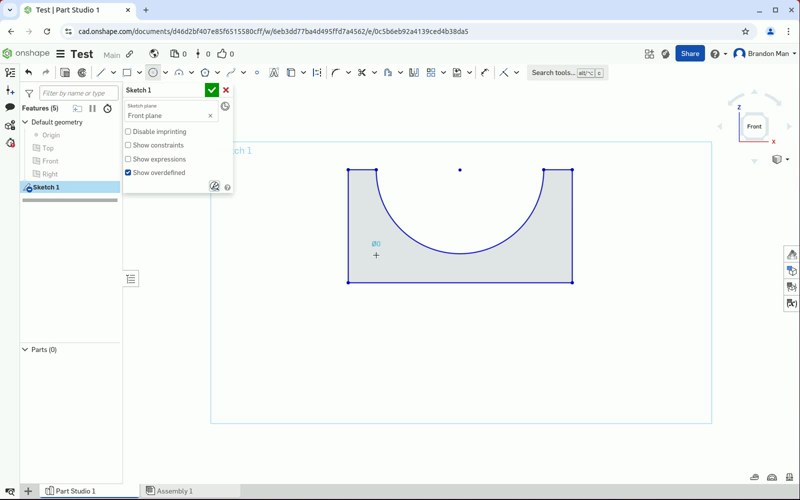
mouse_move(390, 254)
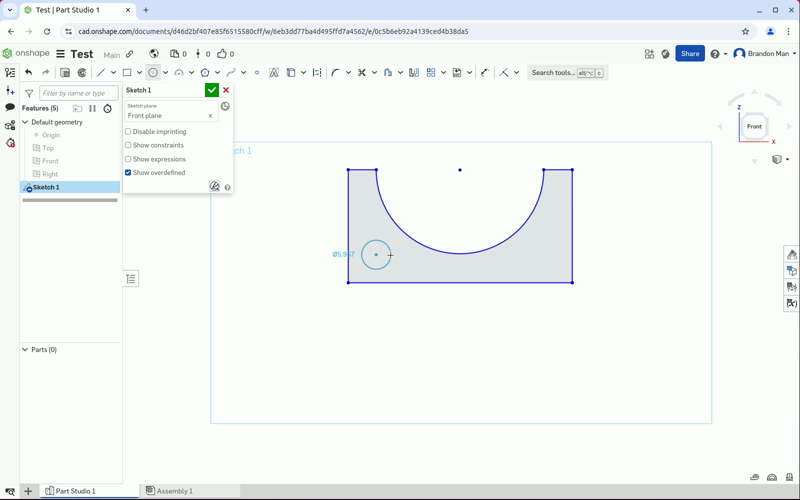
click(390, 254)
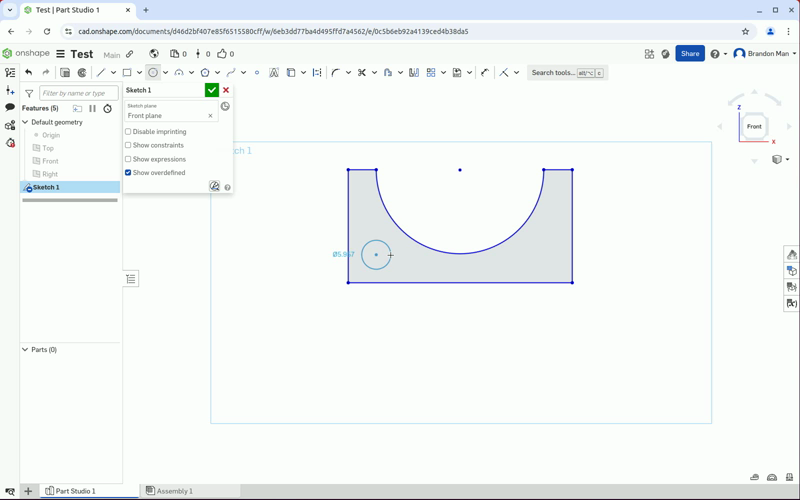
key(esc)
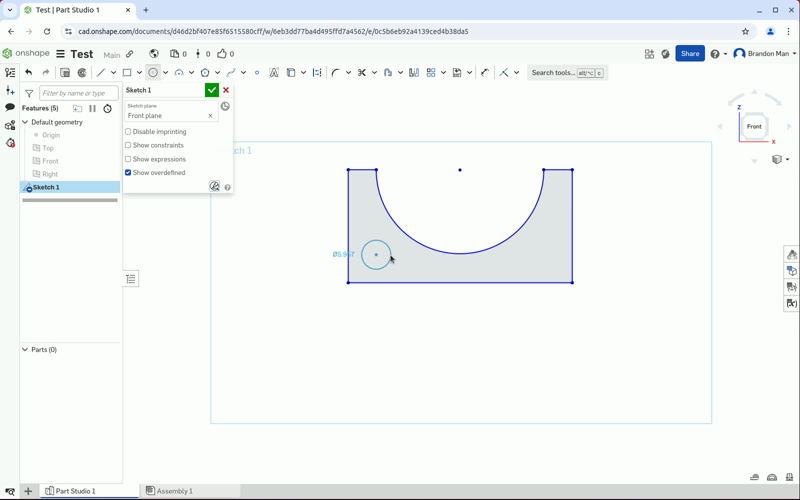
key(c)
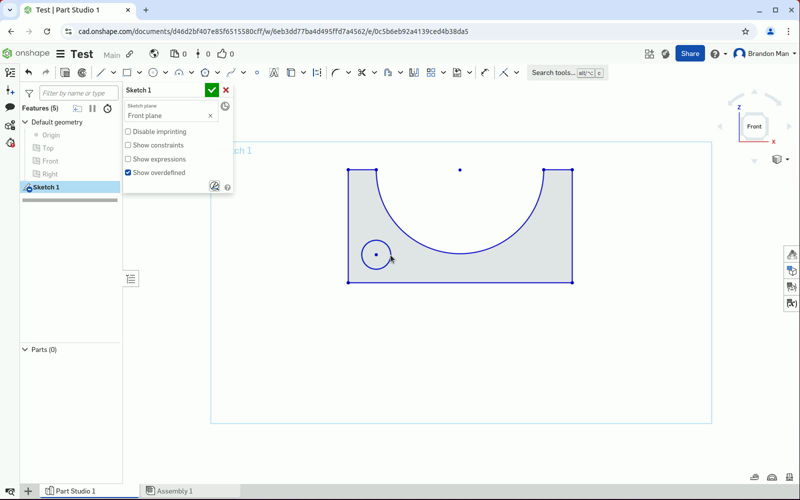
key_down(shift)
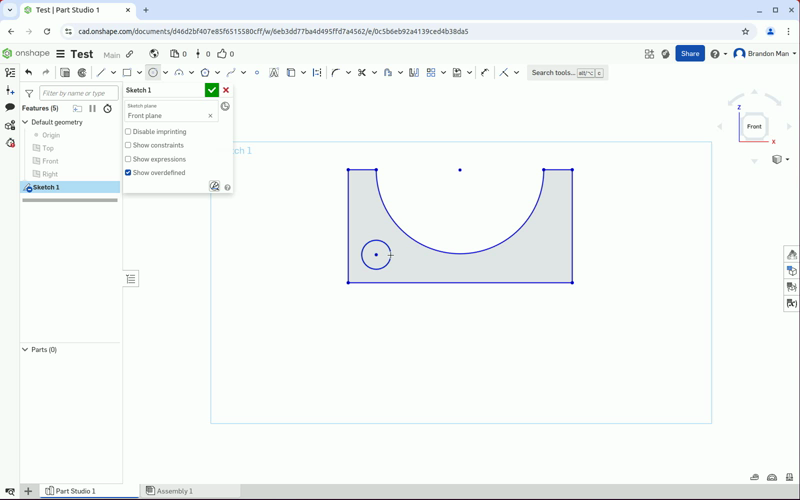
mouse_move(543, 254)
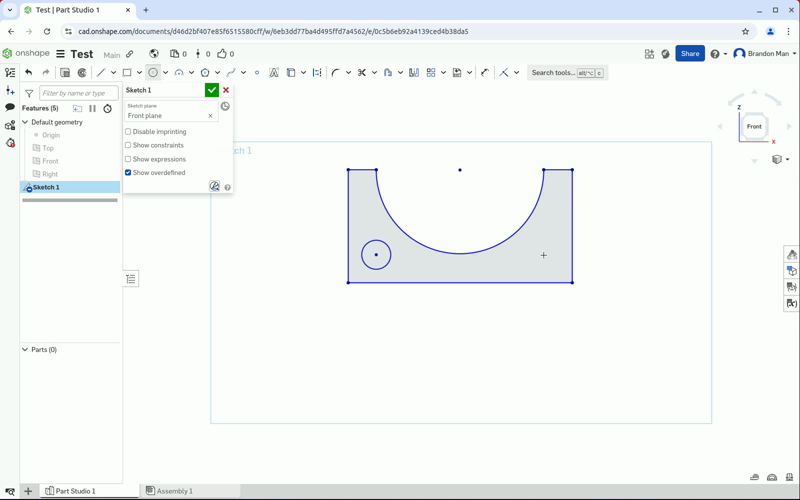
click(543, 254)
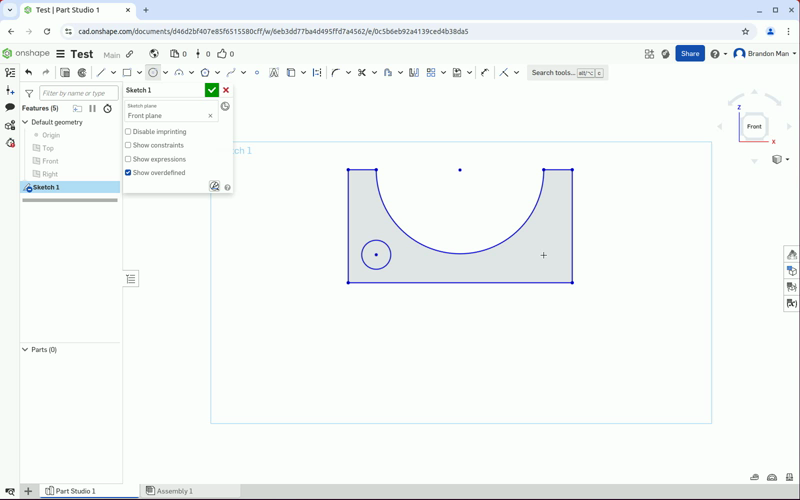
key_up(shift)
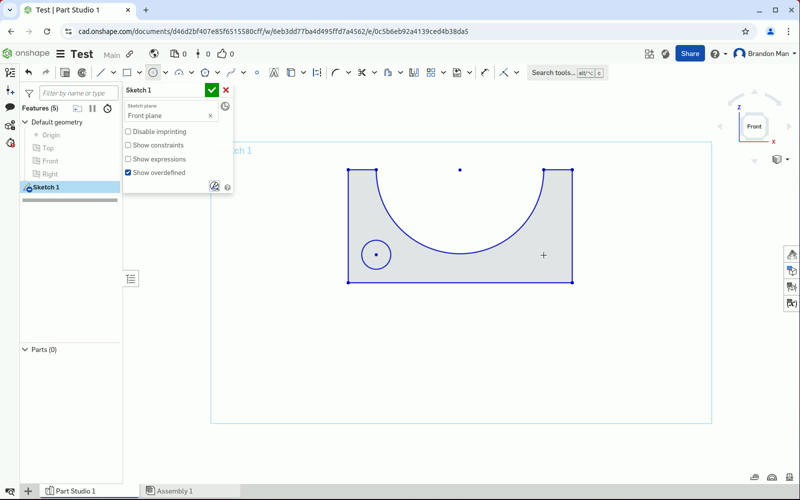
mouse_move(558, 254)
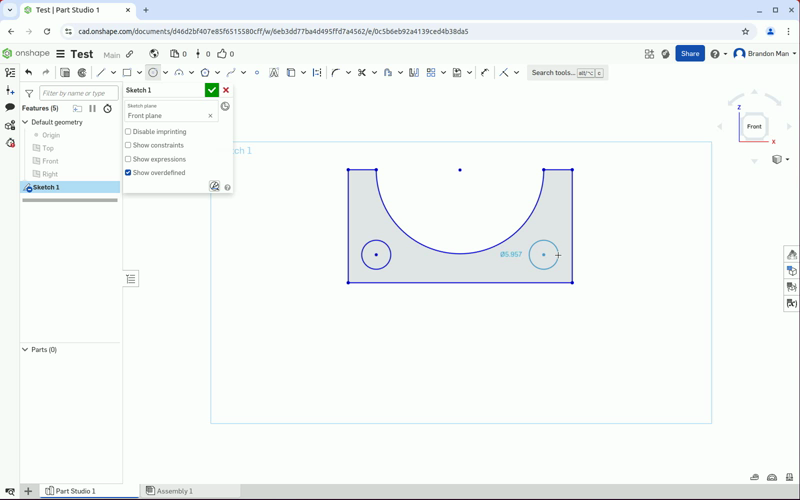
click(558, 254)
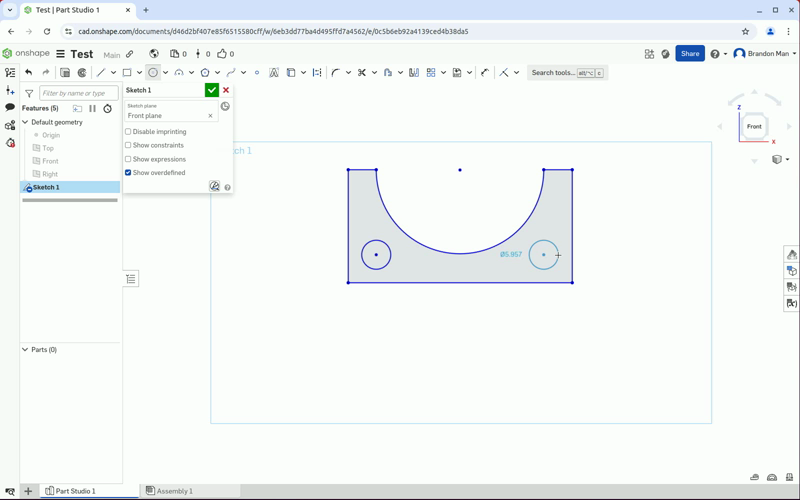
key(esc)
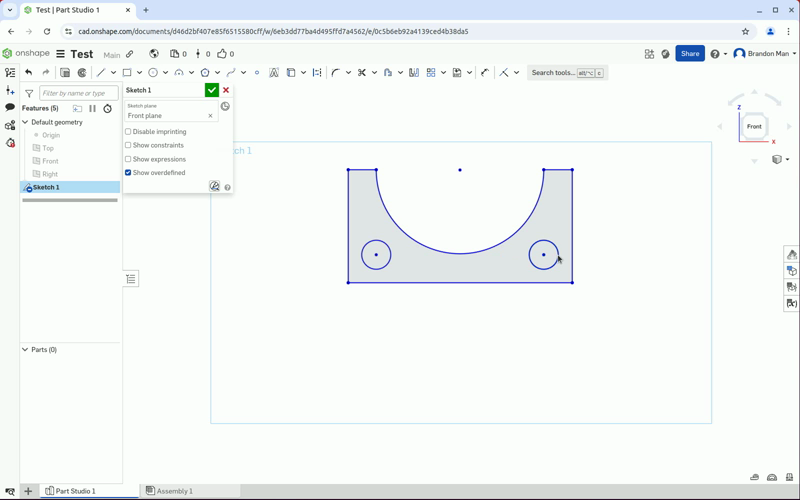
mouse_move(397, 198)
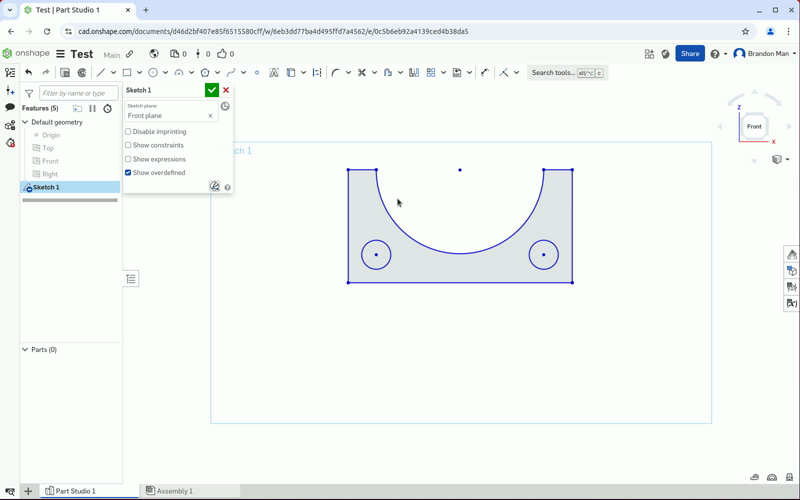
click(397, 198)
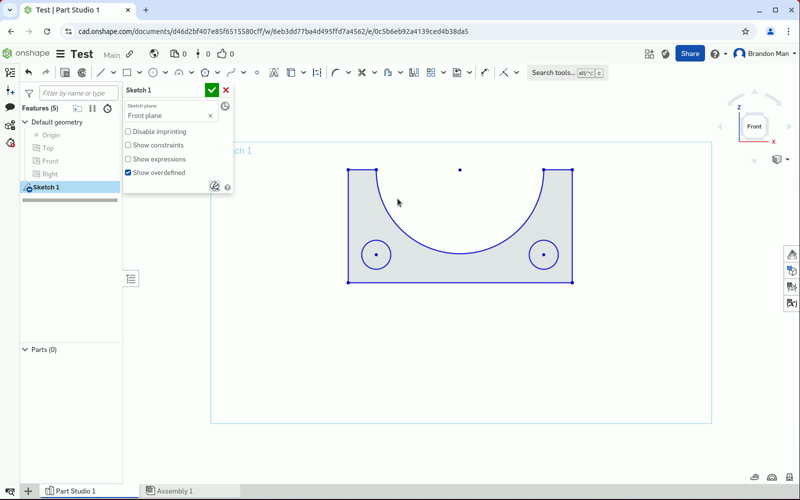
mouse_move(73, 352)
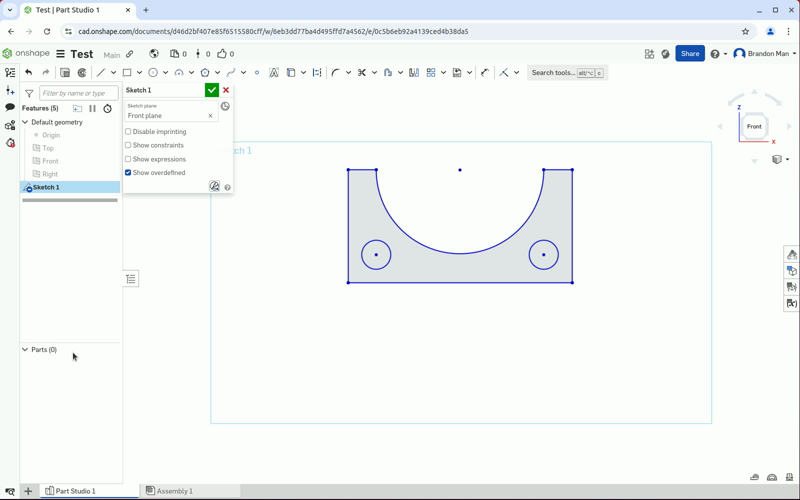
key(shift+y)
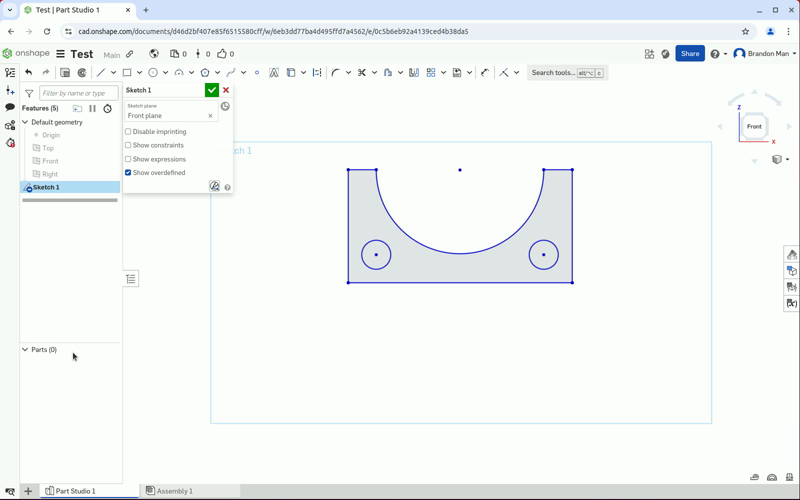
key(shift+e)
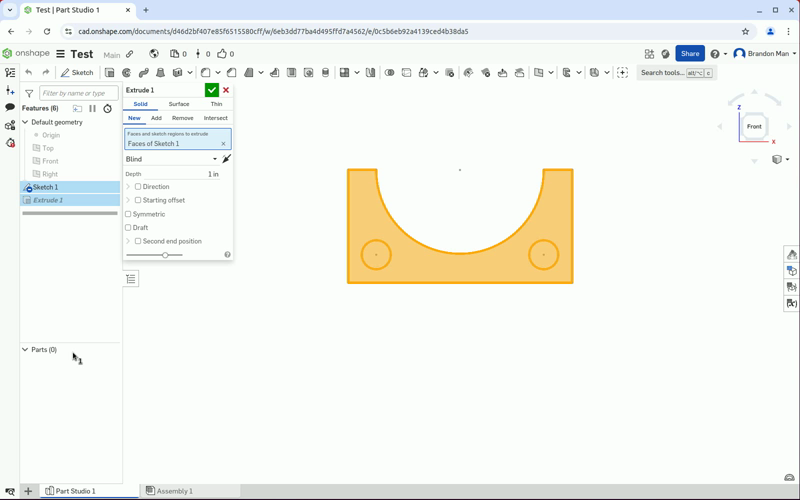
mouse_move(143, 106)
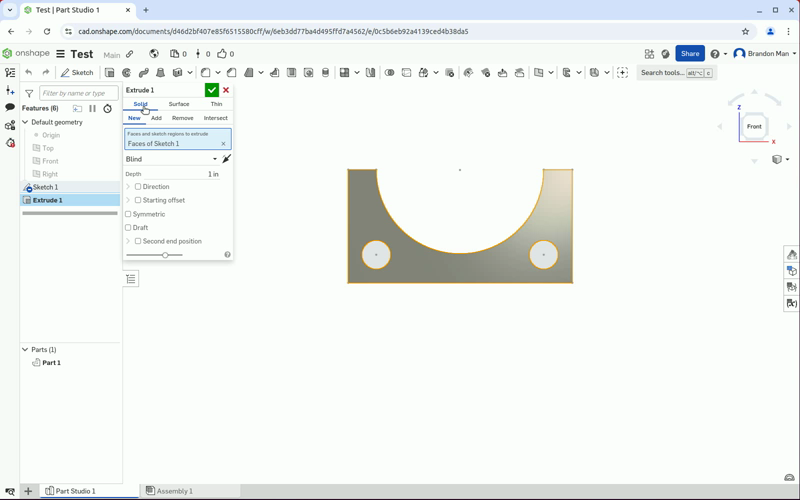
click(143, 106)
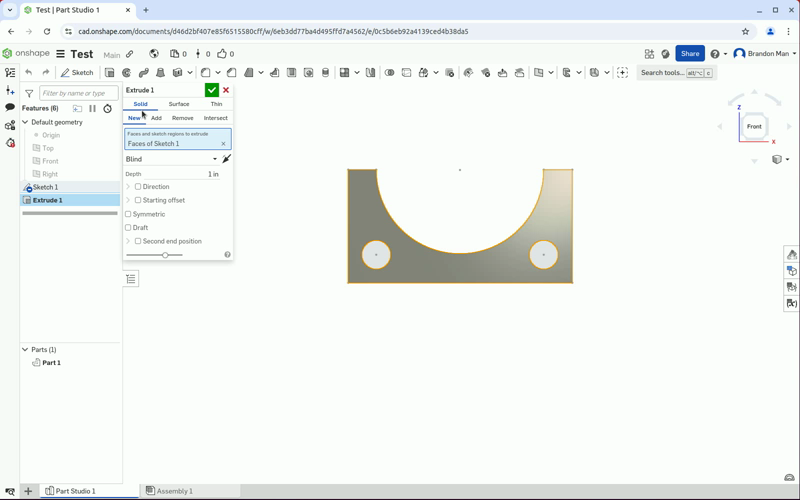
mouse_move(137, 120)
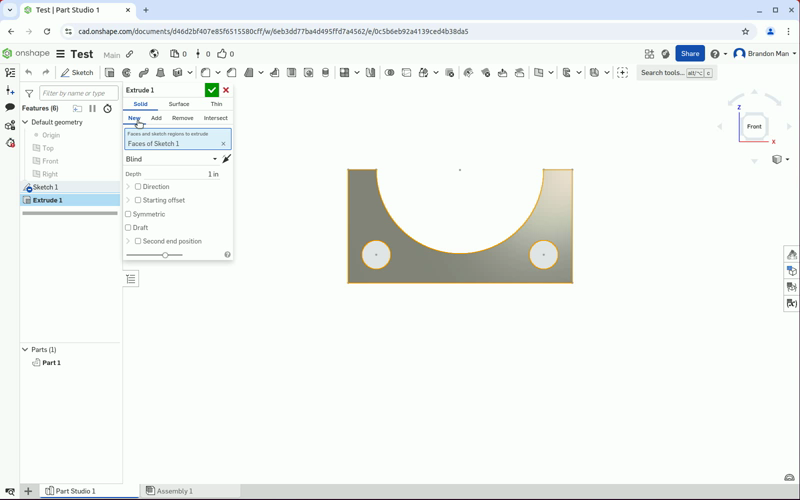
click(137, 120)
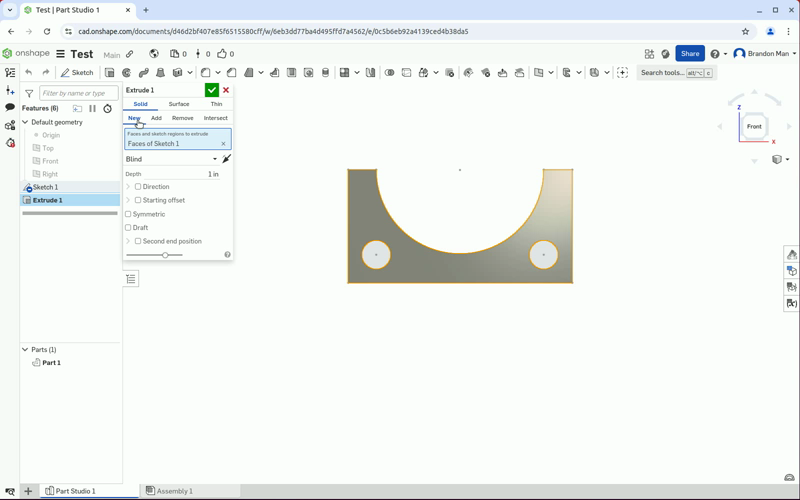
key(tab, 4)
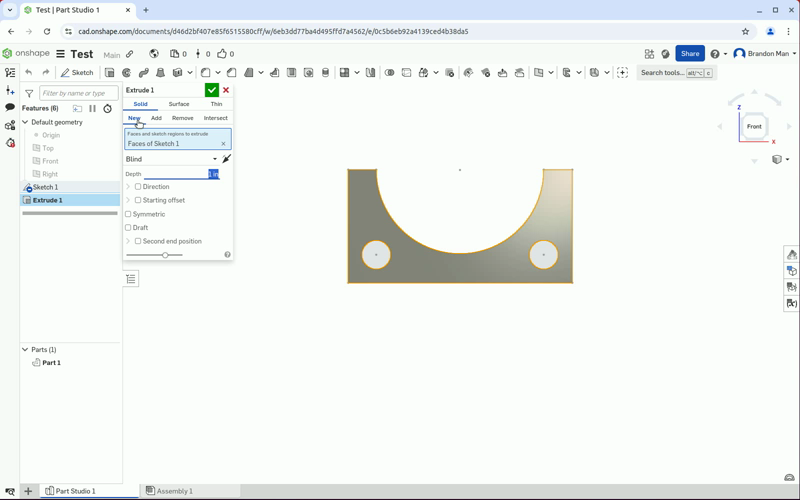
text(14.443)
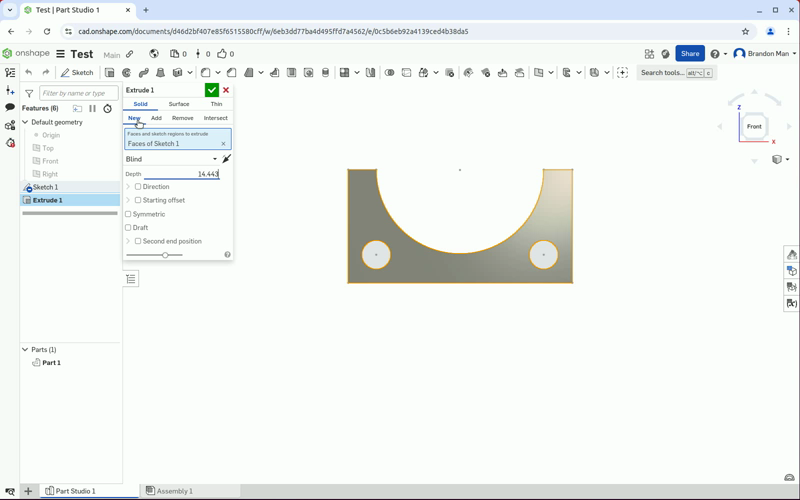
key(enter)
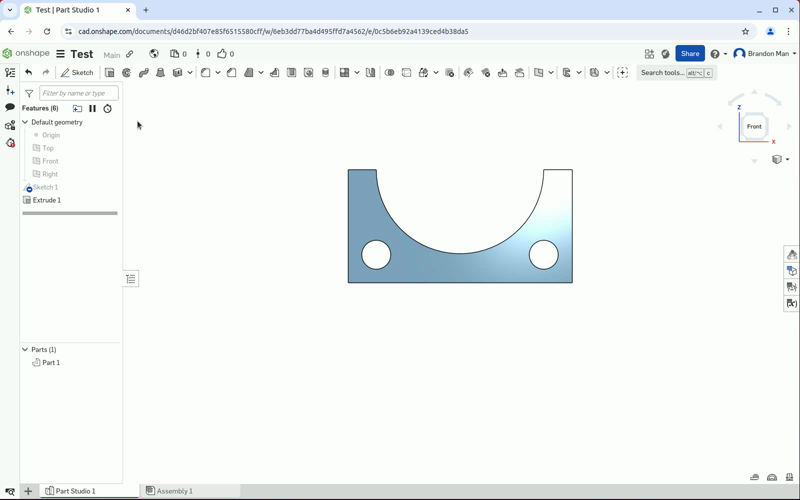
key(shift+h)
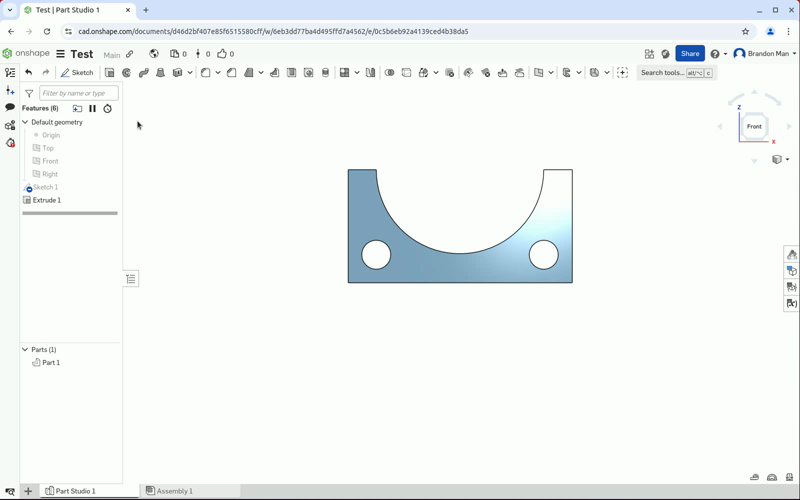
key(shift+h)
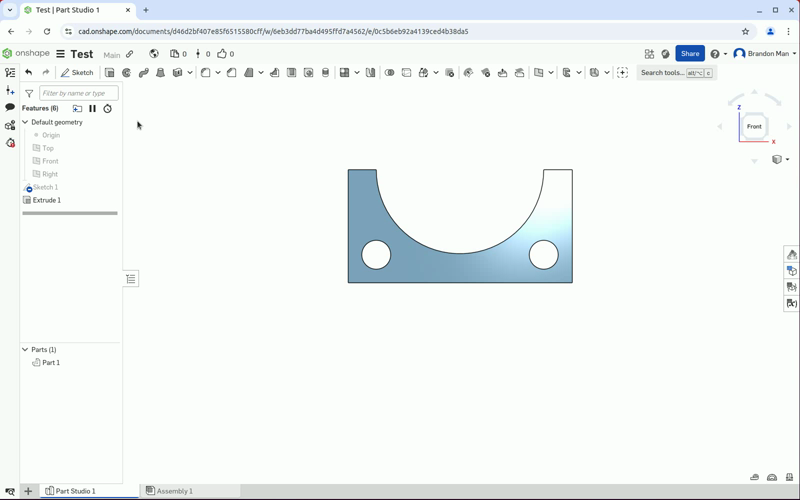
mouse_move(73, 189)
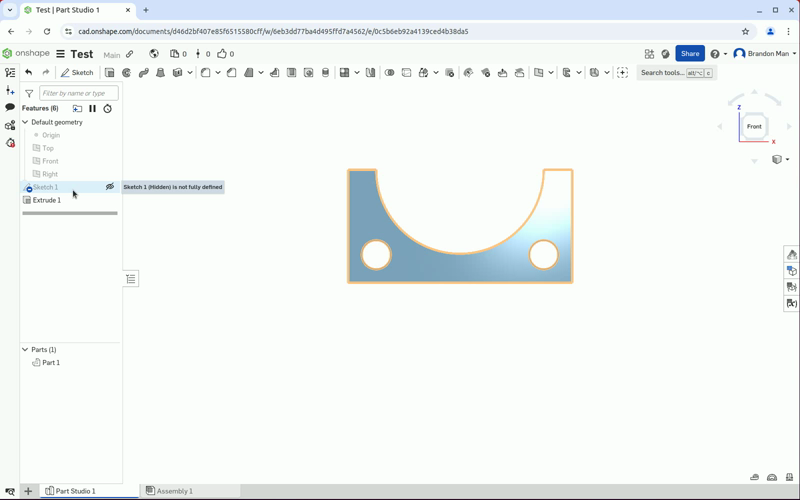
click(73, 189)
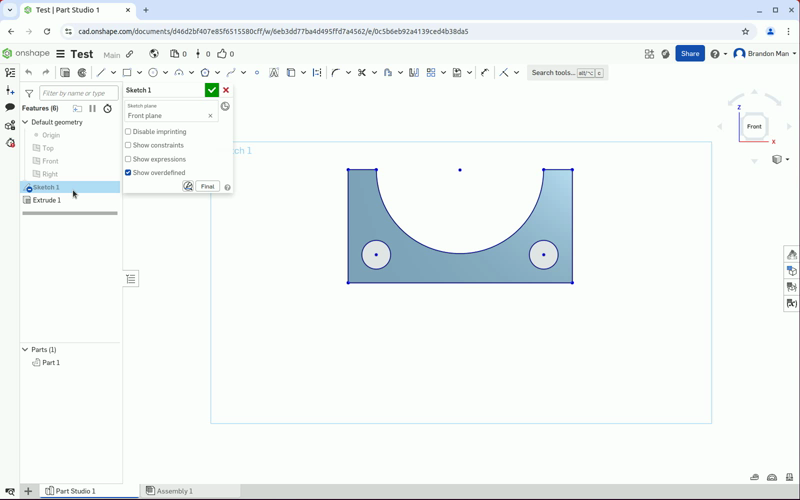
mouse_move(229, 92)
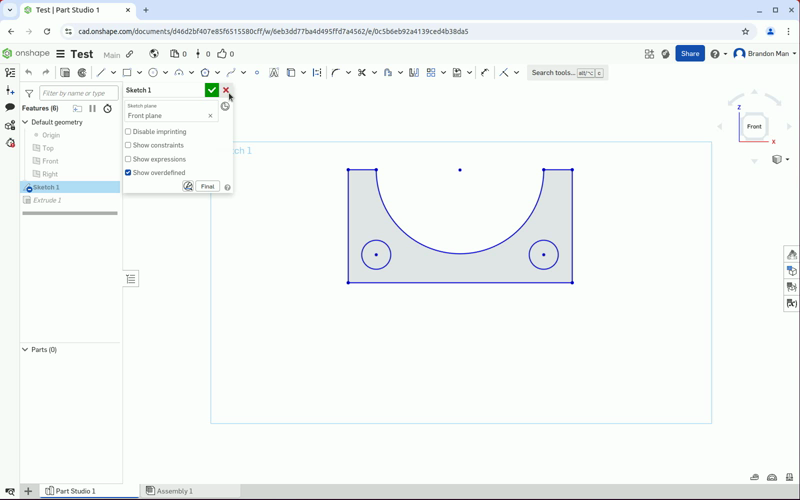
click(229, 92)
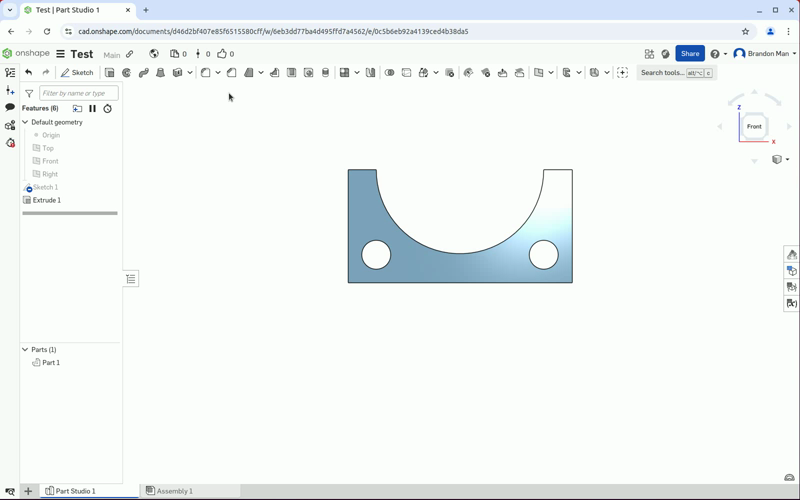
mouse_move(541, 75)
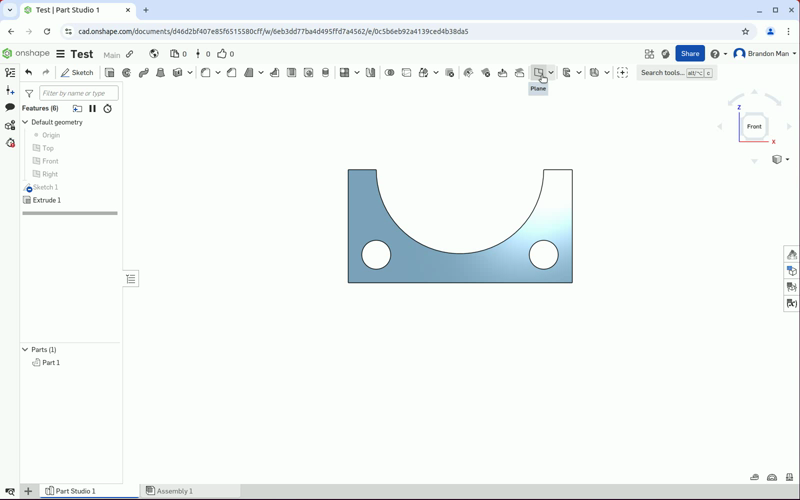
click(541, 75)
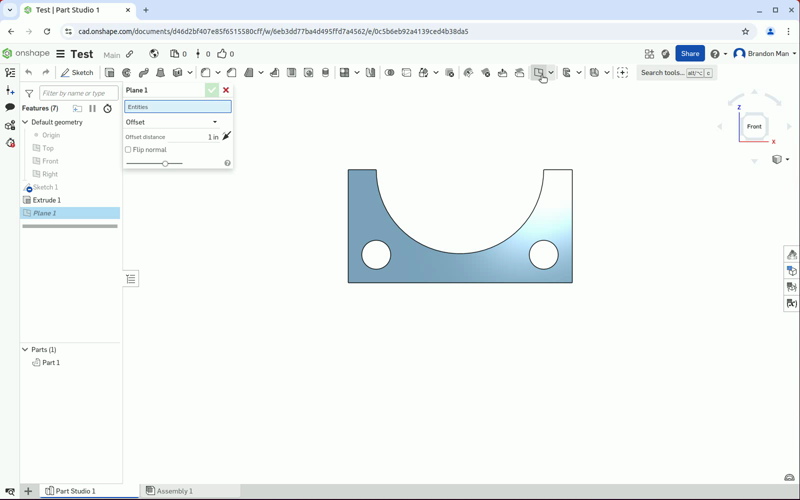
mouse_move(73, 163)
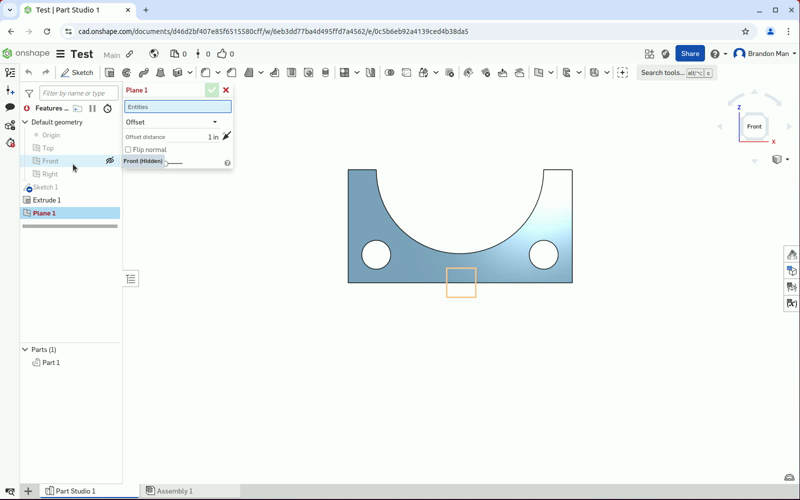
click(73, 163)
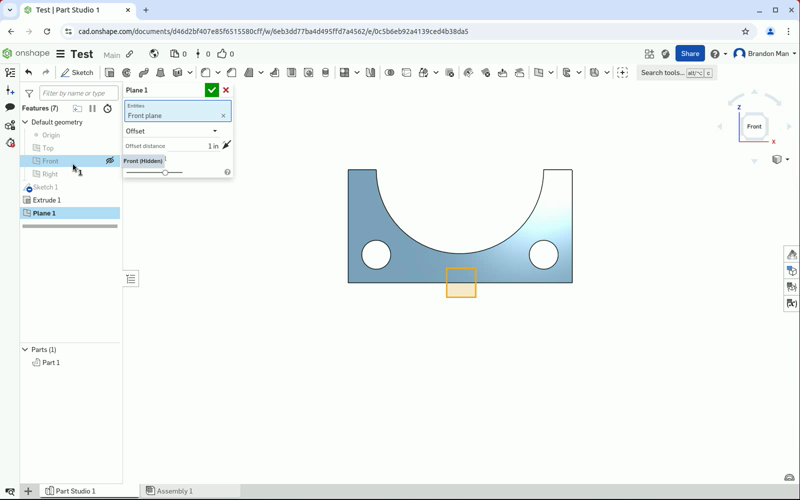
key(tab, 2)
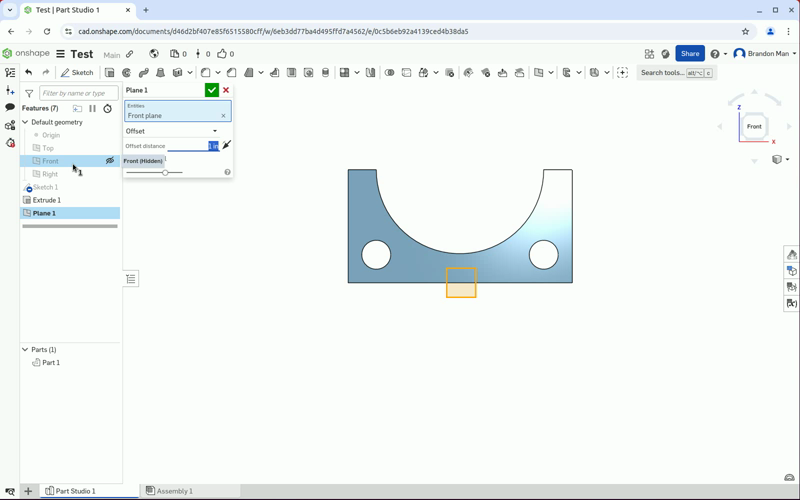
text(14.45)
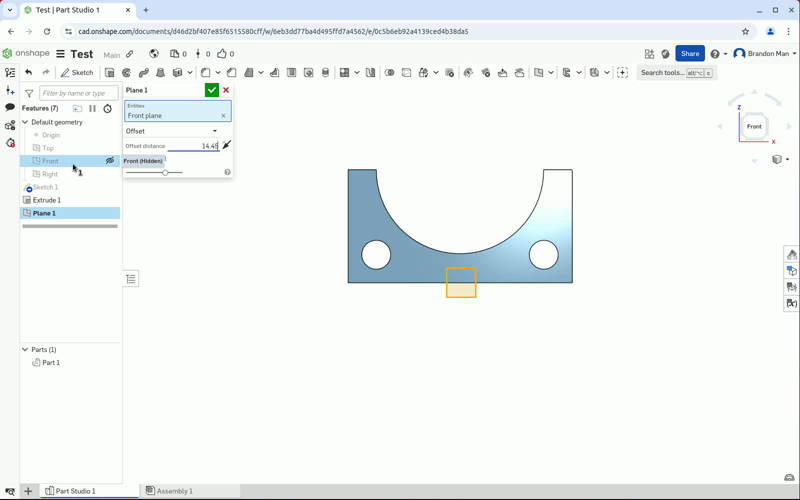
key(enter, 2)
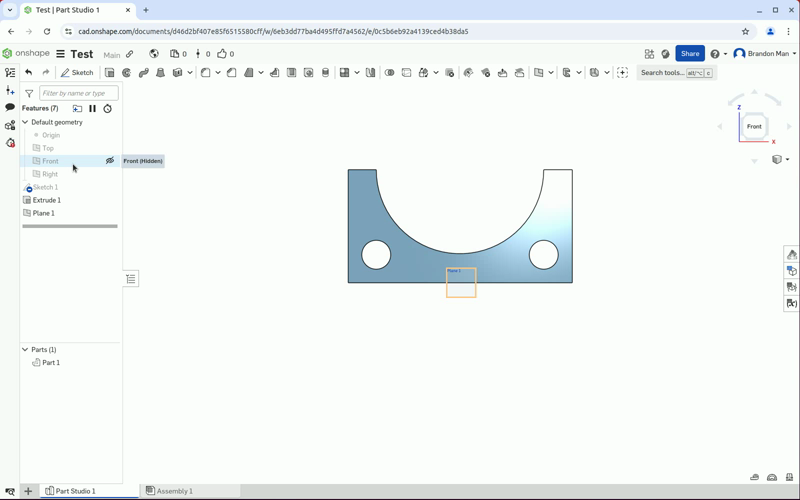
key(shift+s)
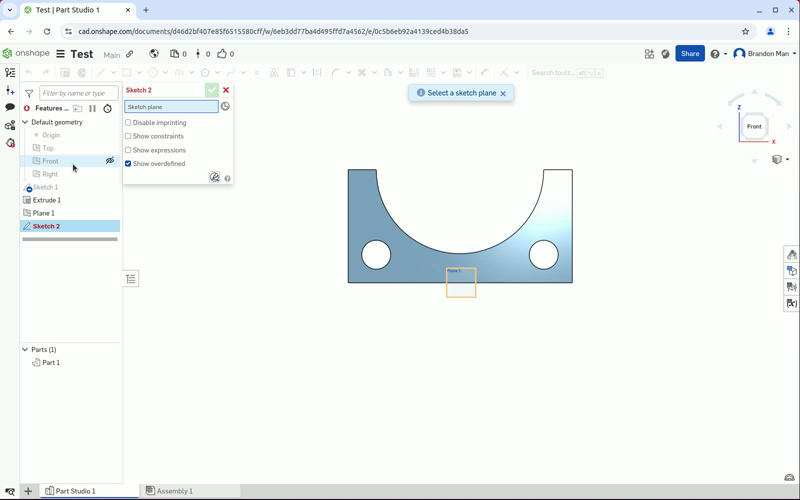
mouse_move(73, 215)
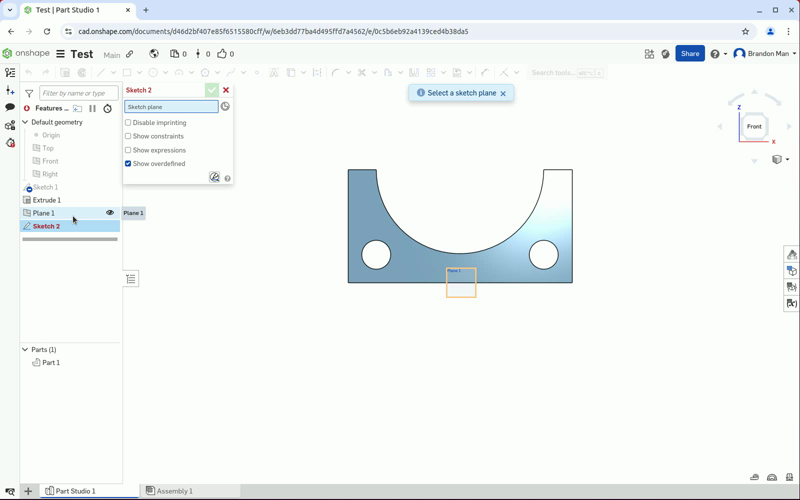
click(73, 215)
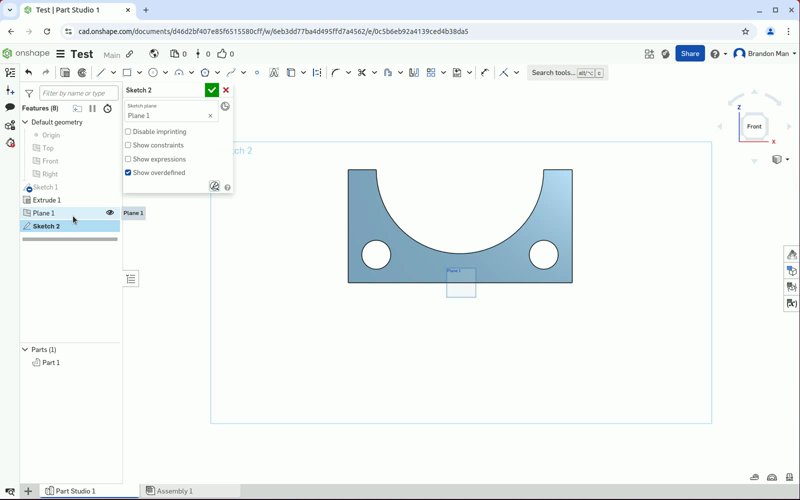
mouse_move(73, 352)
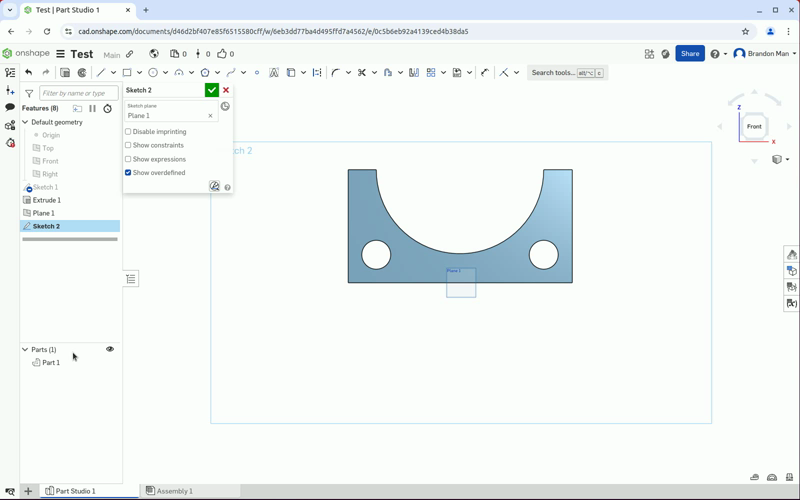
key(y)
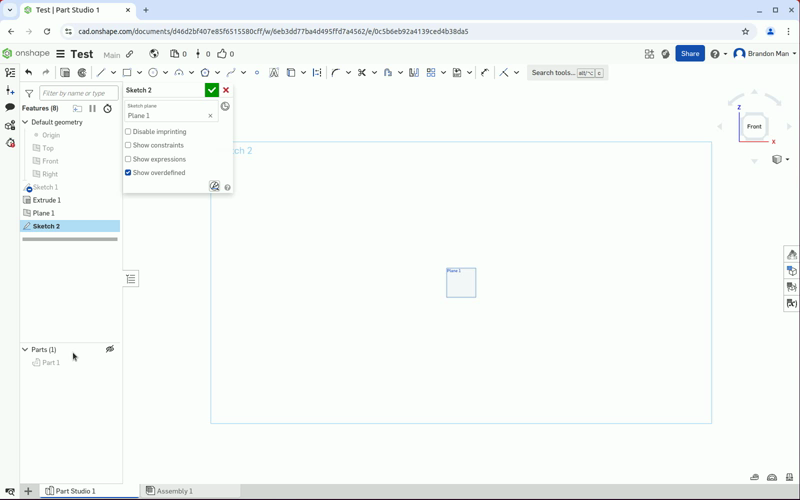
key(l)
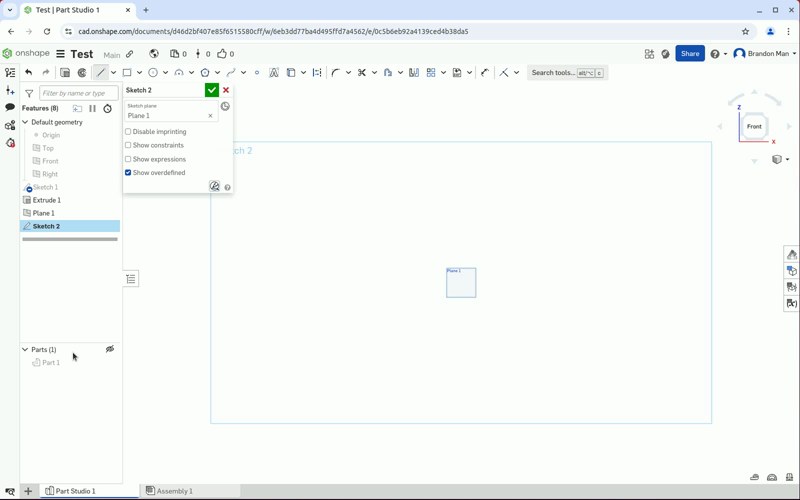
key_down(shift)
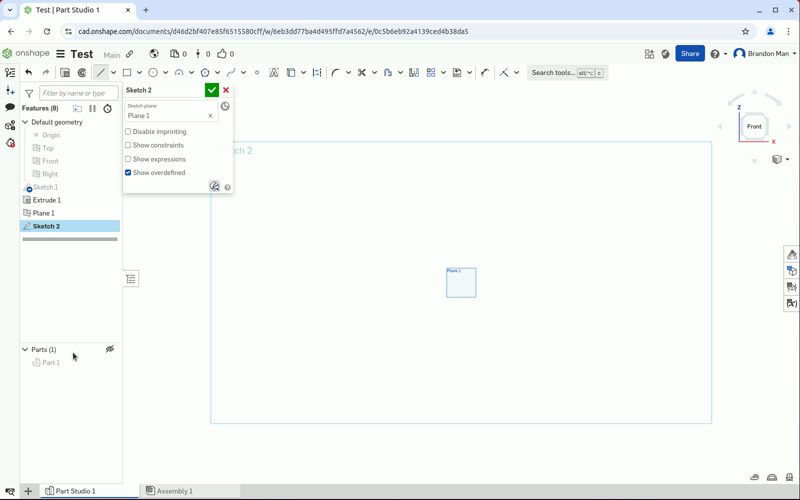
mouse_move(348, 212)
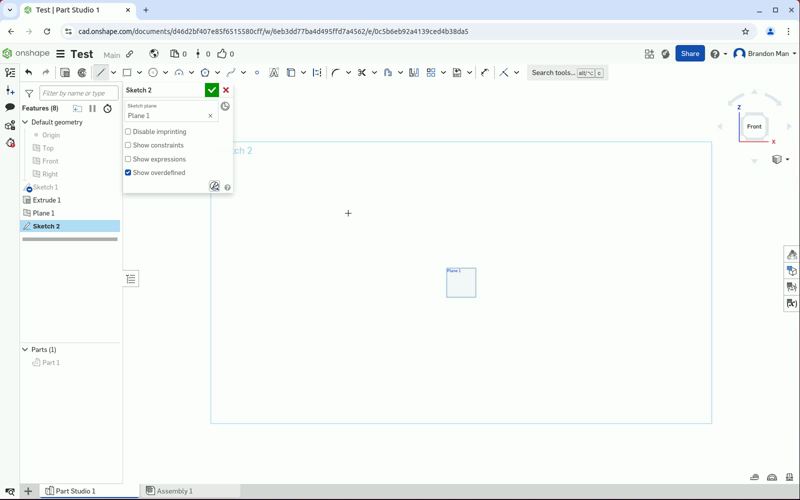
click(348, 212)
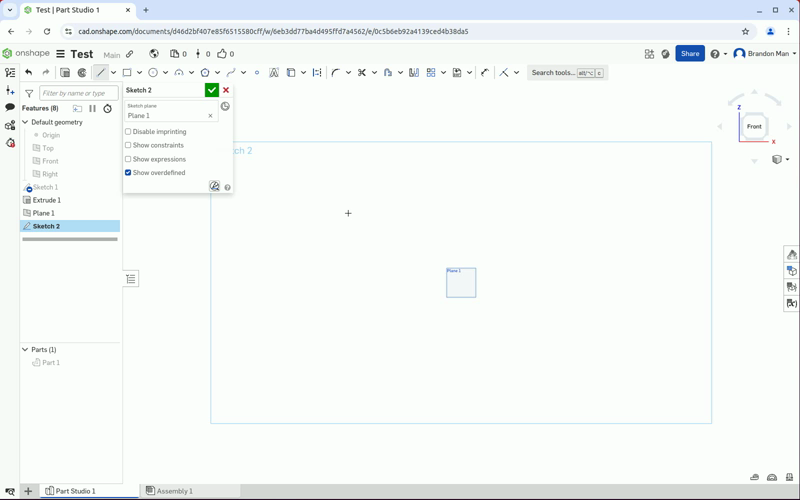
key_up(shift)
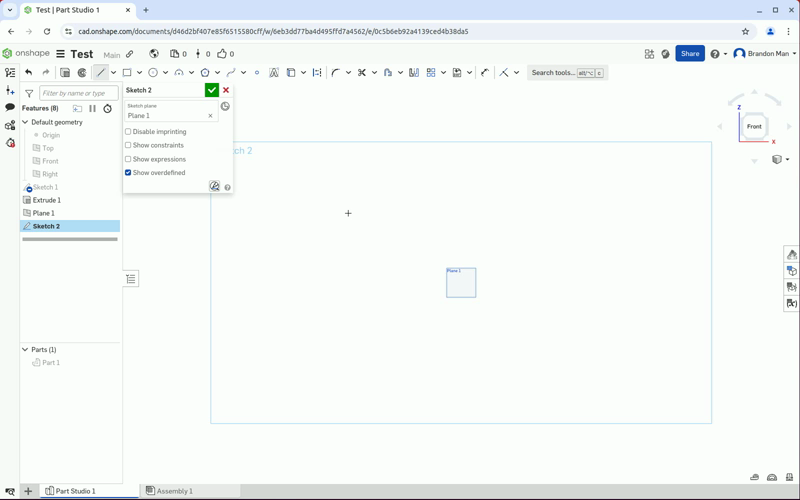
key_down(shift)
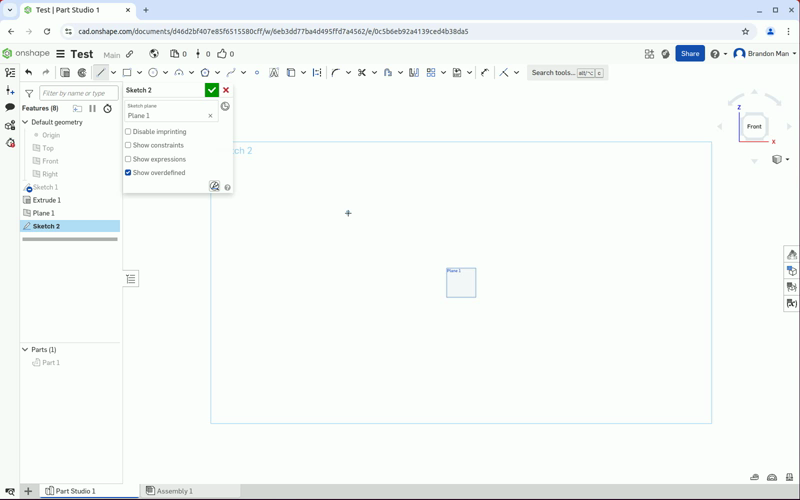
mouse_move(378, 212)
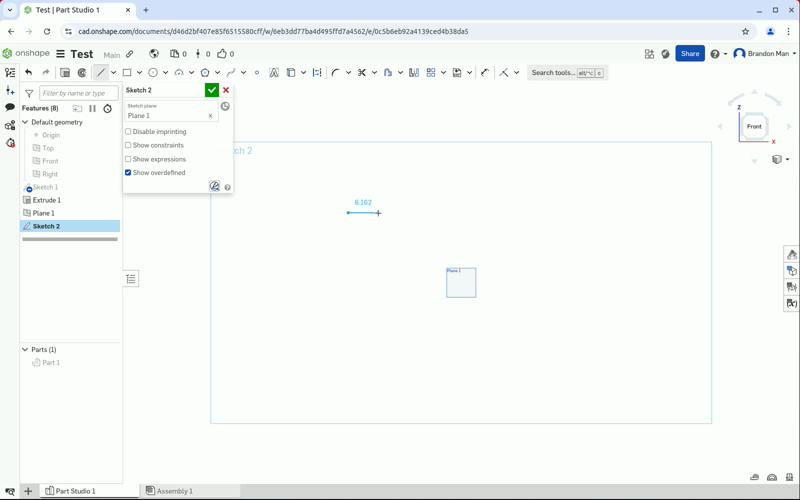
mouse_move(388, 212)
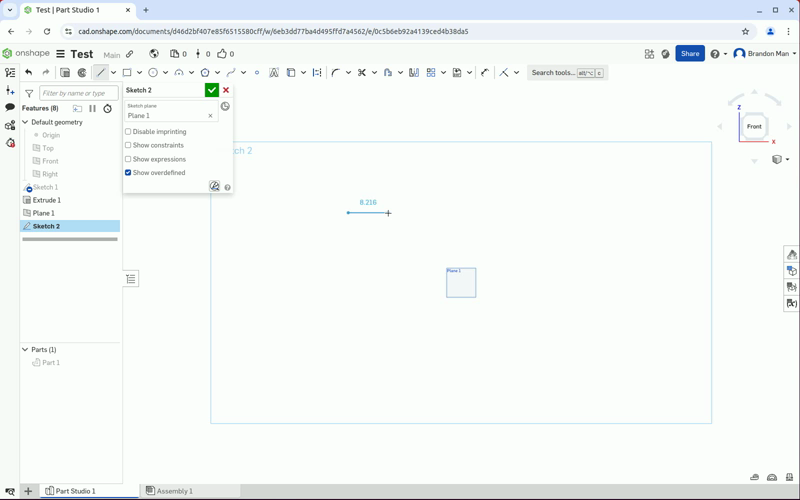
click(388, 212)
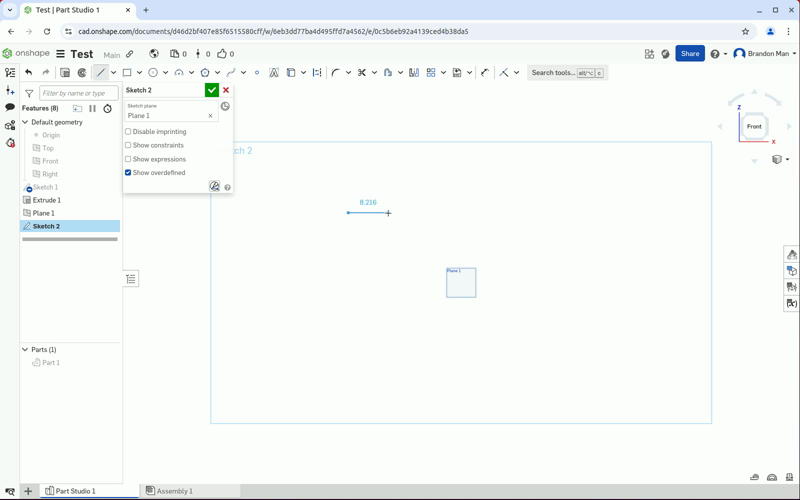
key_up(shift)
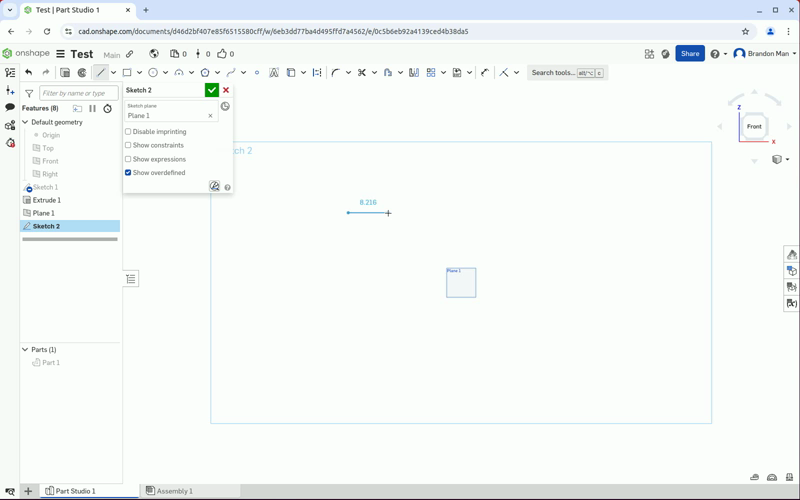
key(esc)
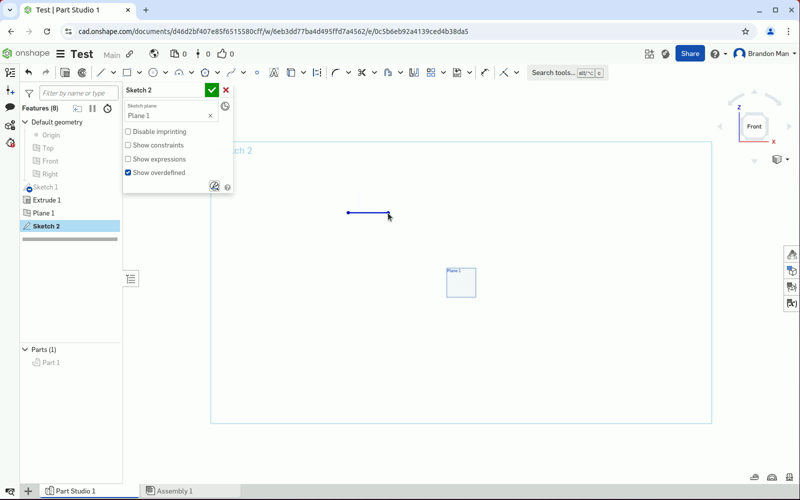
key(a)
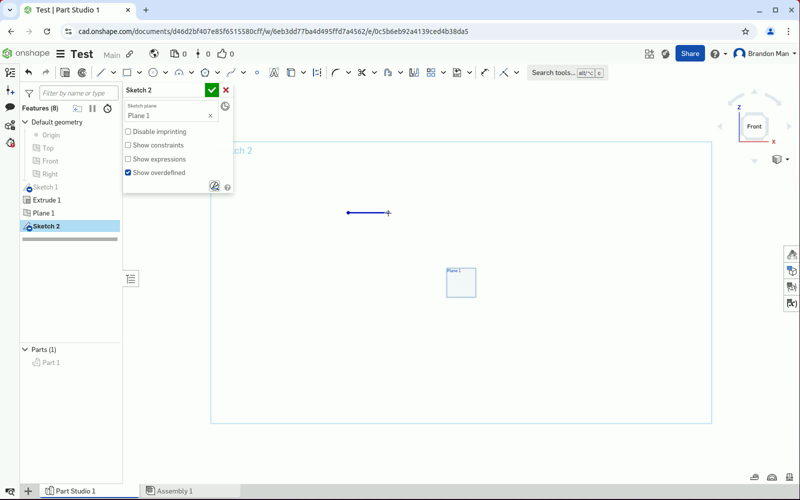
mouse_move(388, 212)
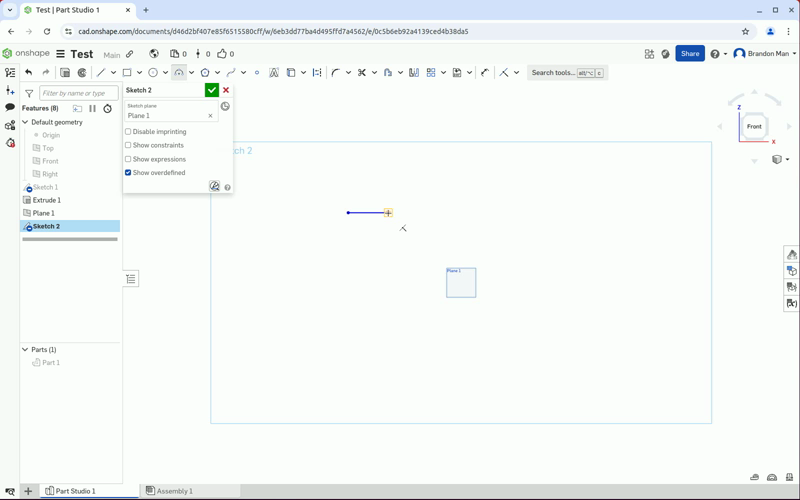
click(388, 212)
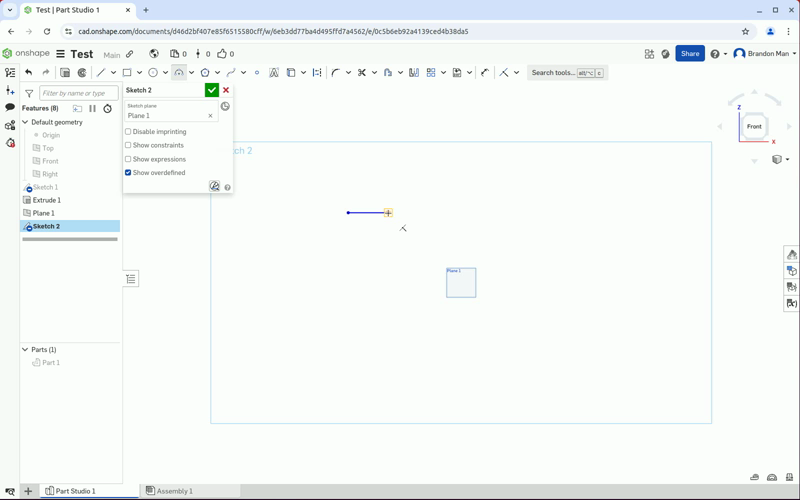
key_down(shift)
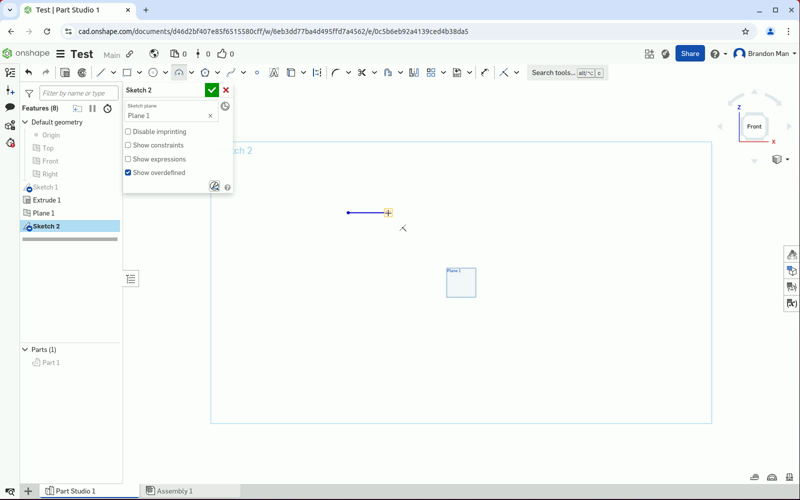
mouse_move(376, 169)
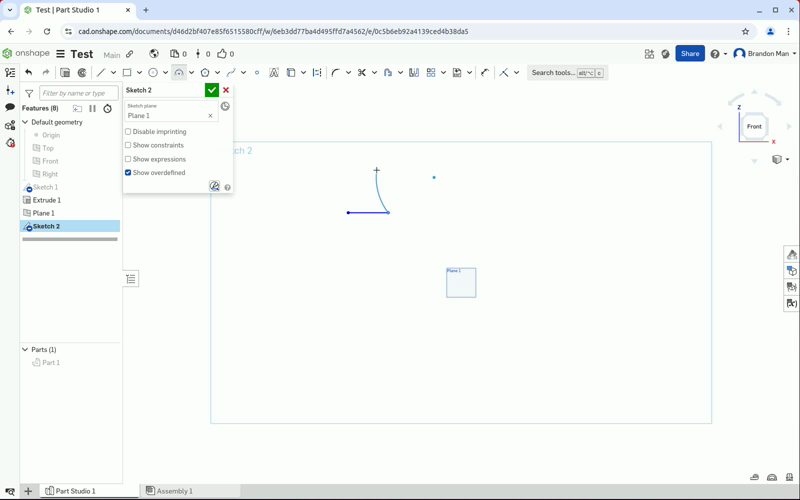
click(376, 169)
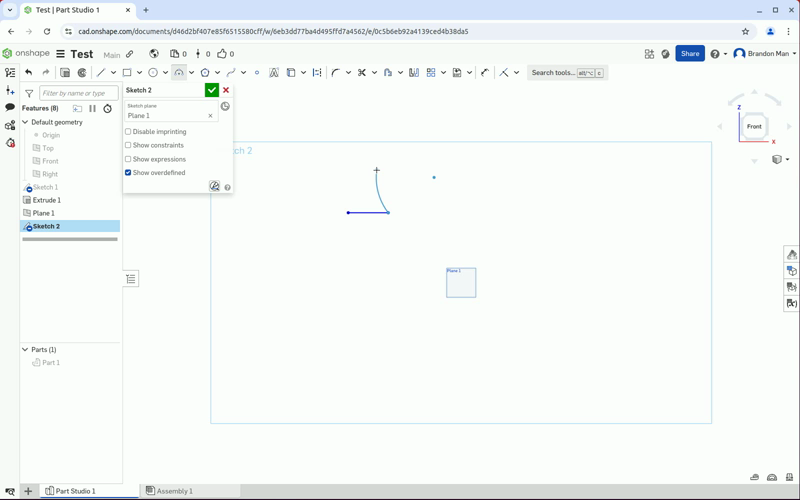
mouse_move(379, 192)
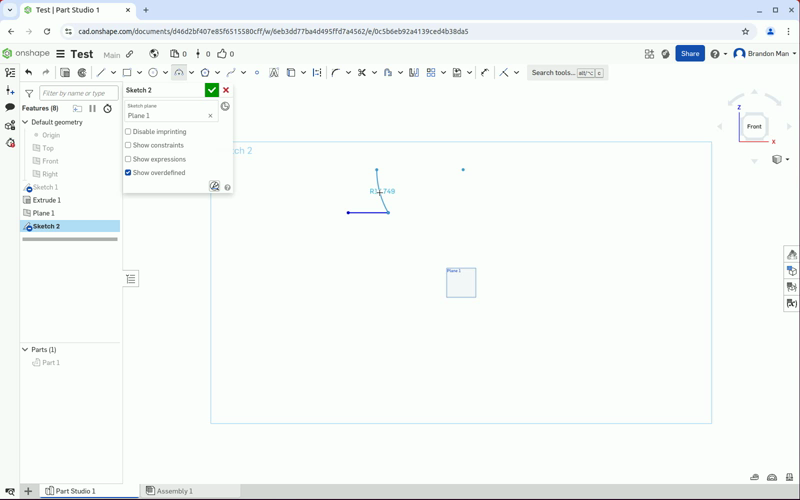
click(379, 192)
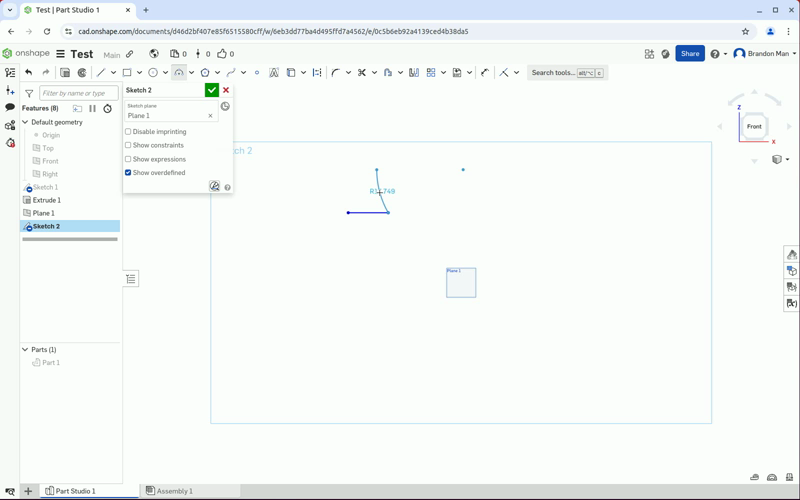
key_up(shift)
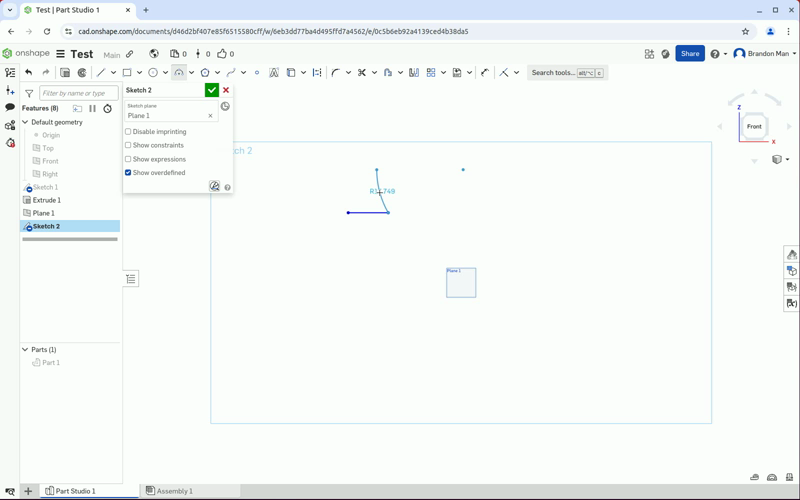
key(esc)
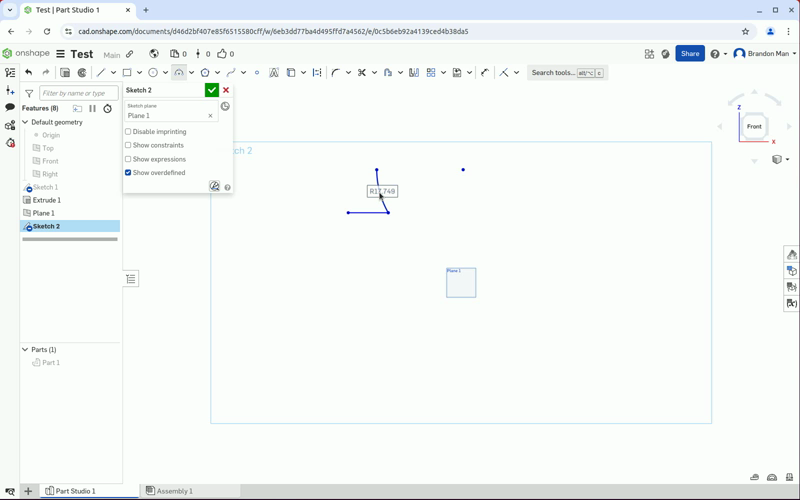
key(l)
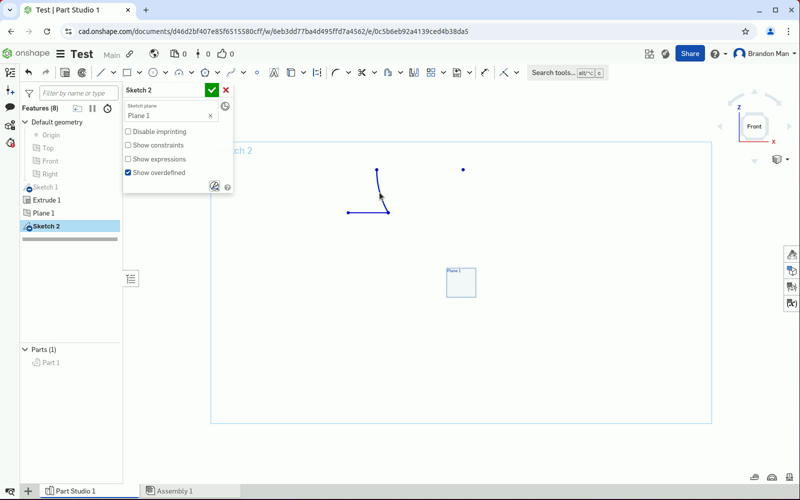
mouse_move(376, 169)
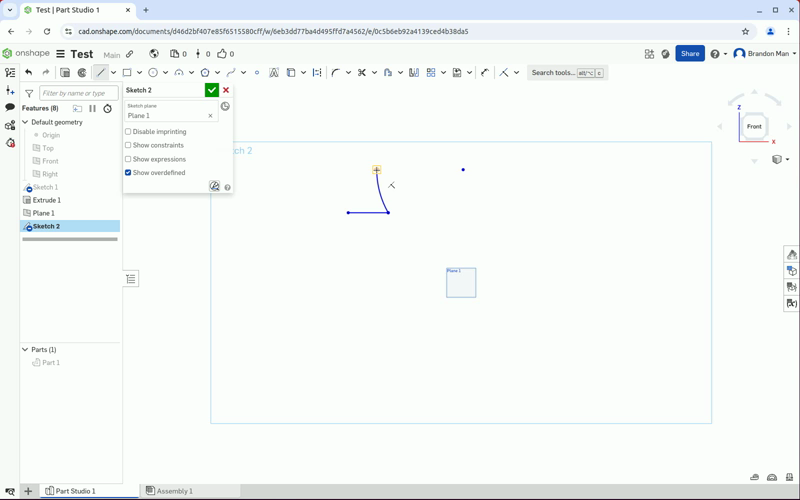
click(376, 169)
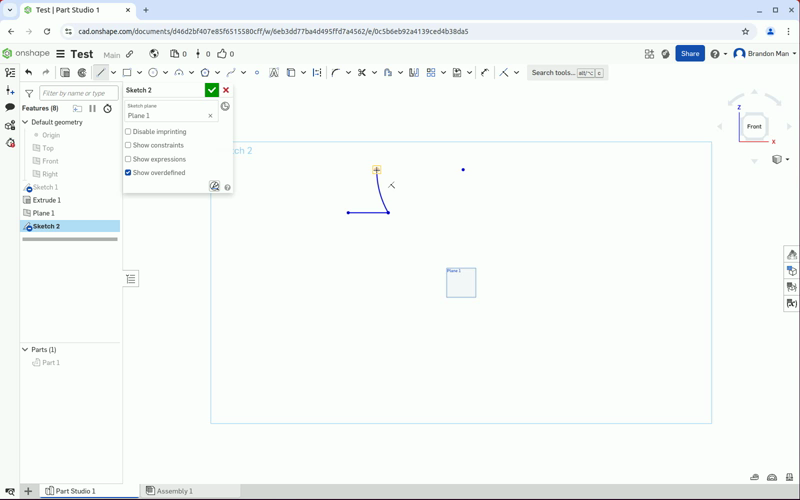
key_down(shift)
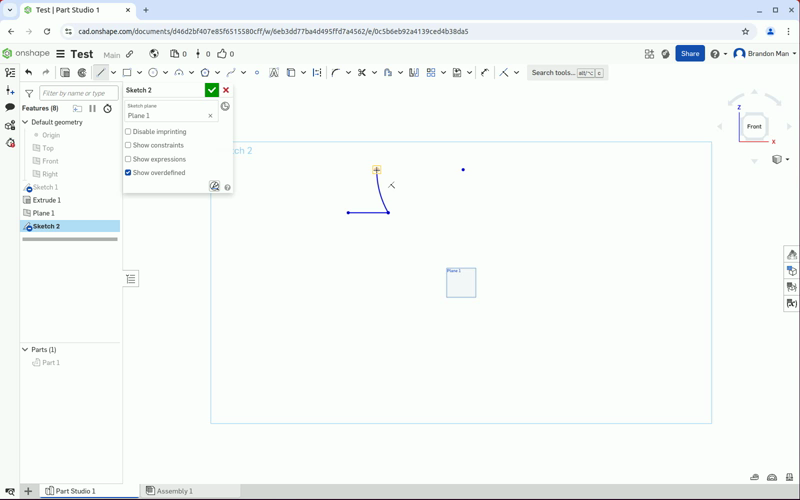
mouse_move(406, 169)
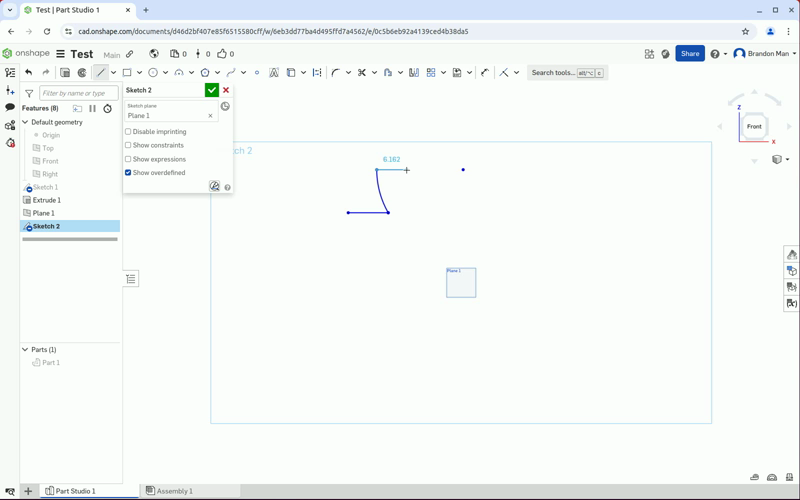
mouse_move(348, 169)
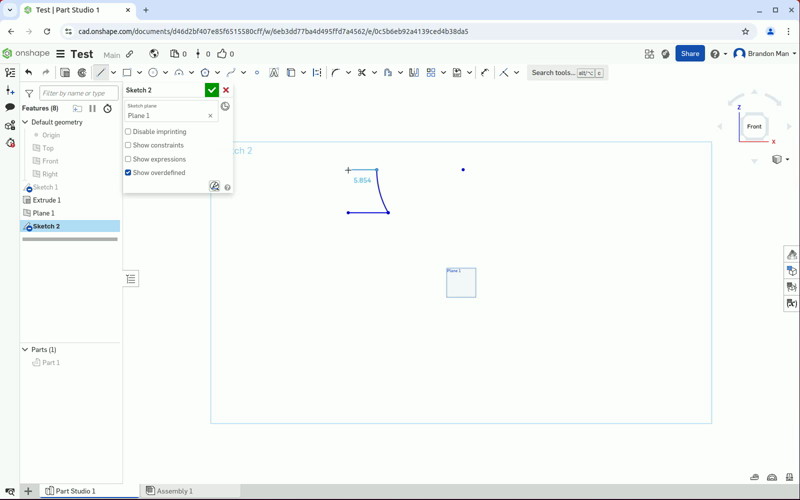
click(348, 169)
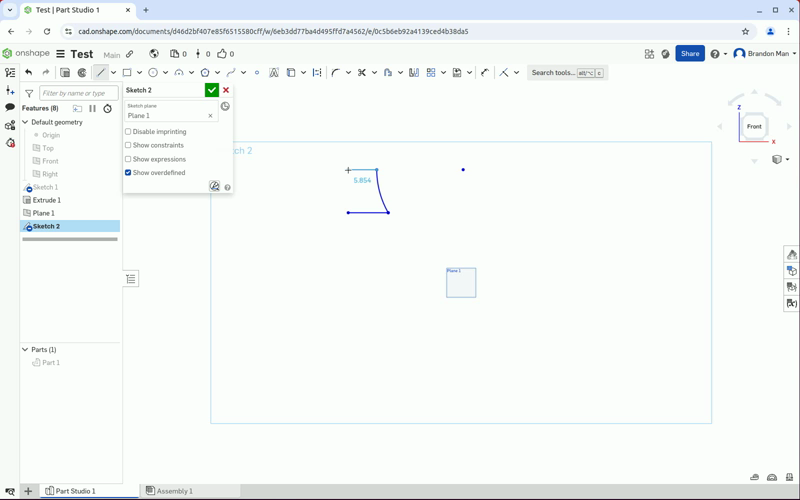
key_up(shift)
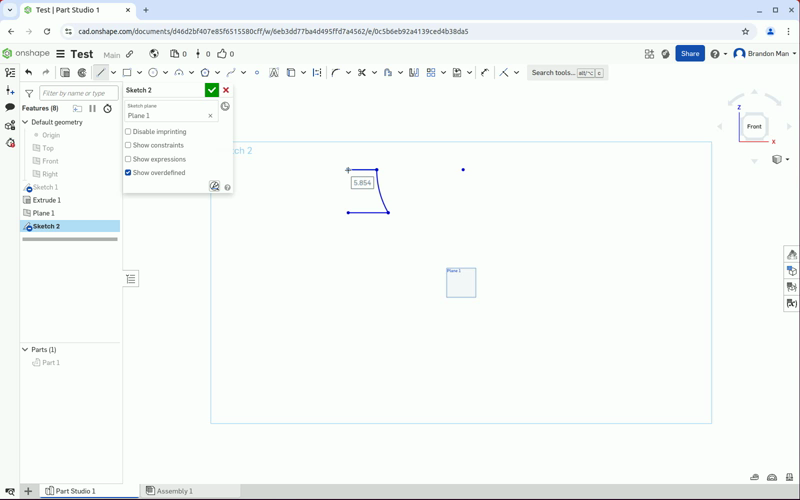
mouse_move(378, 169)
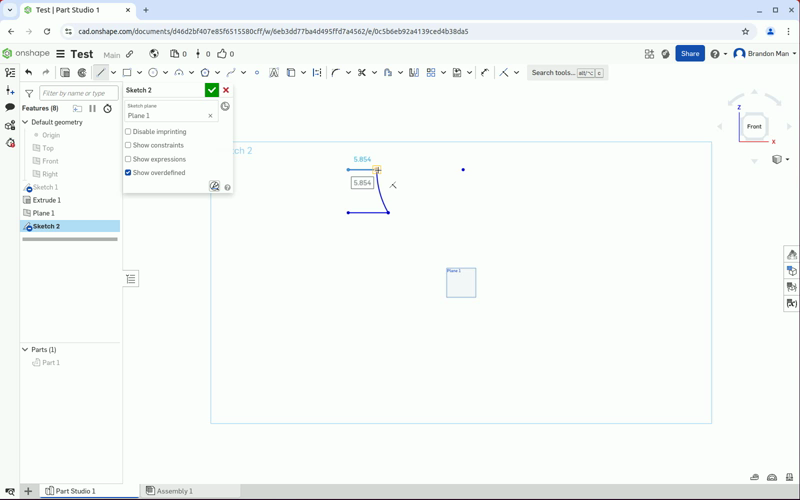
key_down(shift)
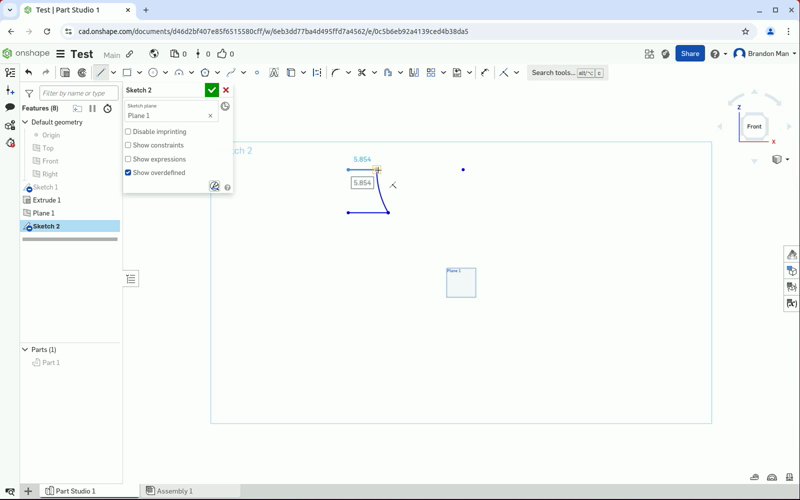
mouse_move(348, 212)
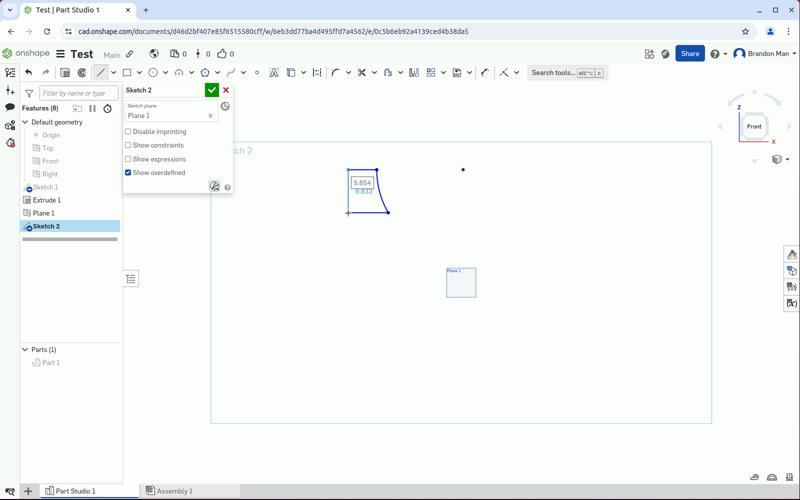
key_up(shift)
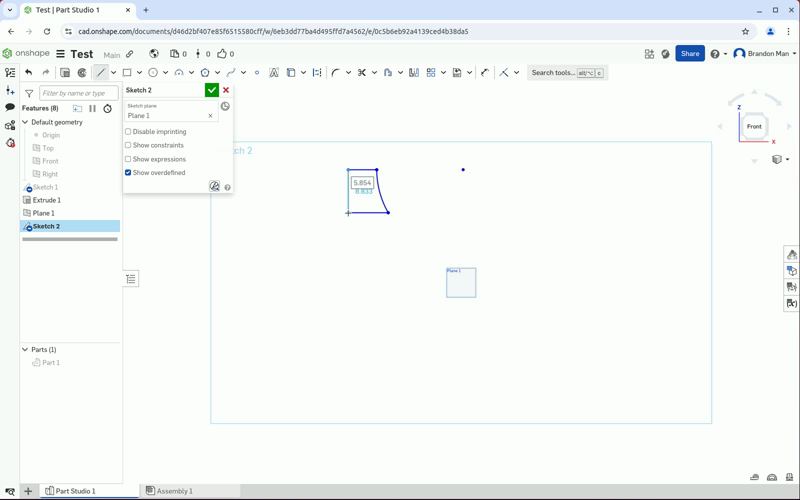
click(348, 212)
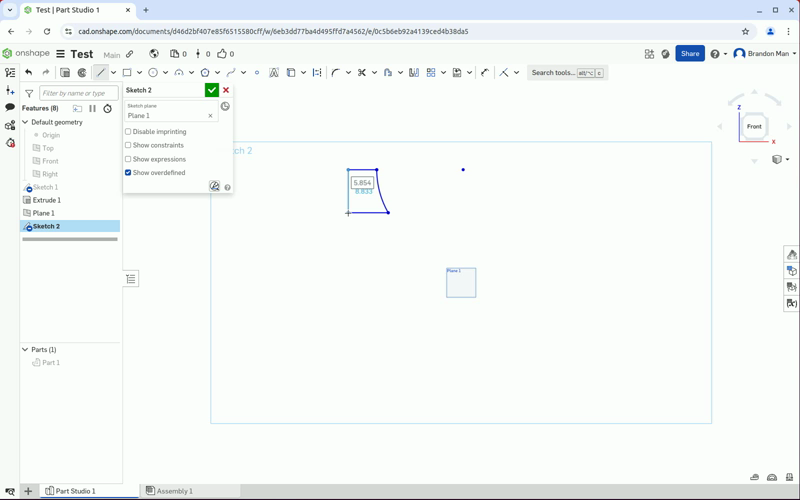
key(esc)
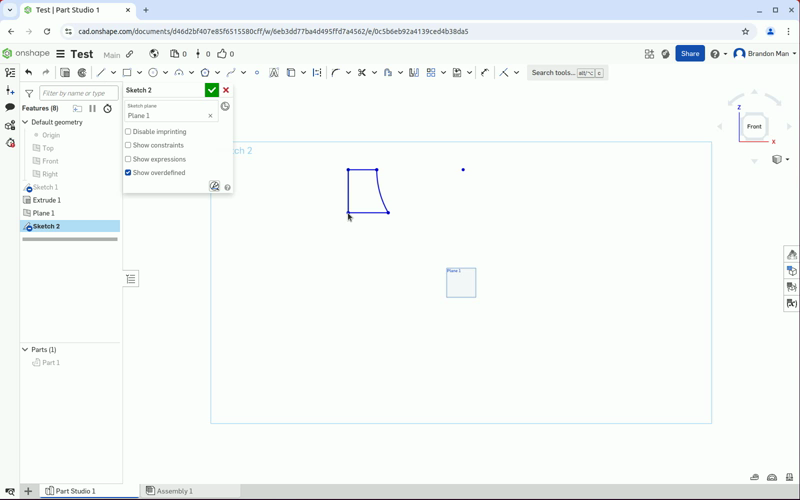
mouse_move(370, 172)
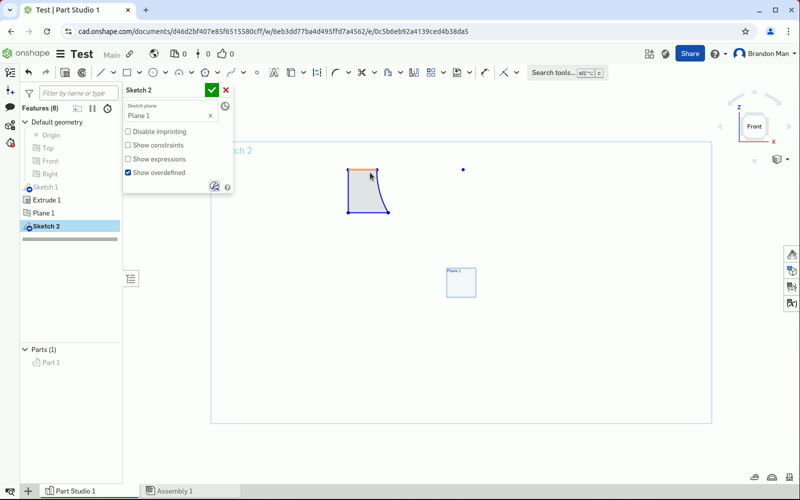
scroll(6)
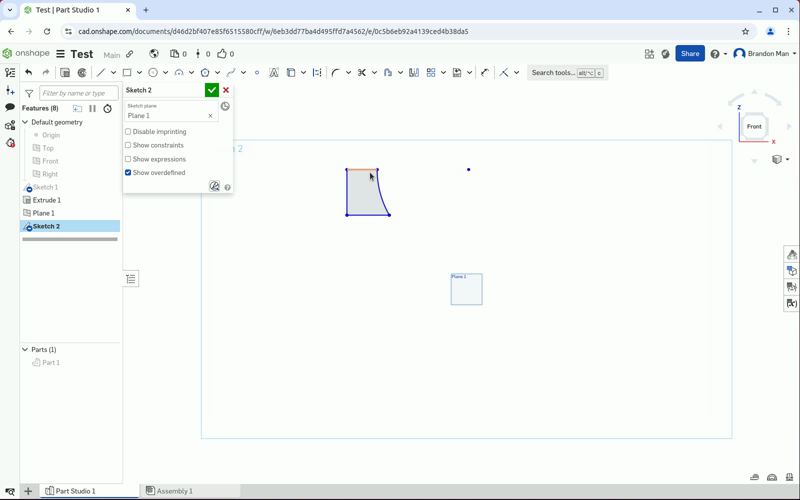
scroll(6)
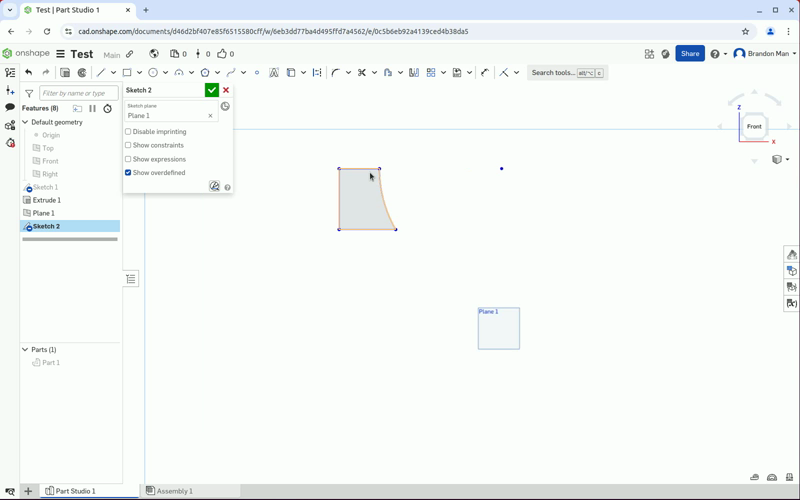
scroll(6)
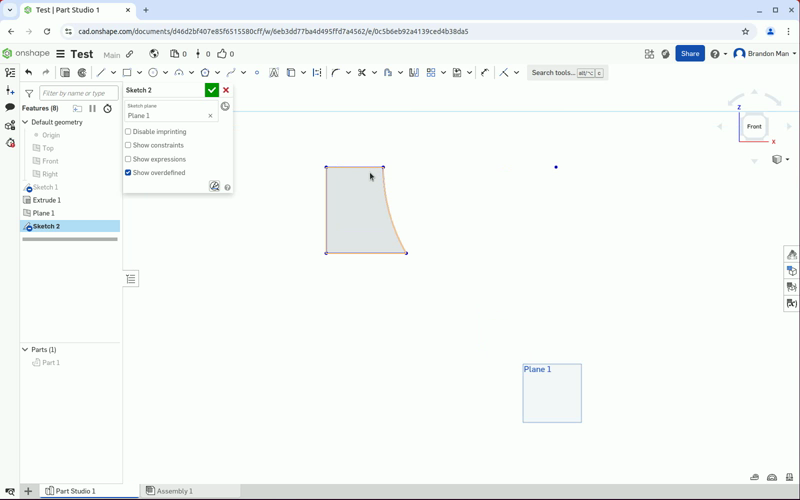
scroll(6)
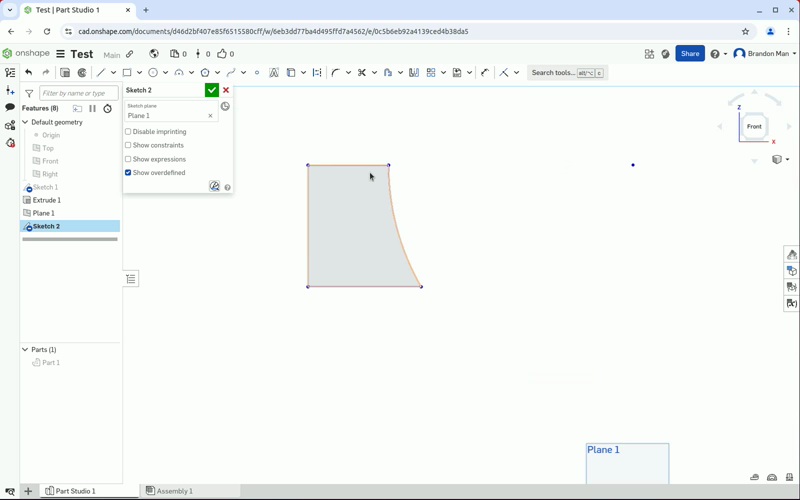
scroll(6)
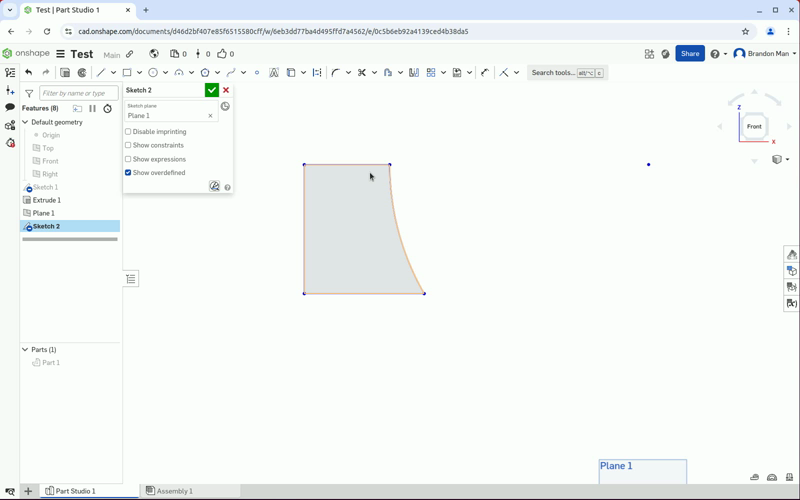
scroll(6)
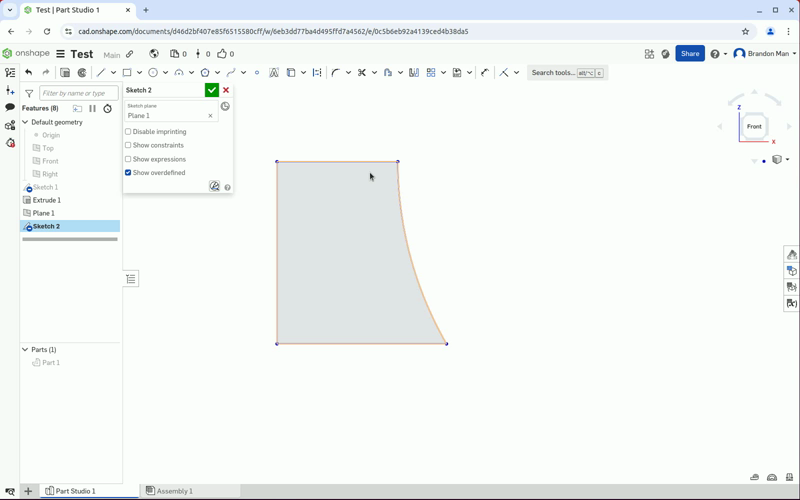
scroll(6)
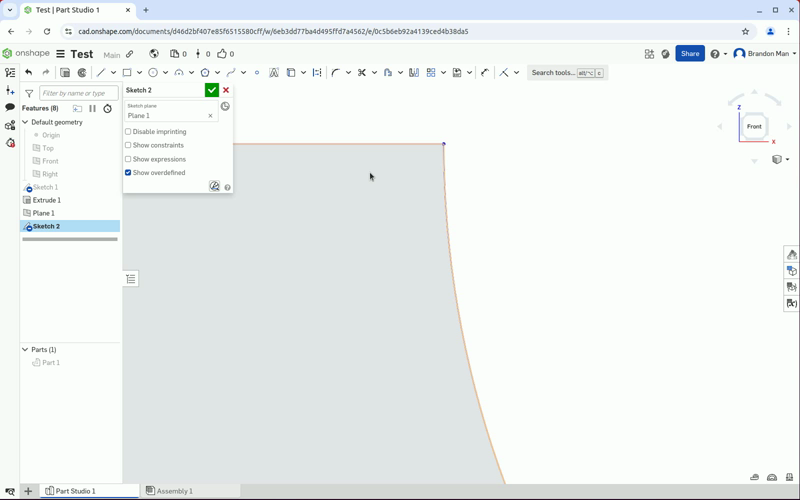
click(370, 172)
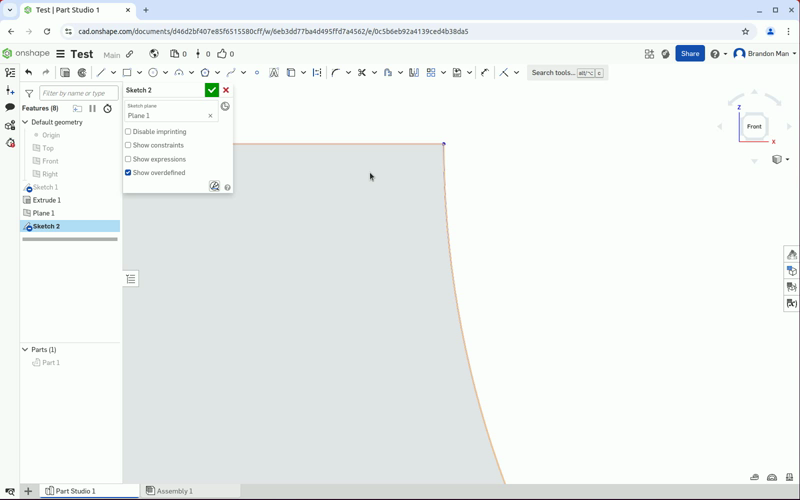
scroll(-6)
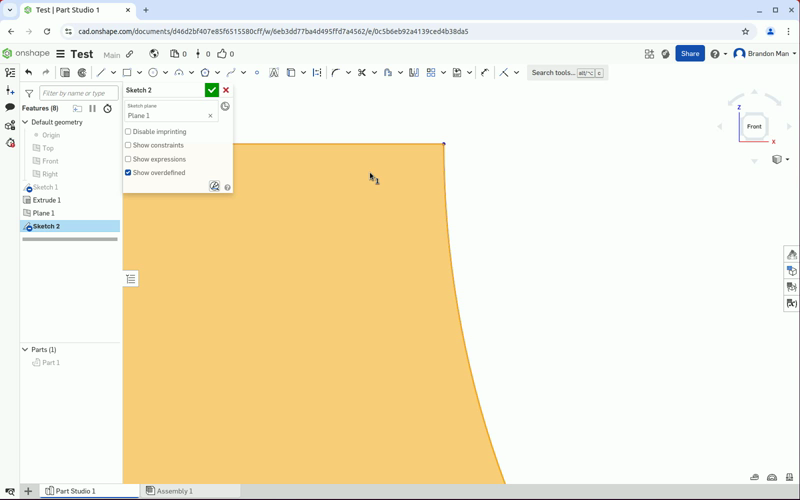
scroll(-6)
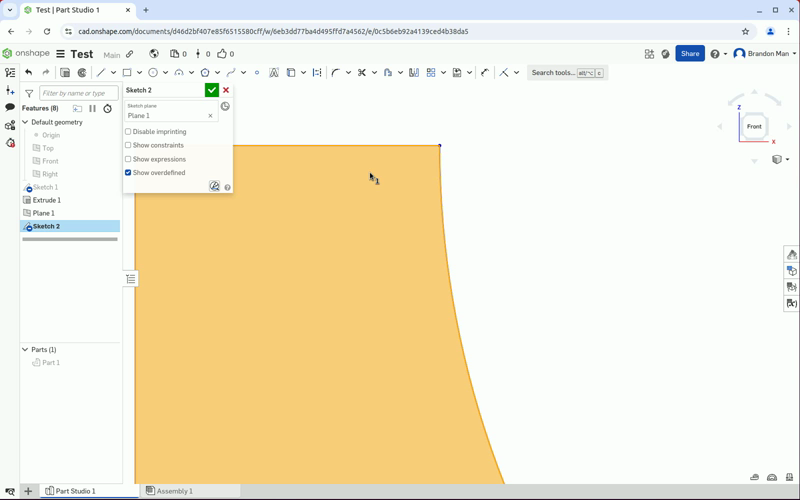
scroll(-6)
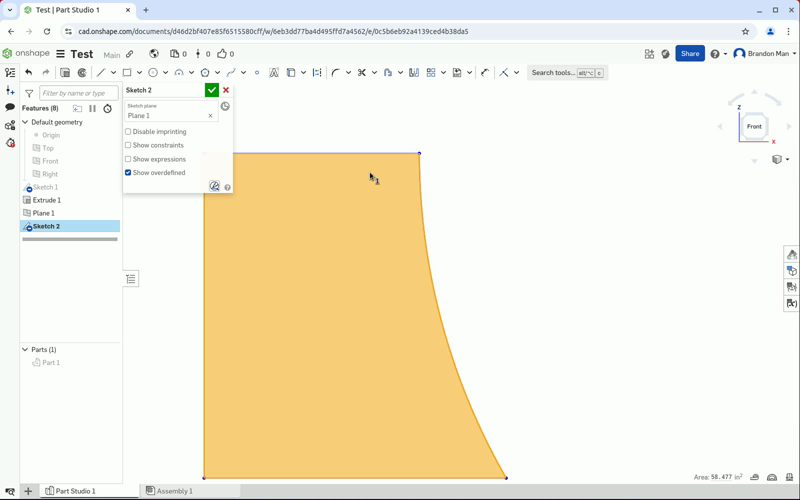
scroll(-6)
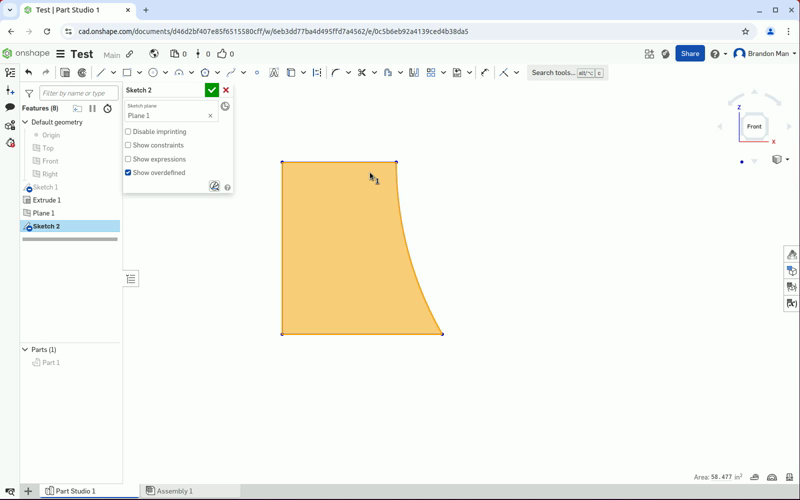
scroll(-6)
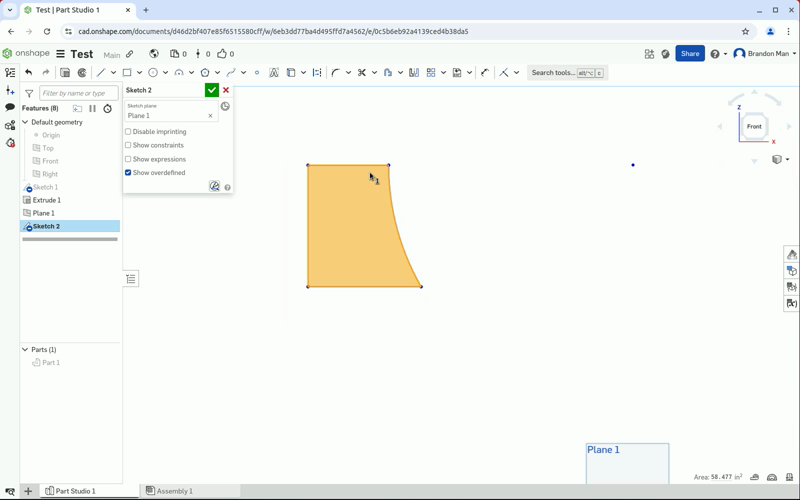
scroll(-6)
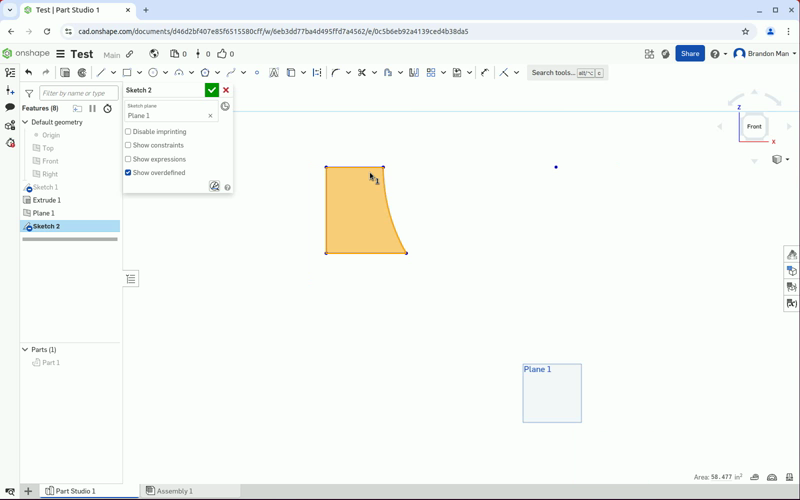
scroll(-6)
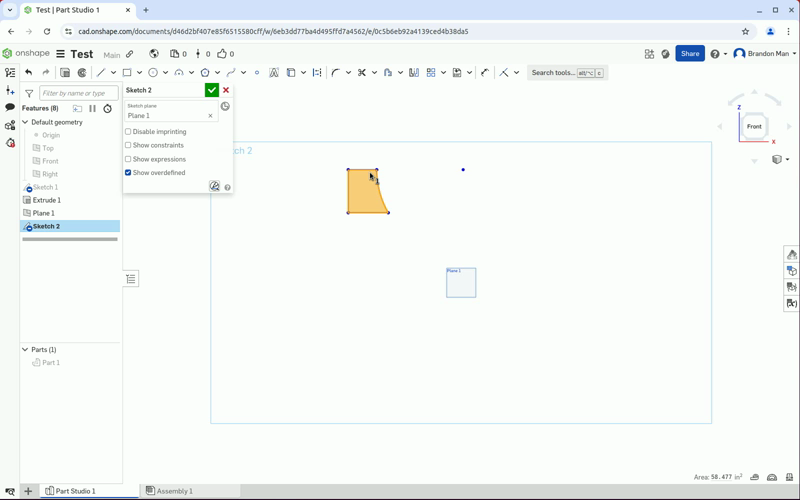
mouse_move(73, 352)
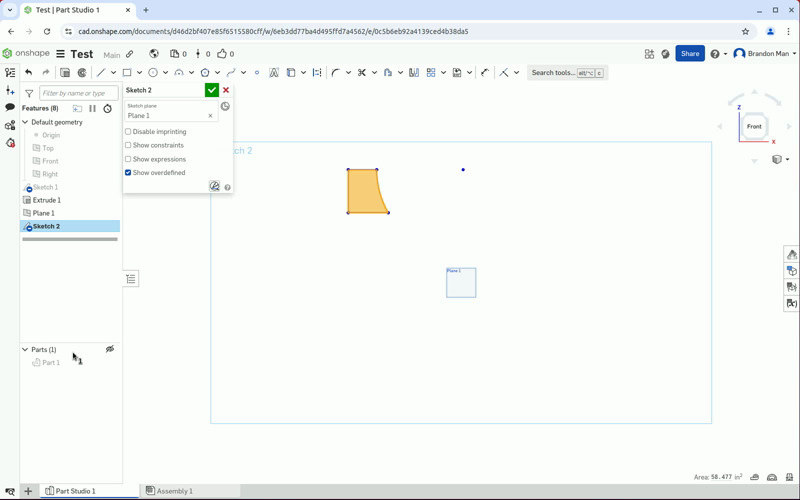
key(shift+y)
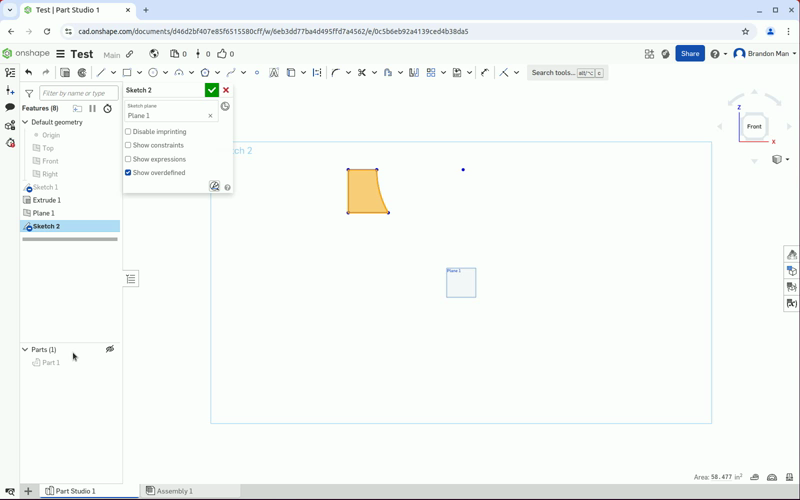
key(shift+e)
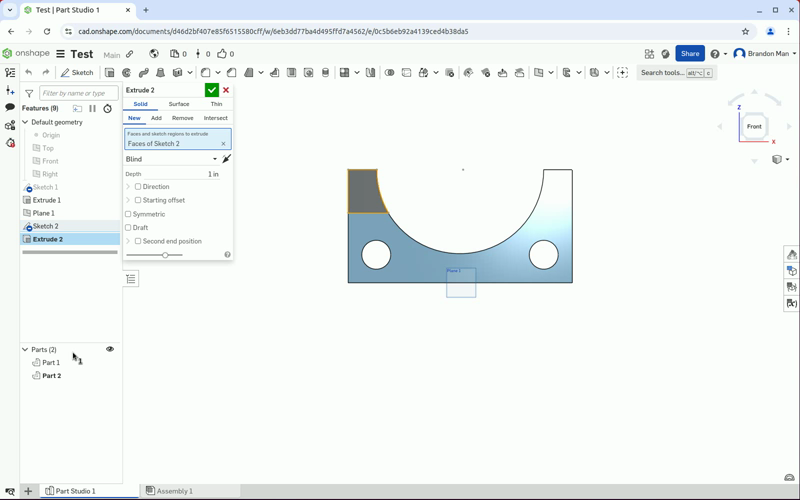
mouse_move(143, 106)
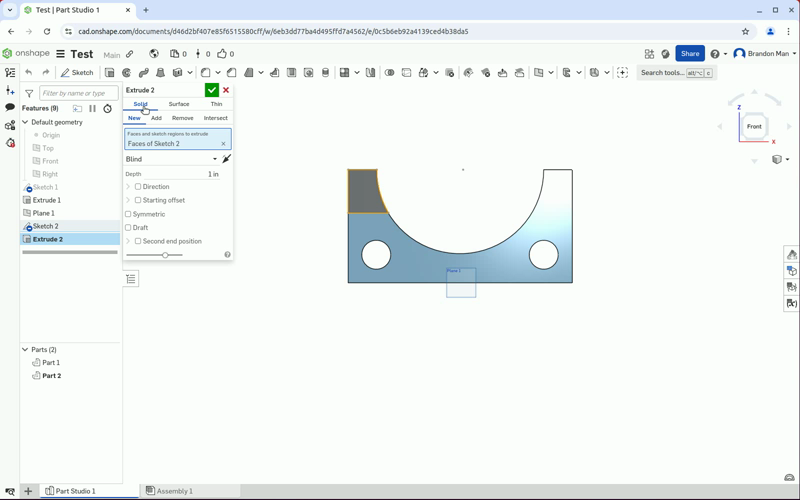
click(143, 106)
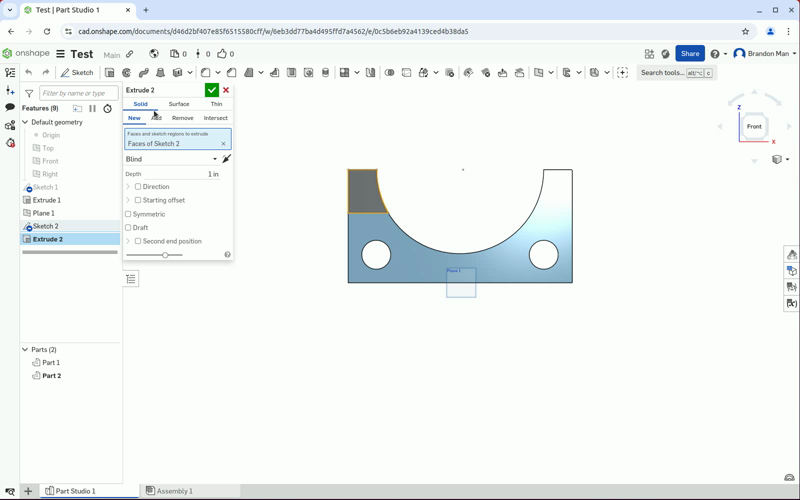
mouse_move(186, 120)
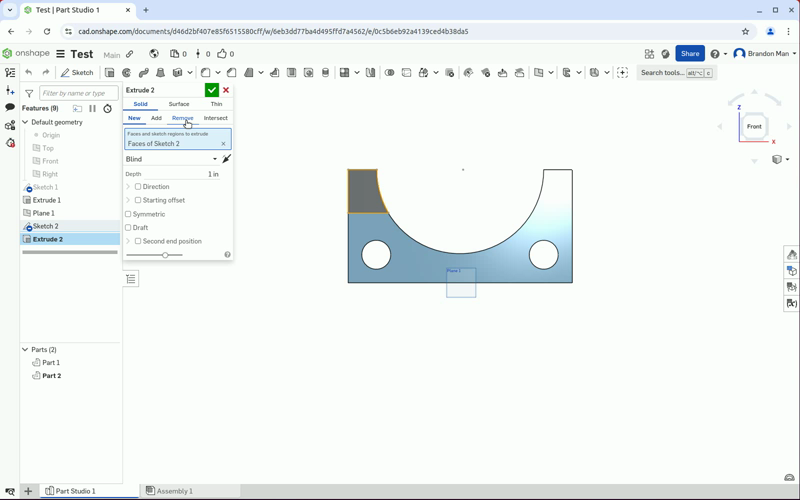
click(186, 120)
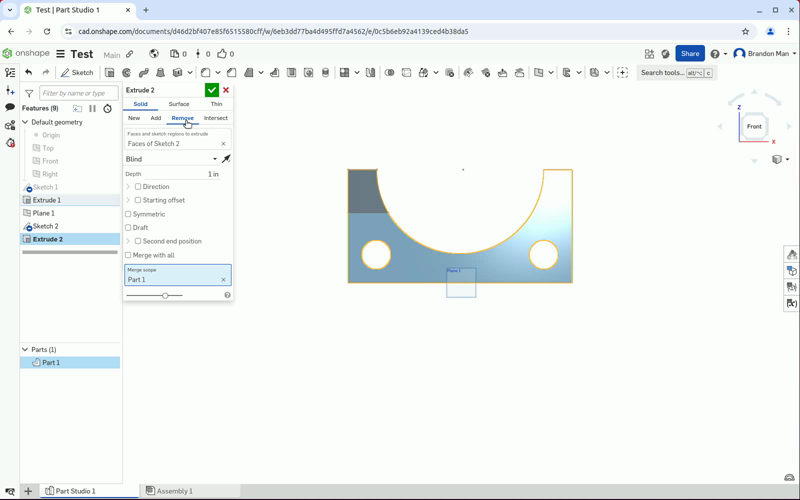
key(tab, 4)
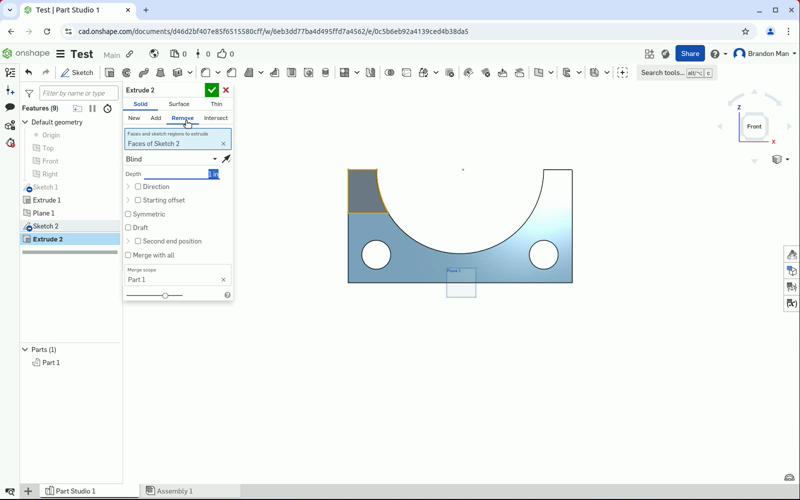
text(5.777)
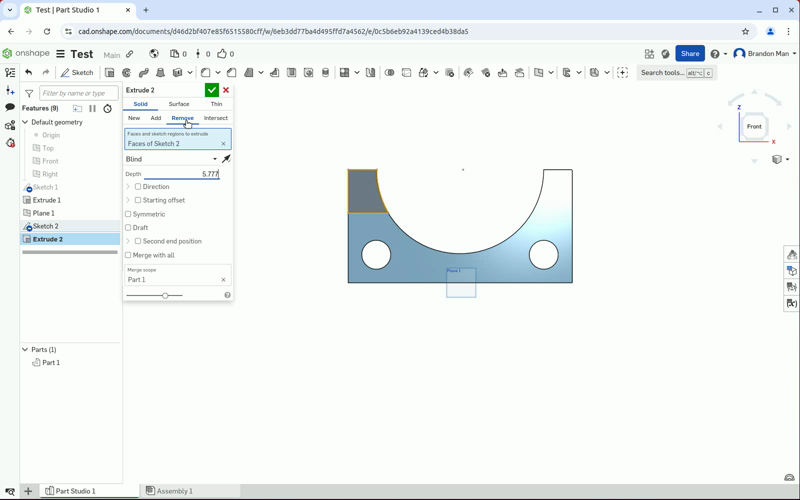
key(tab, 6)
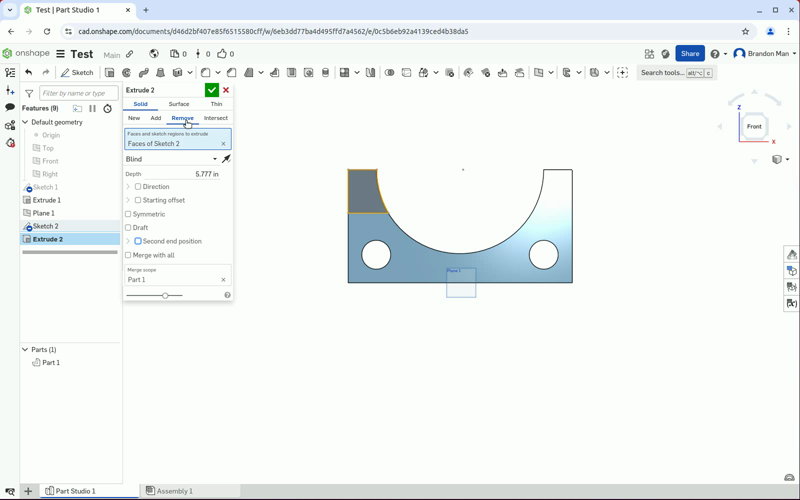
key(space)
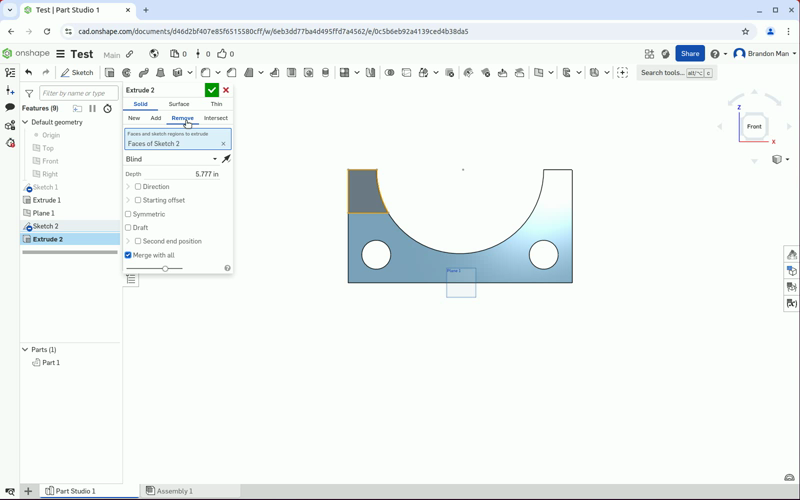
key(enter)
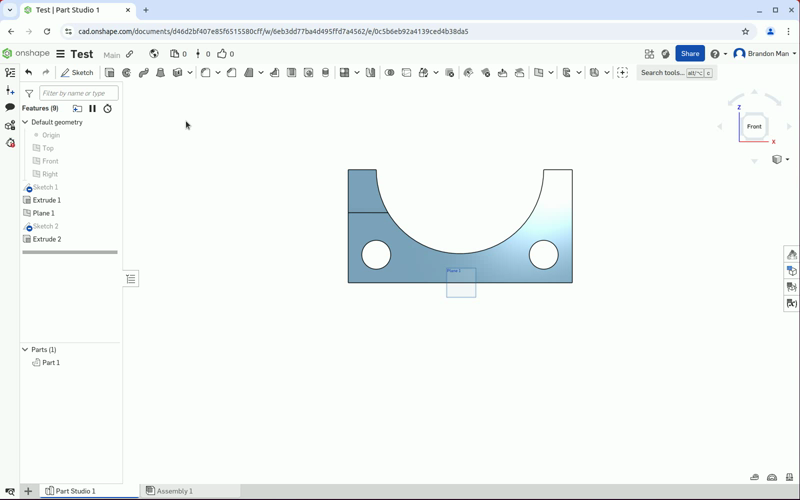
key(shift+h)
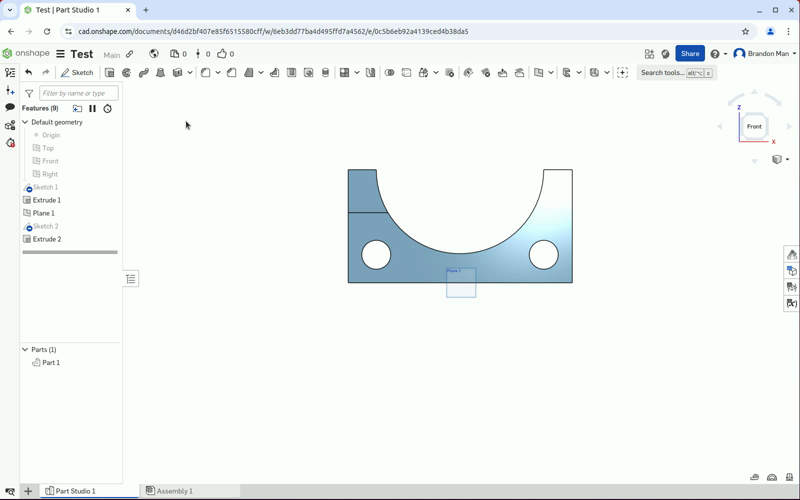
key(shift+h)
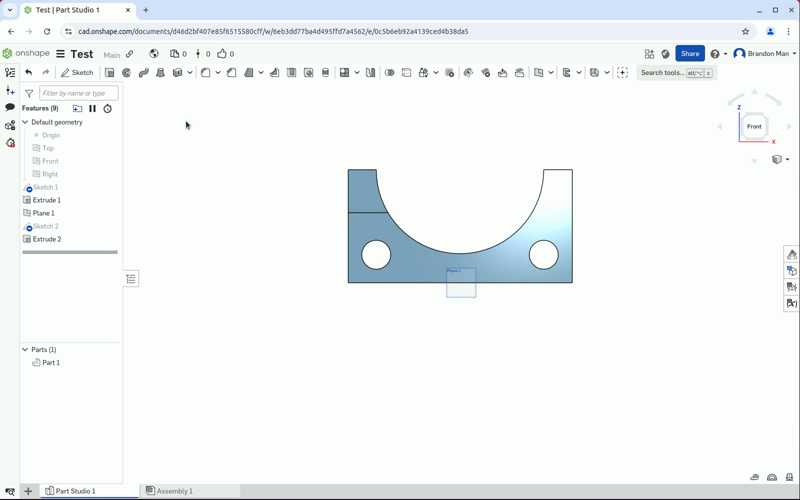
mouse_move(73, 189)
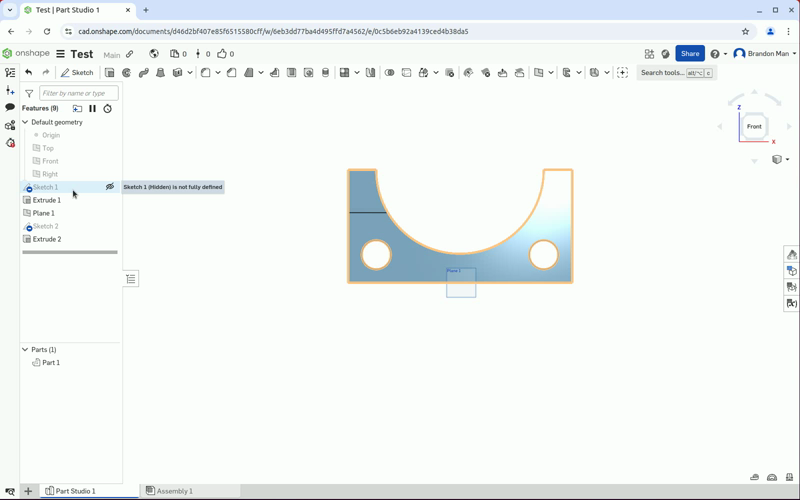
click(73, 189)
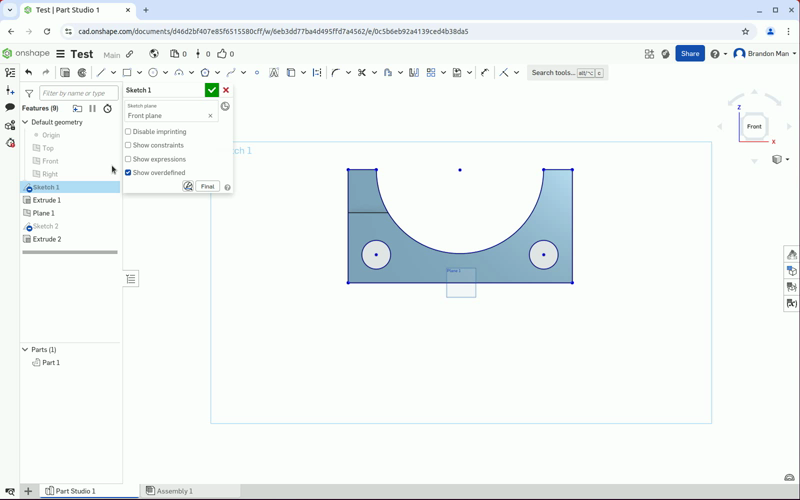
mouse_move(229, 92)
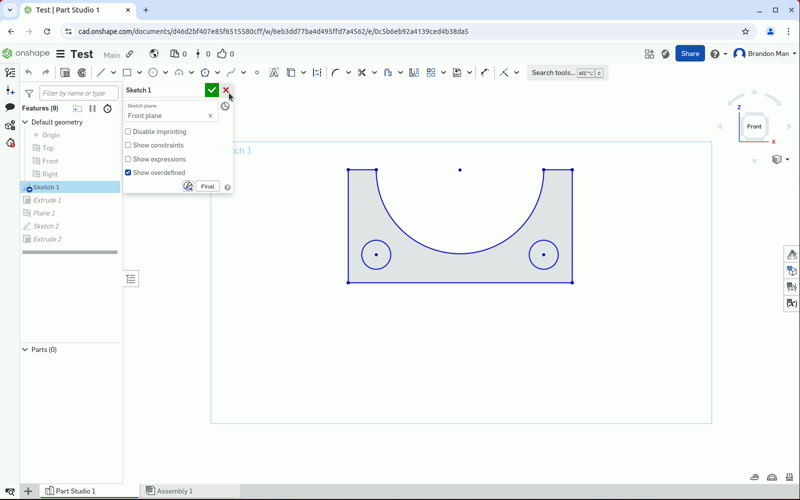
click(229, 92)
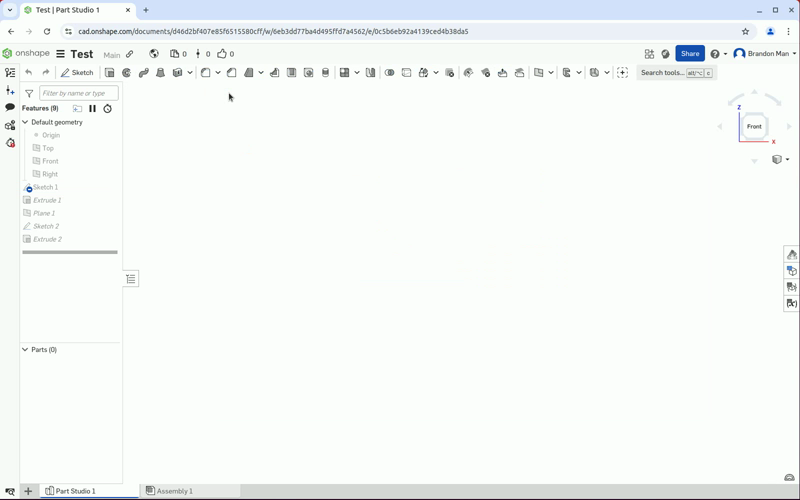
key(shift+s)
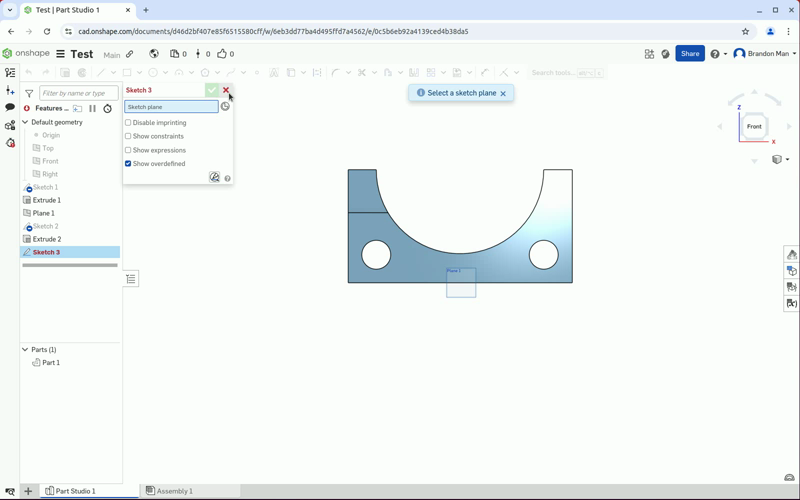
mouse_move(73, 215)
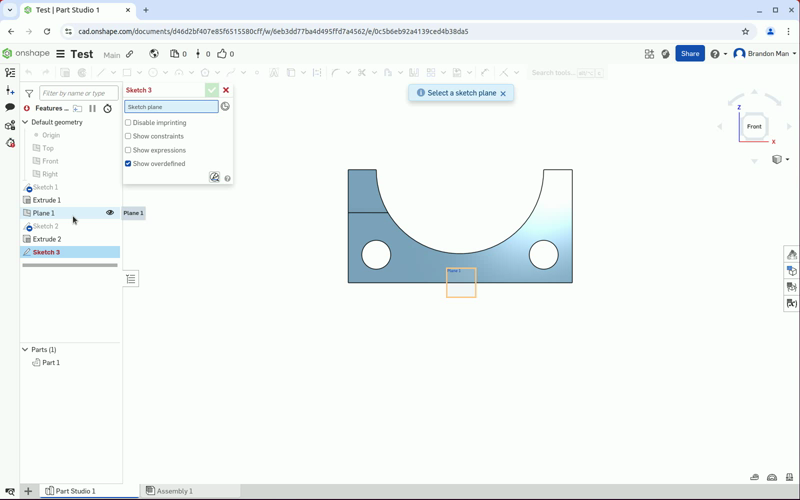
click(73, 215)
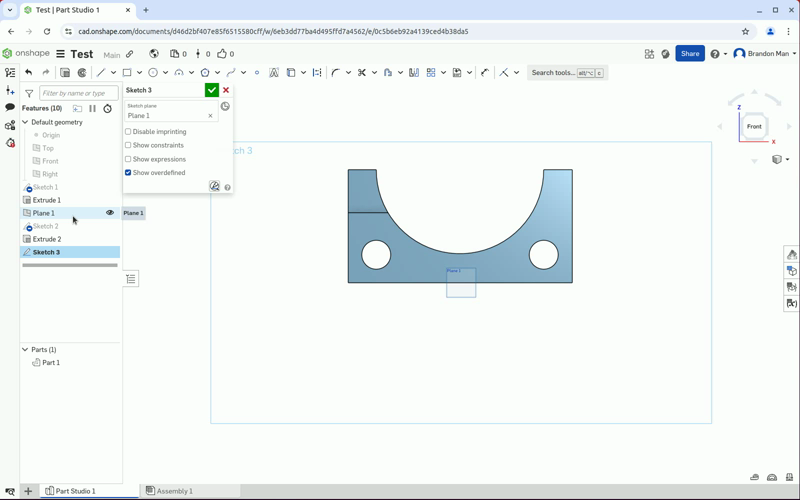
mouse_move(73, 352)
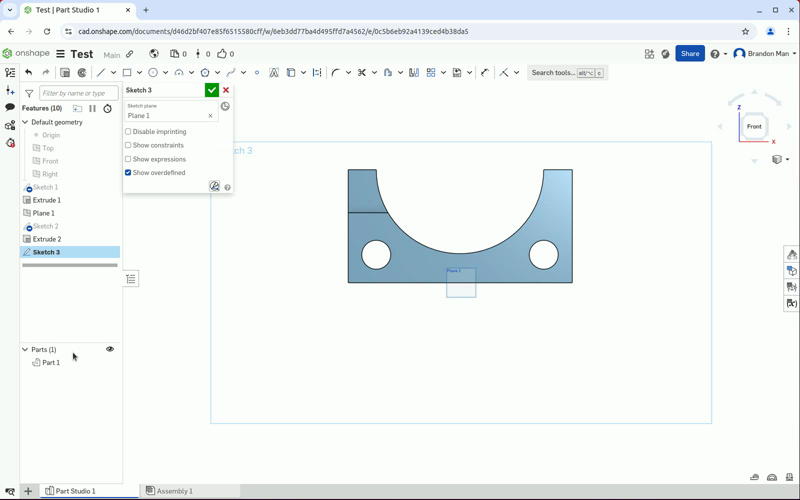
key(y)
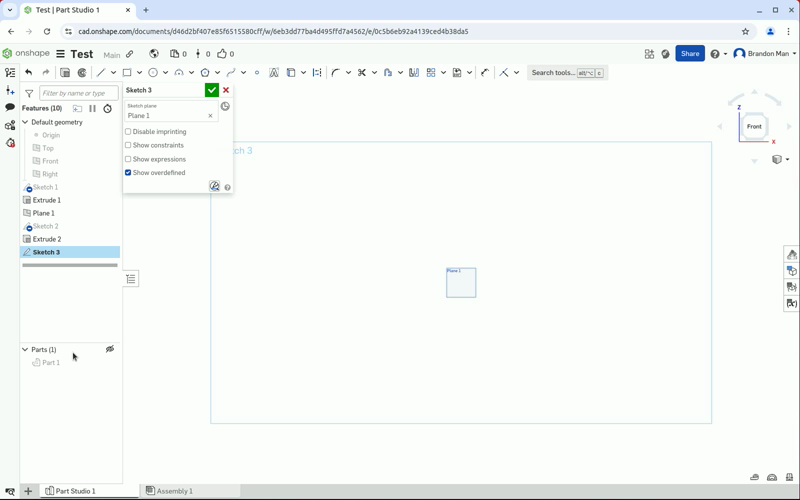
key(l)
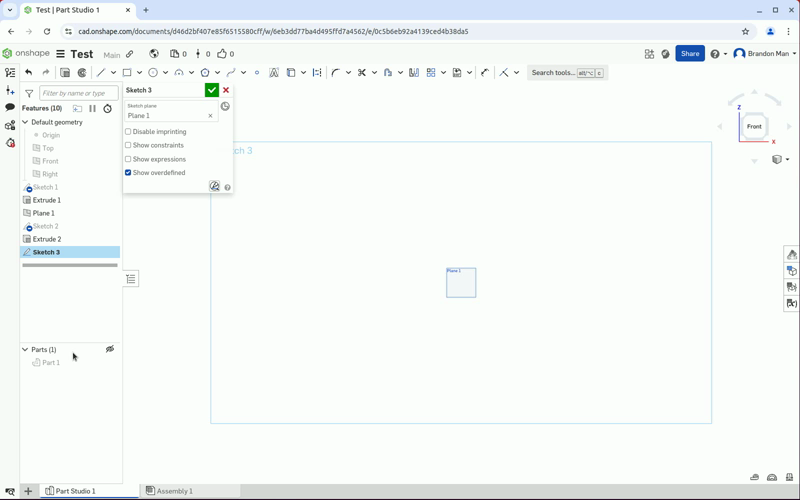
key_down(shift)
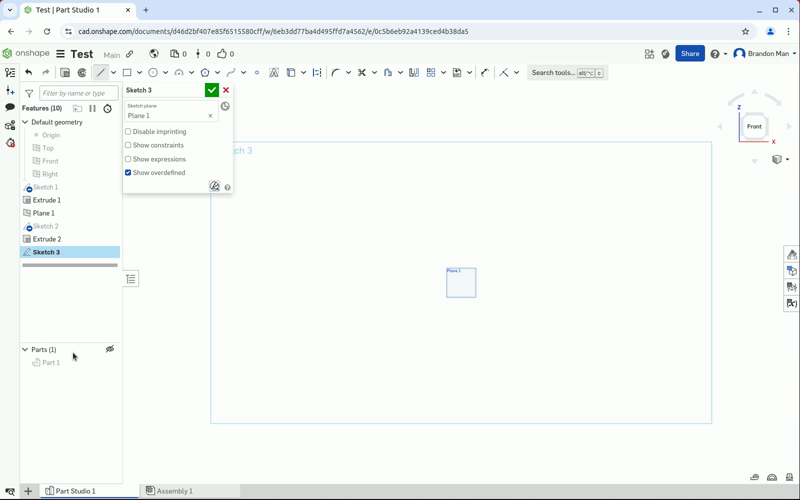
mouse_move(460, 282)
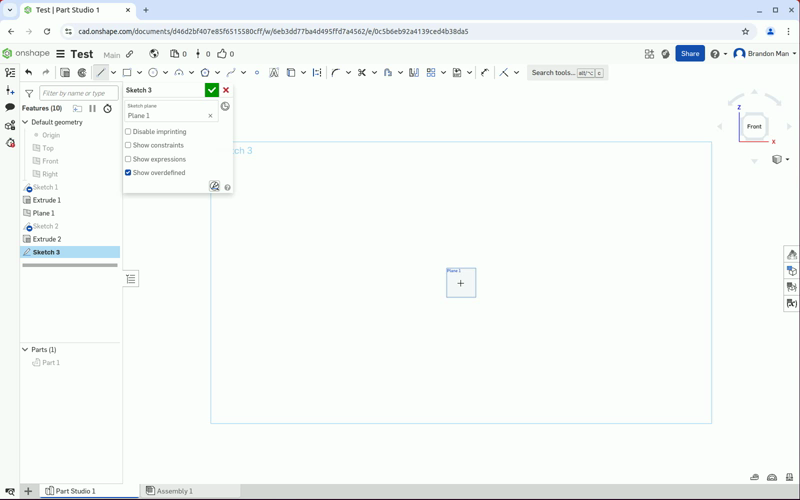
click(460, 282)
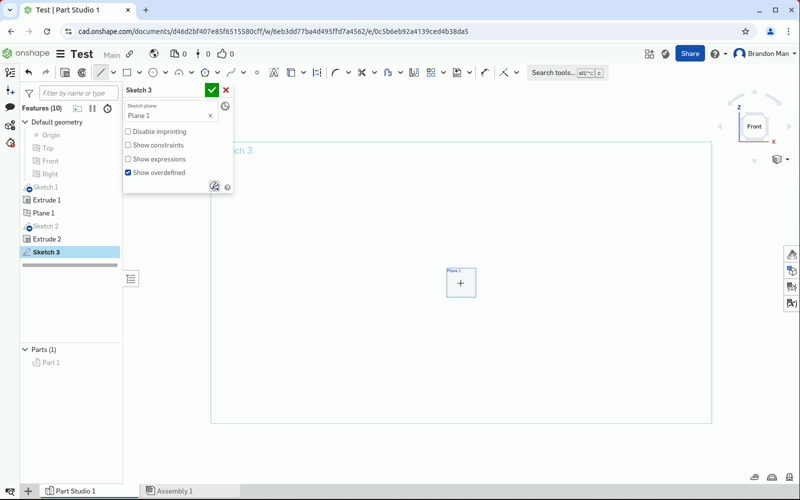
key_up(shift)
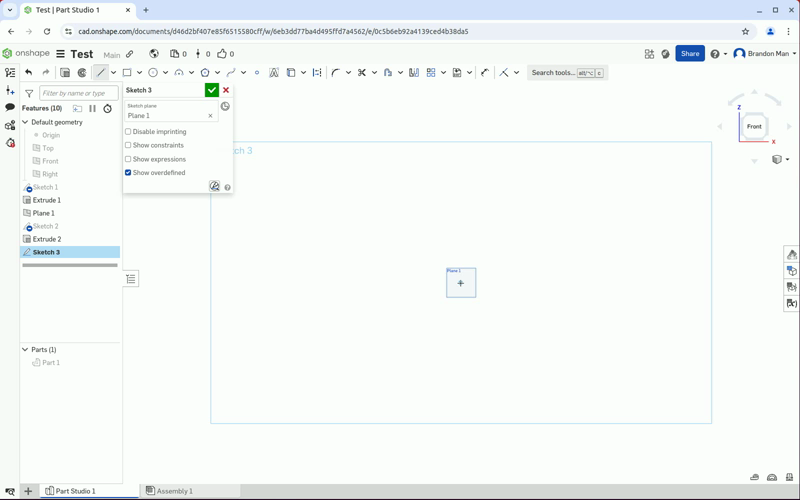
key_down(shift)
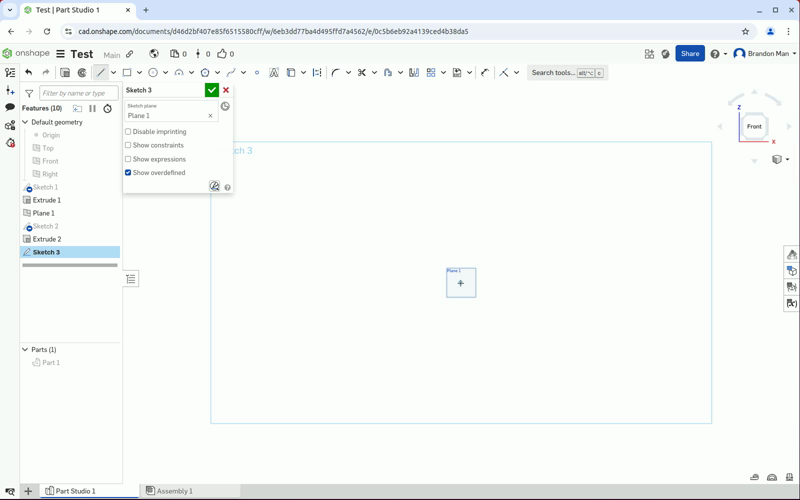
mouse_move(573, 282)
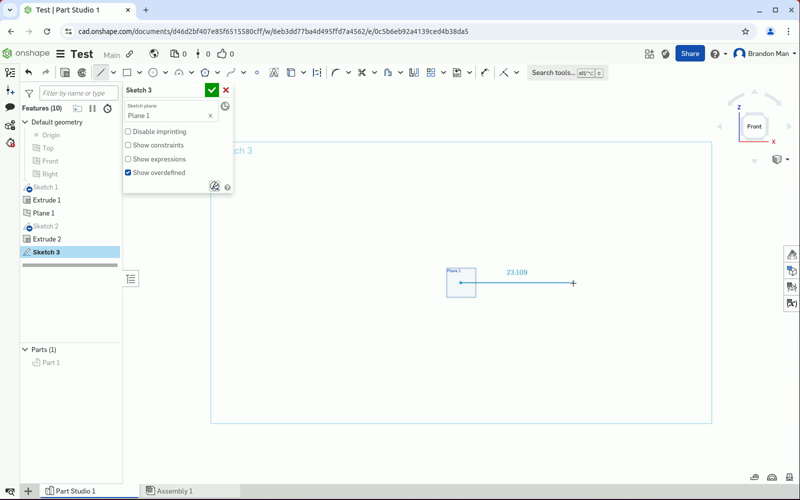
click(573, 282)
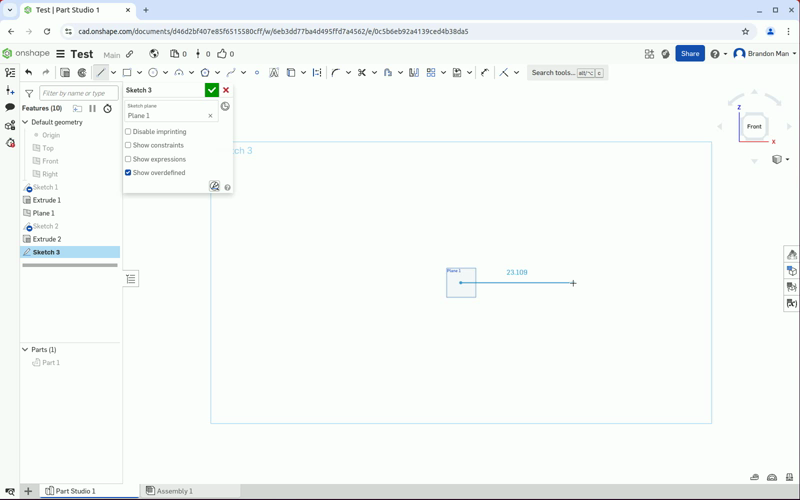
key_up(shift)
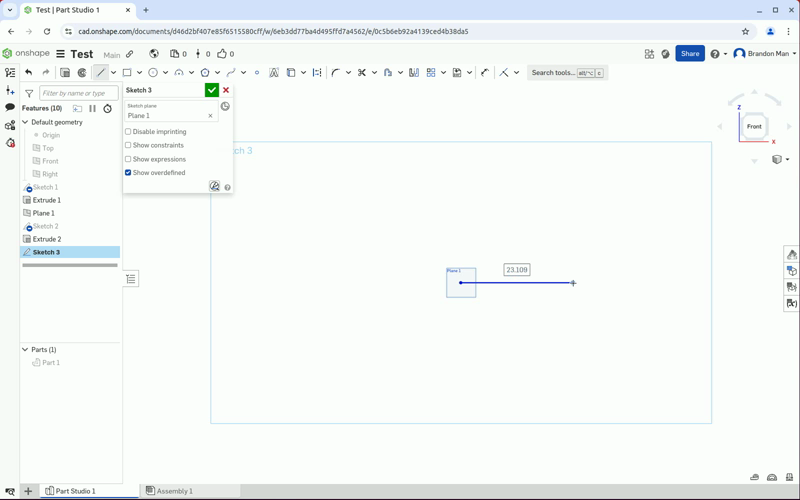
key_down(shift)
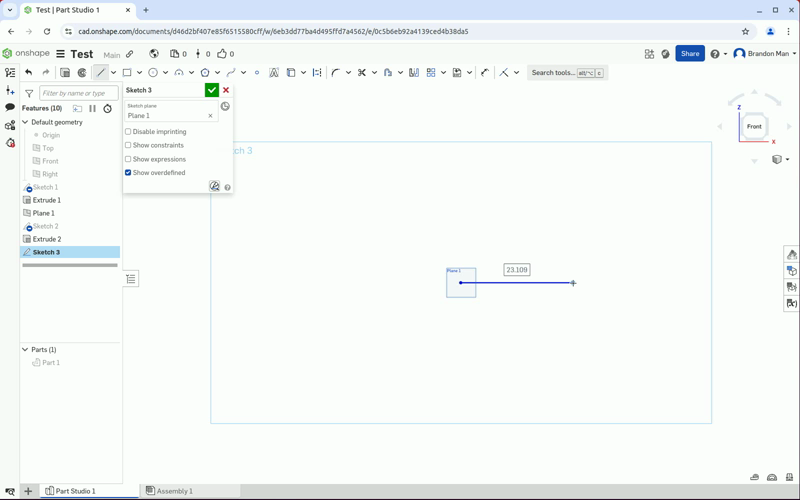
mouse_move(573, 170)
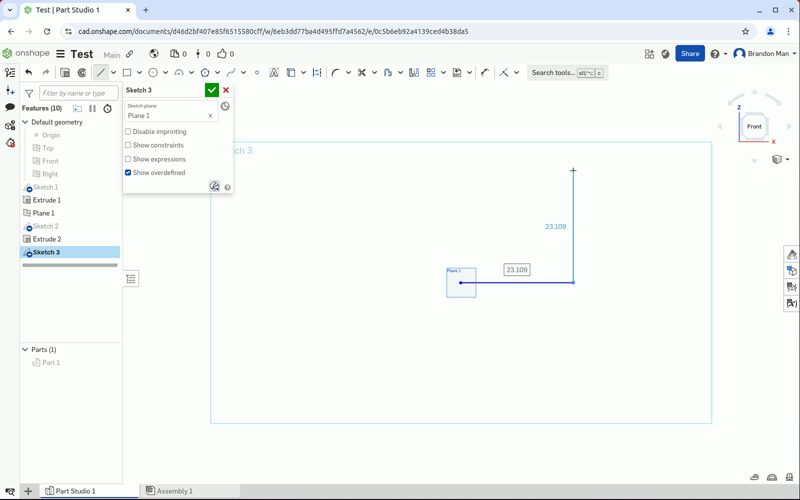
click(573, 170)
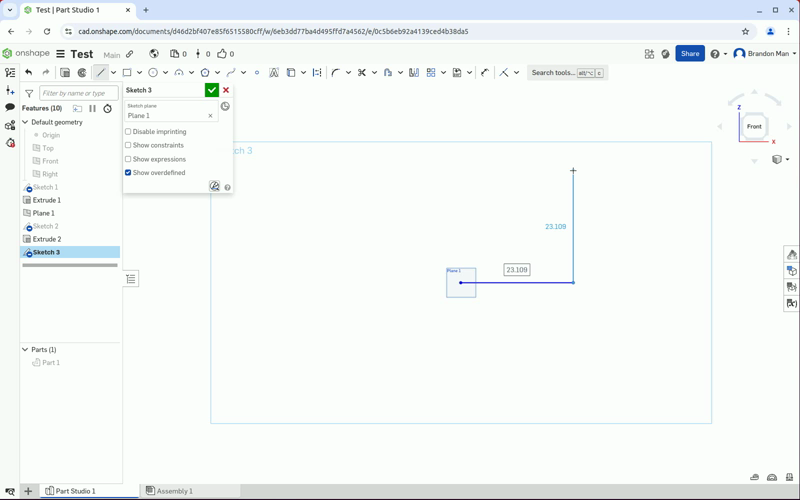
key_up(shift)
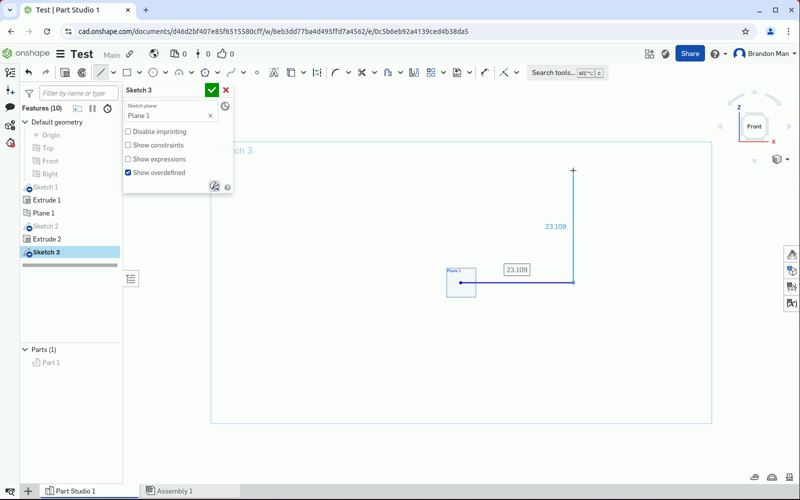
key_down(shift)
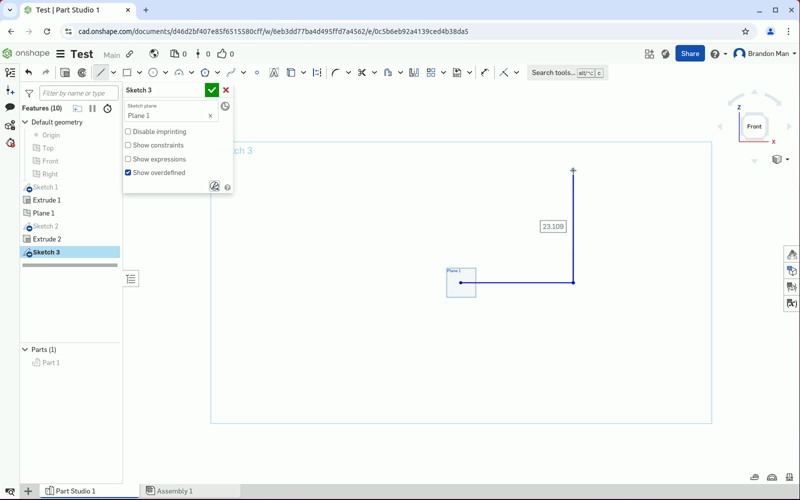
mouse_move(589, 170)
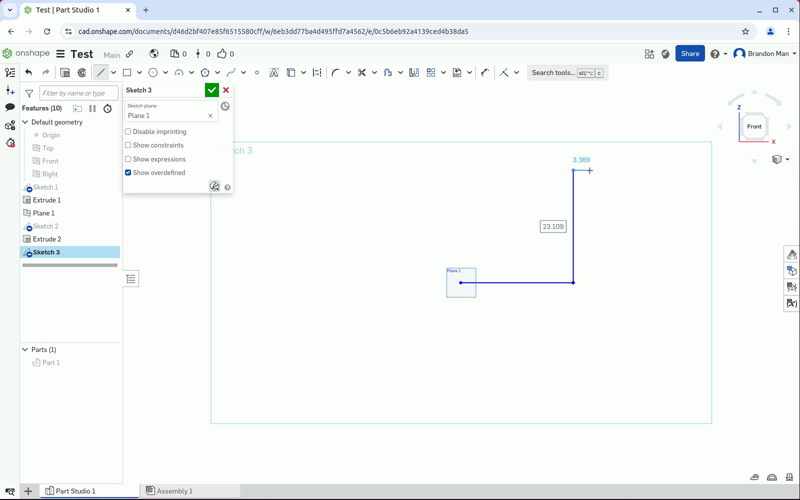
mouse_move(544, 170)
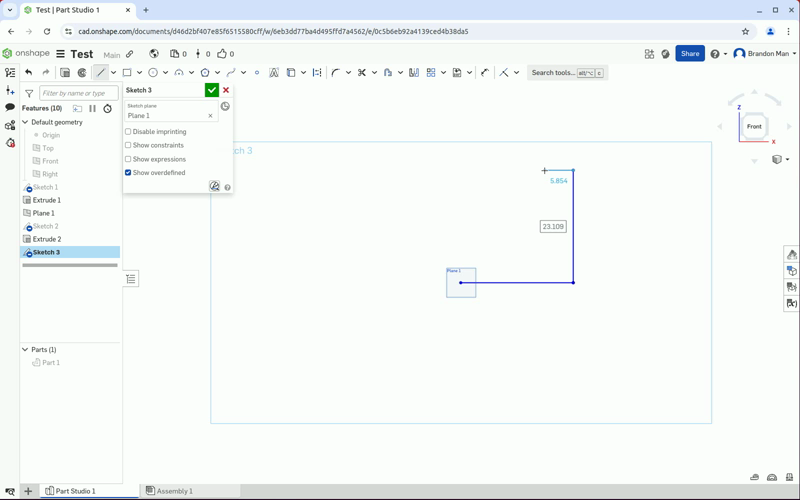
click(544, 170)
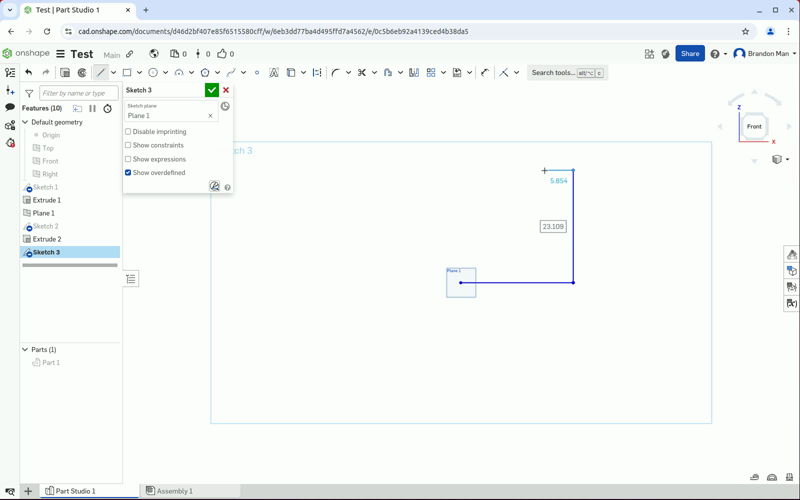
key_up(shift)
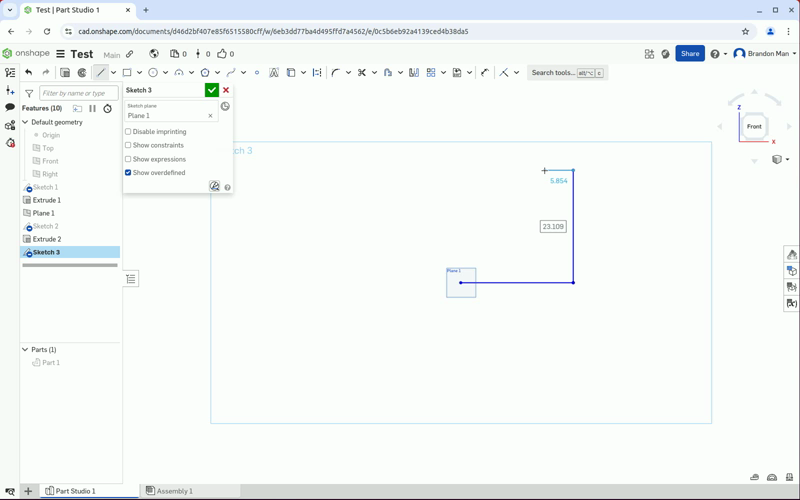
key(esc)
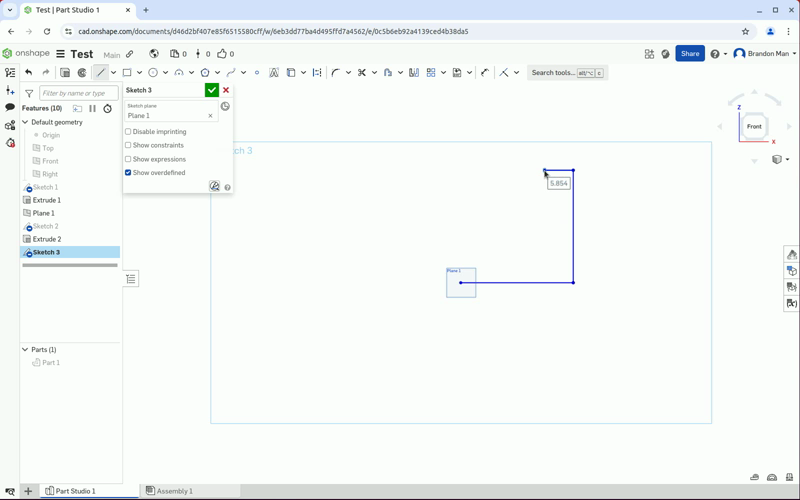
key(a)
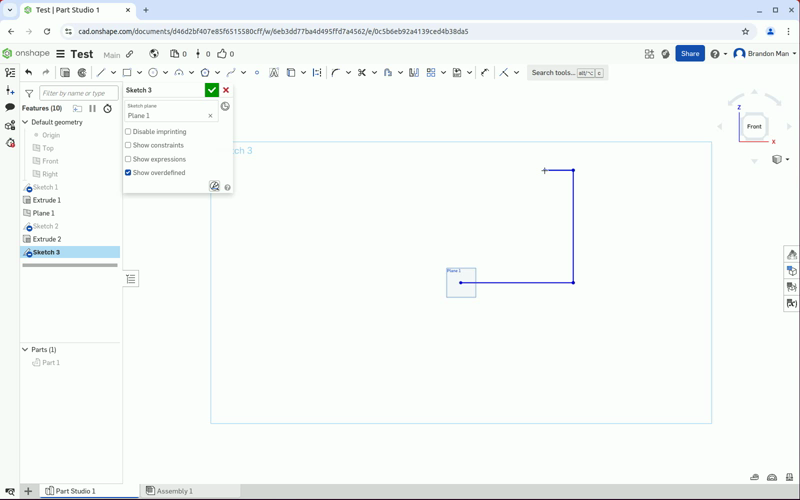
mouse_move(544, 170)
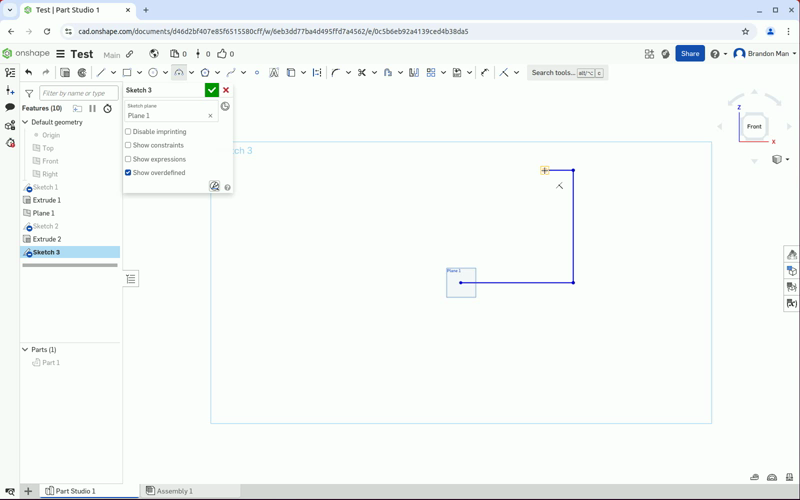
click(544, 170)
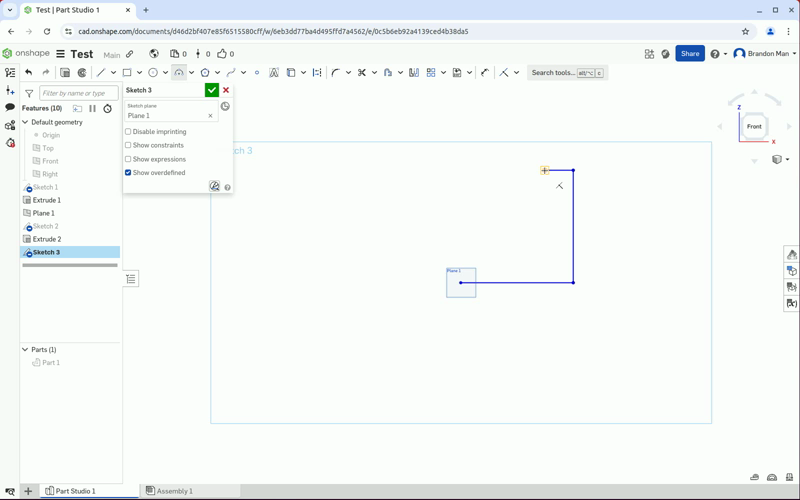
key_down(shift)
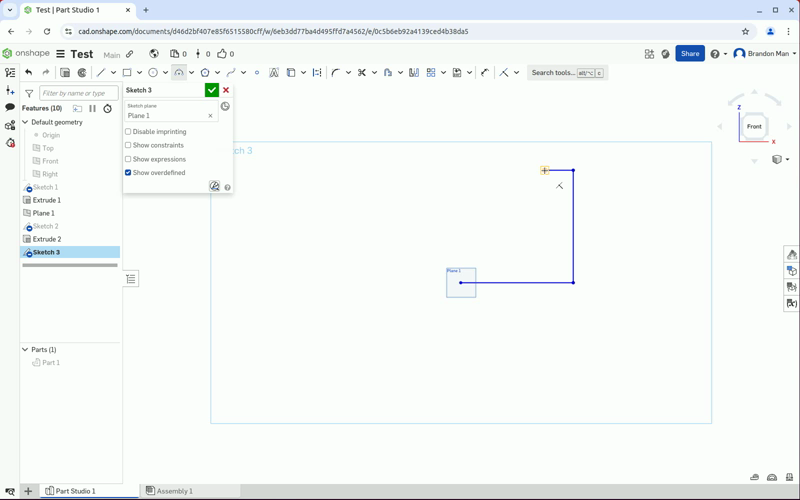
mouse_move(460, 254)
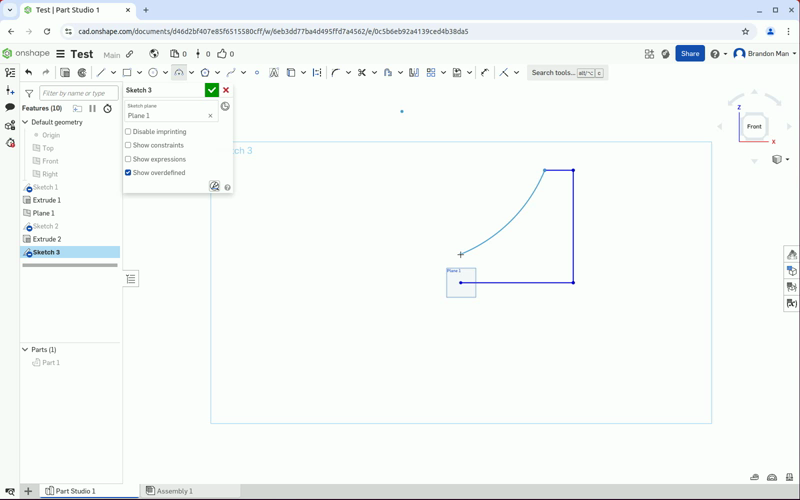
click(460, 254)
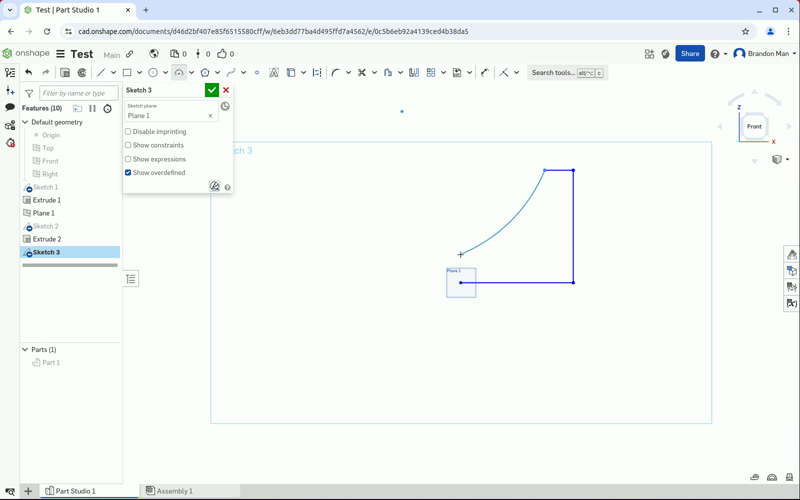
mouse_move(520, 229)
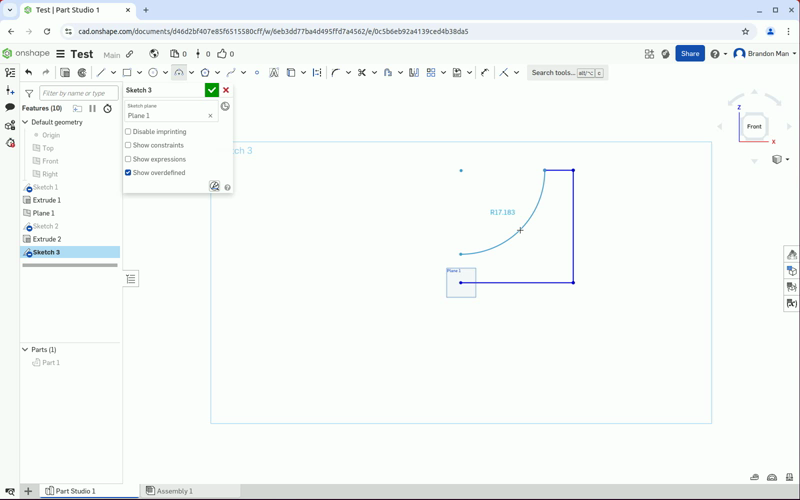
click(520, 229)
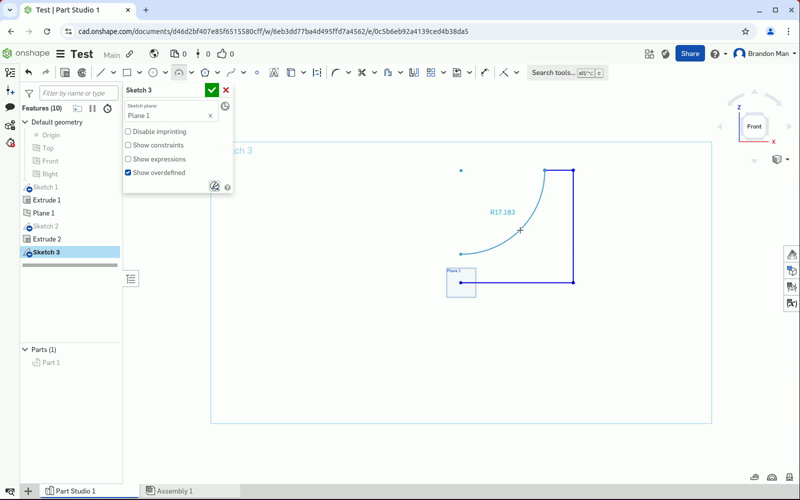
key_up(shift)
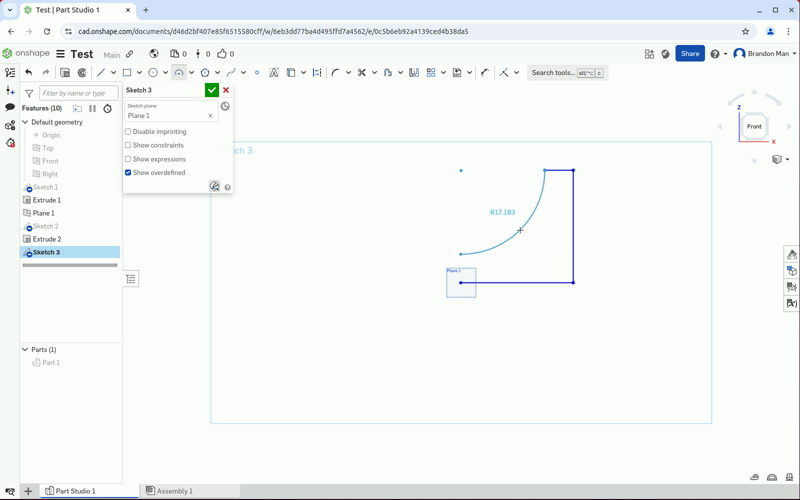
key(esc)
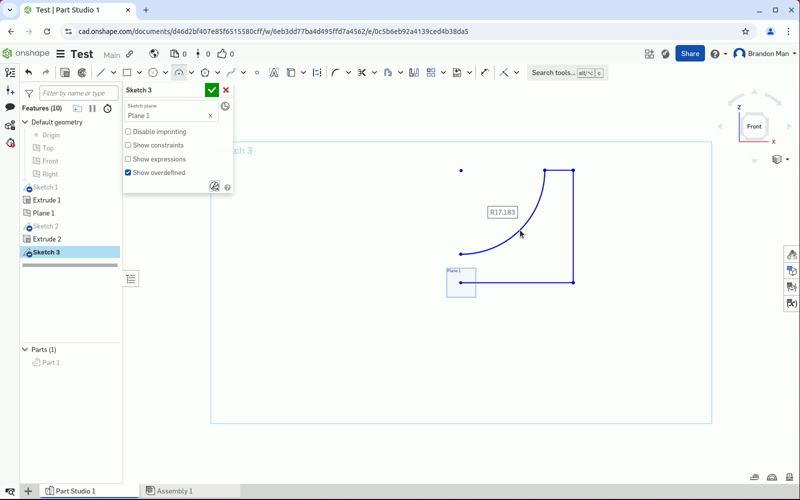
key(l)
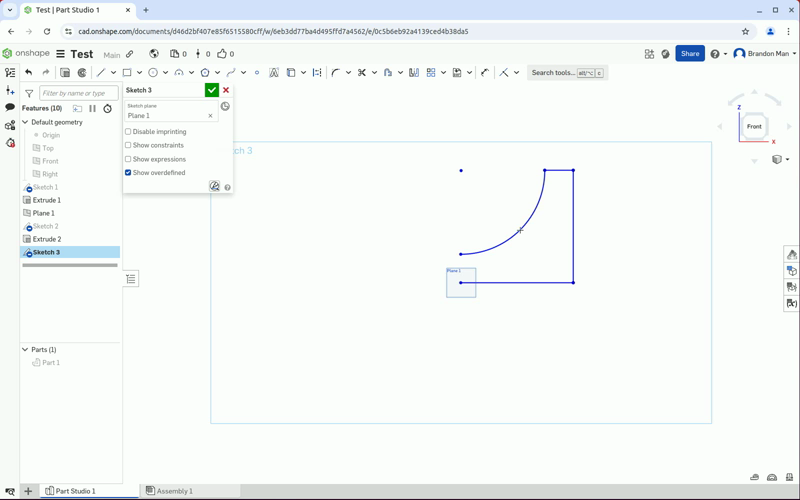
mouse_move(460, 254)
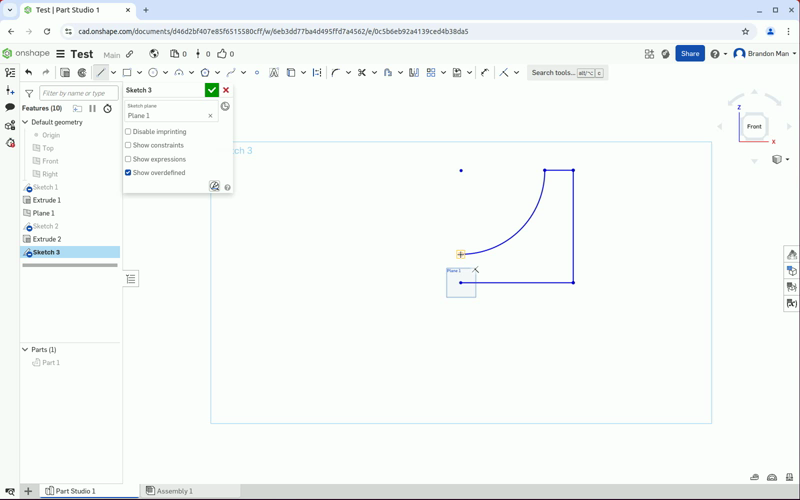
click(460, 254)
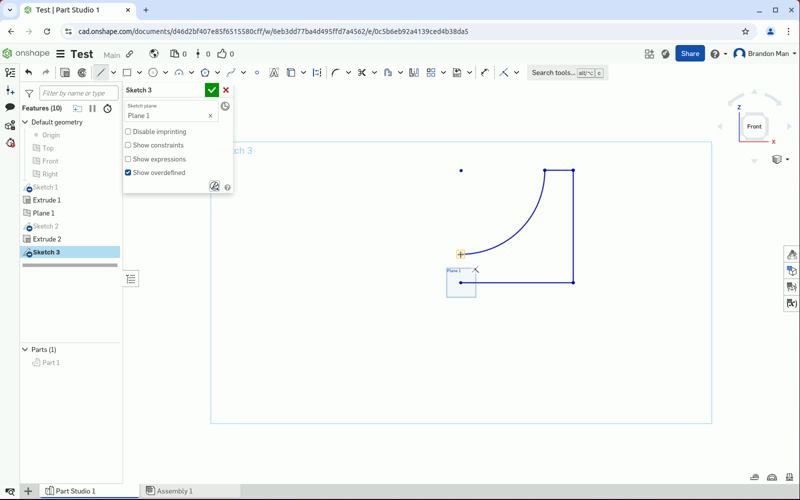
mouse_move(490, 254)
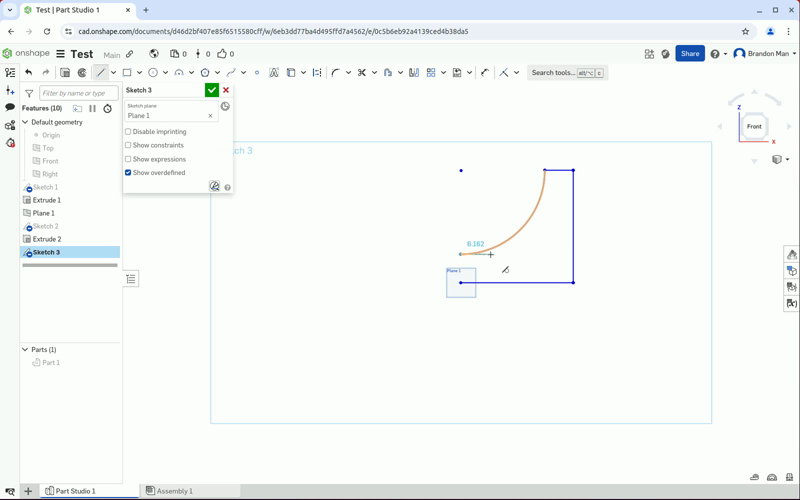
key_down(shift)
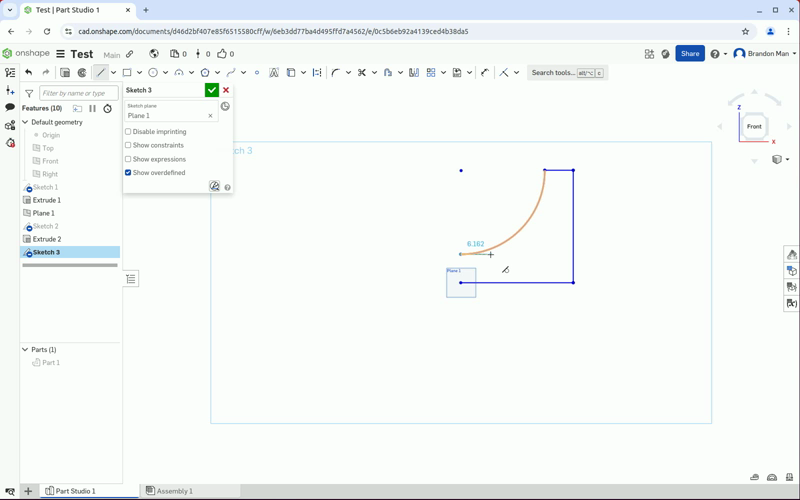
mouse_move(460, 282)
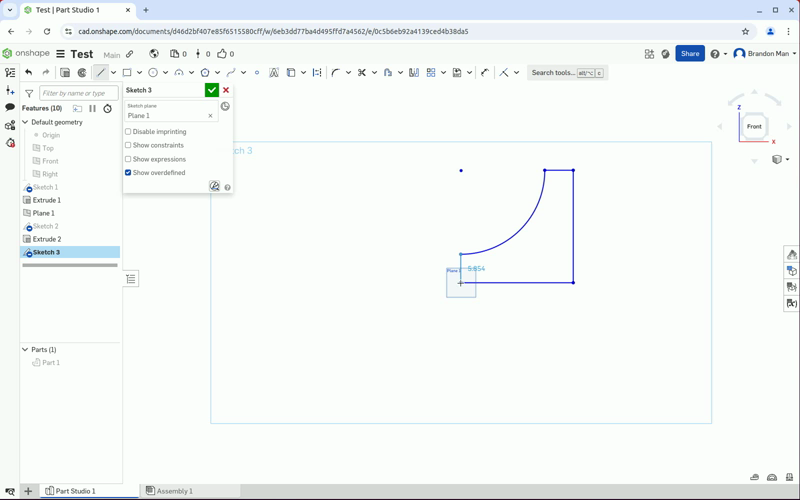
key_up(shift)
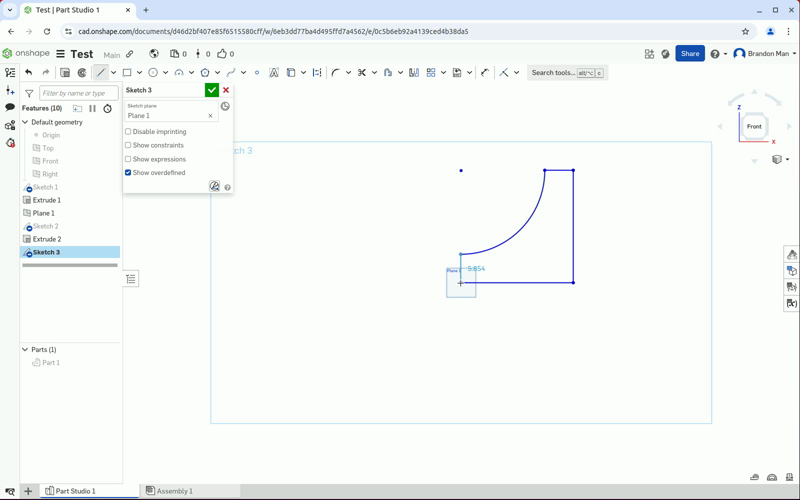
click(460, 282)
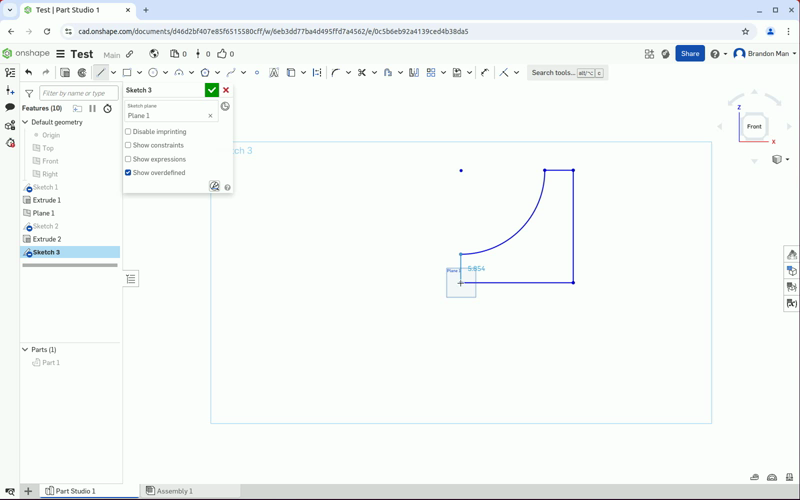
key(esc)
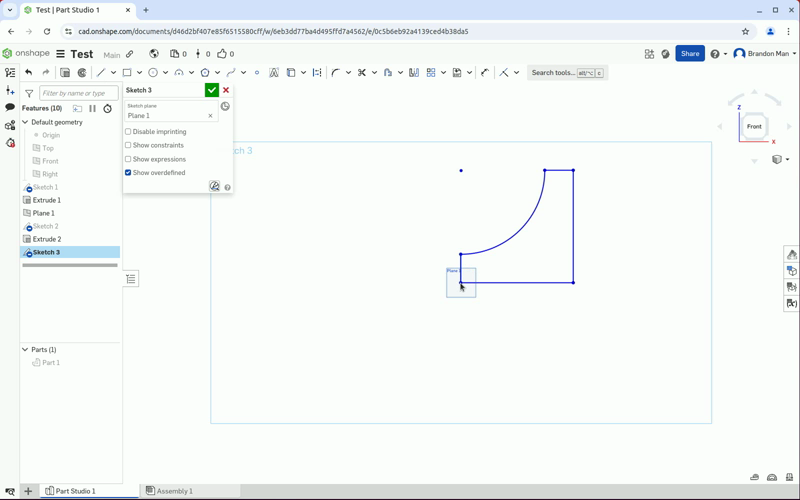
key(c)
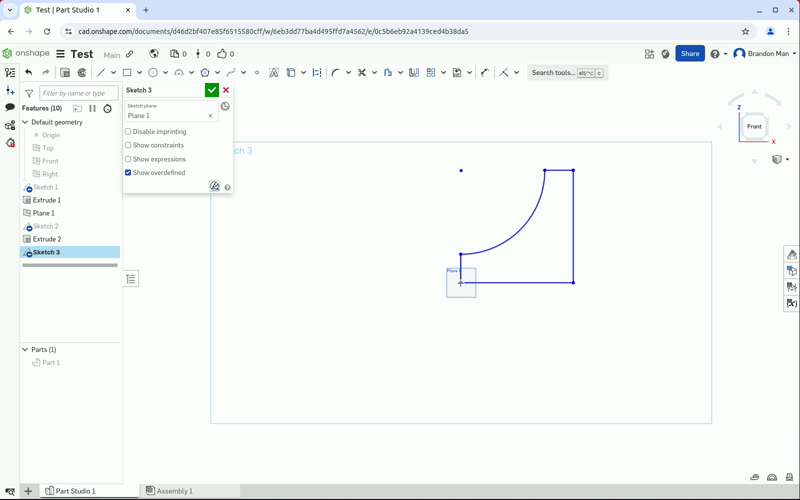
key_down(shift)
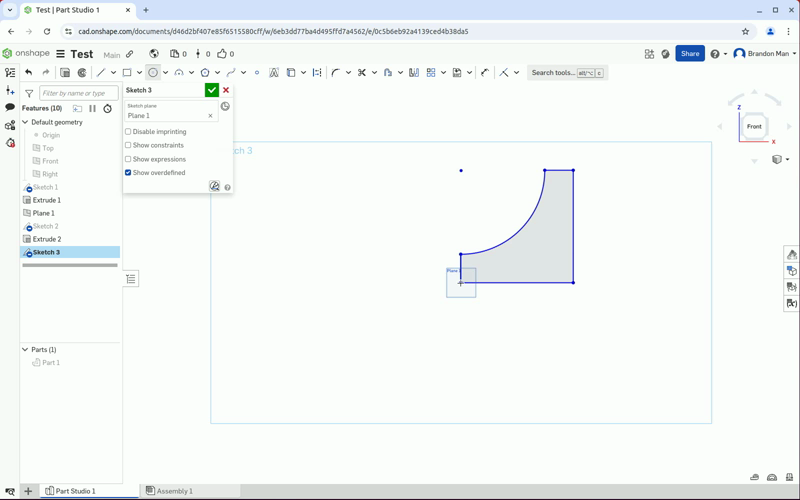
mouse_move(544, 254)
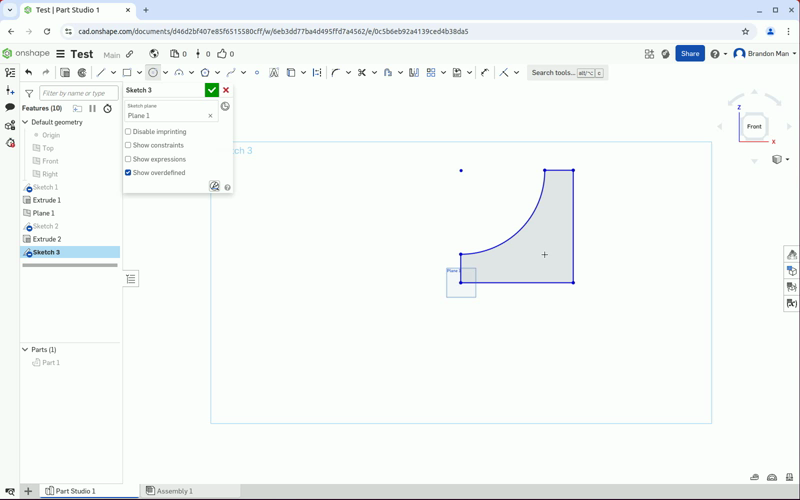
click(544, 254)
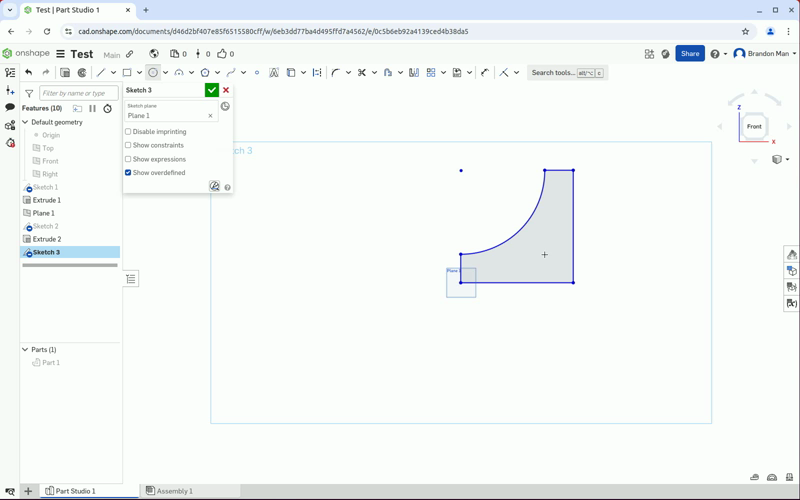
key_up(shift)
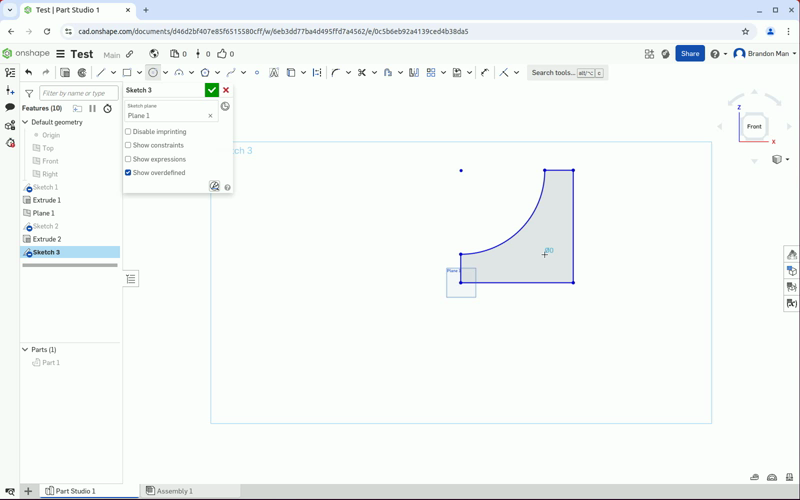
mouse_move(558, 254)
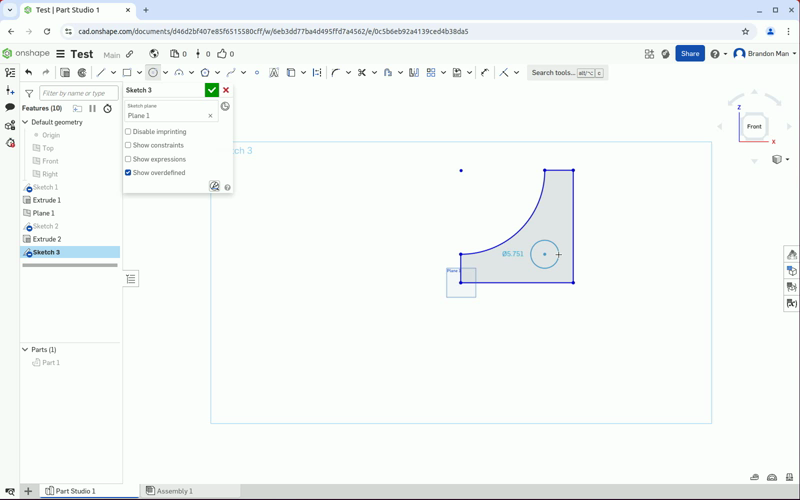
click(558, 254)
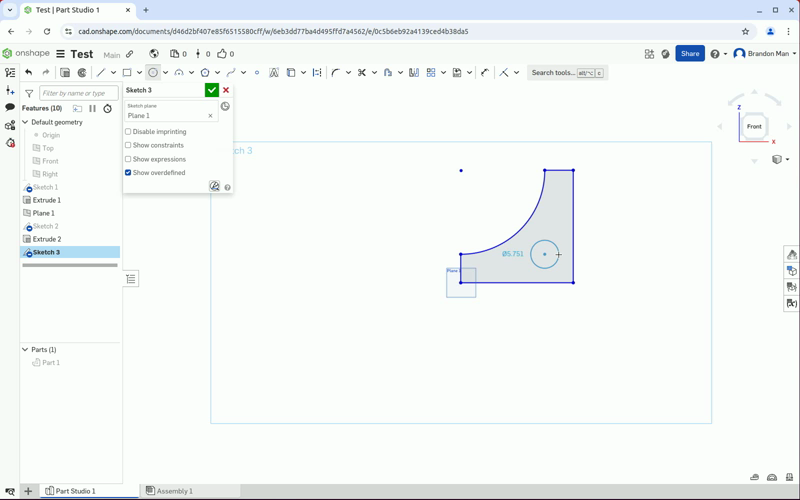
key(esc)
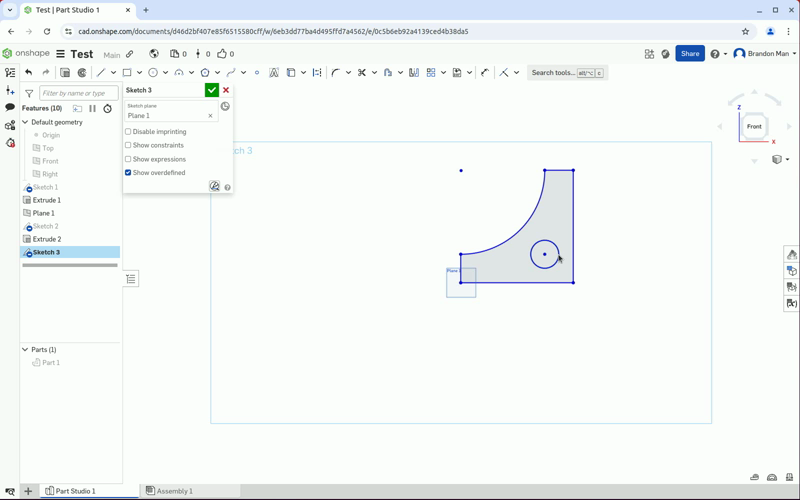
mouse_move(493, 266)
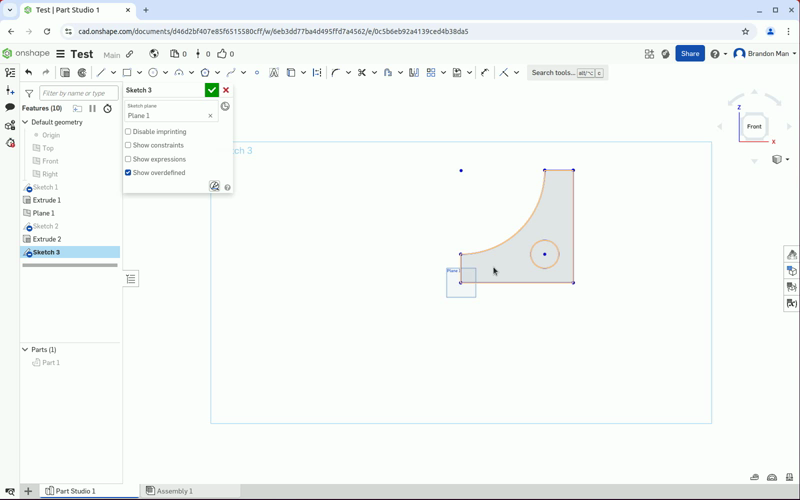
click(493, 266)
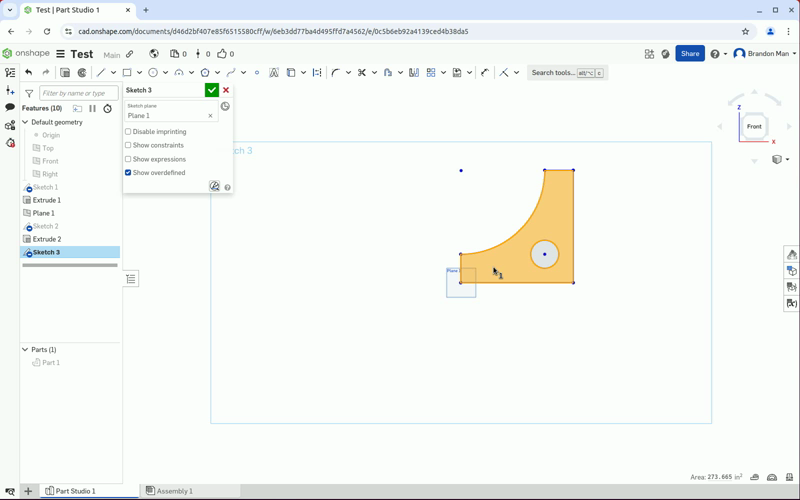
mouse_move(73, 352)
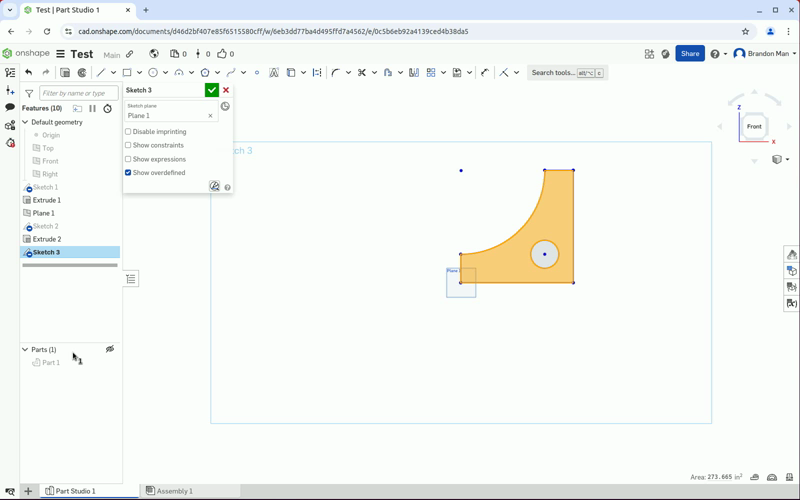
key(shift+y)
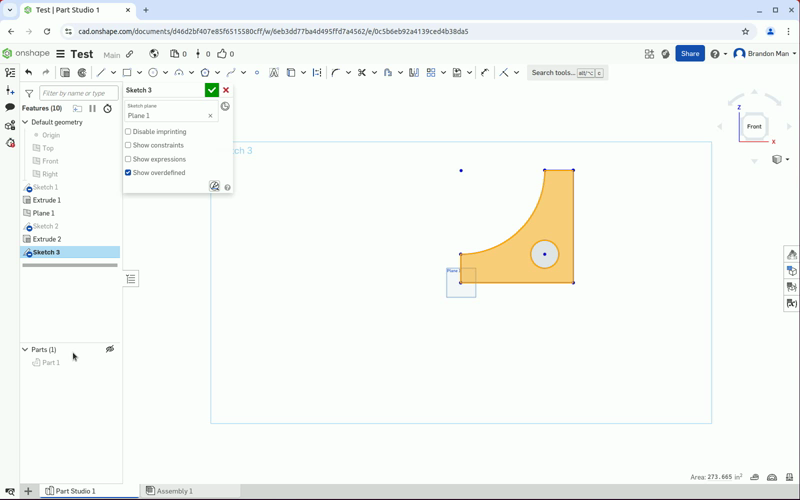
key(shift+e)
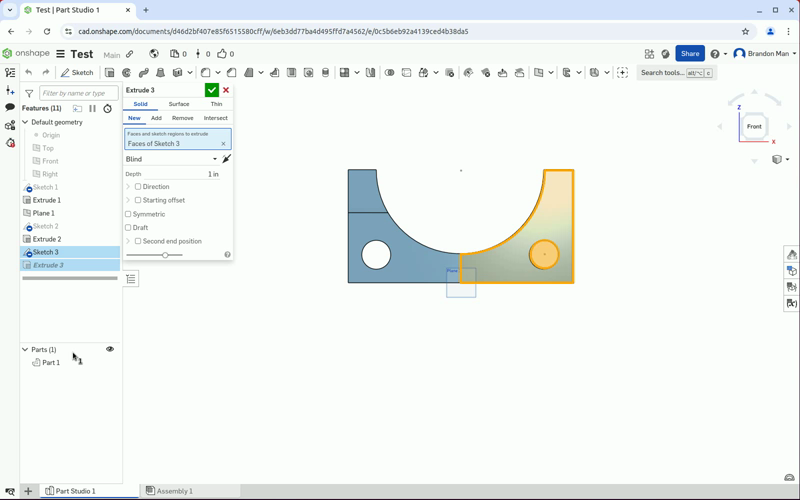
mouse_move(143, 106)
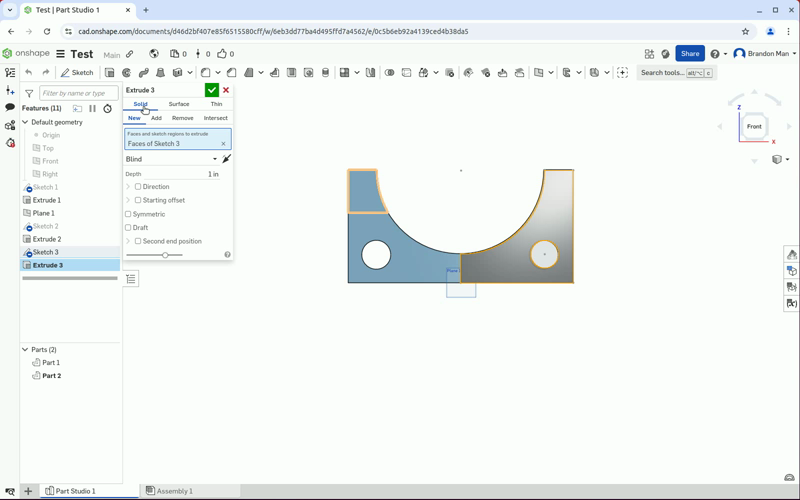
click(143, 106)
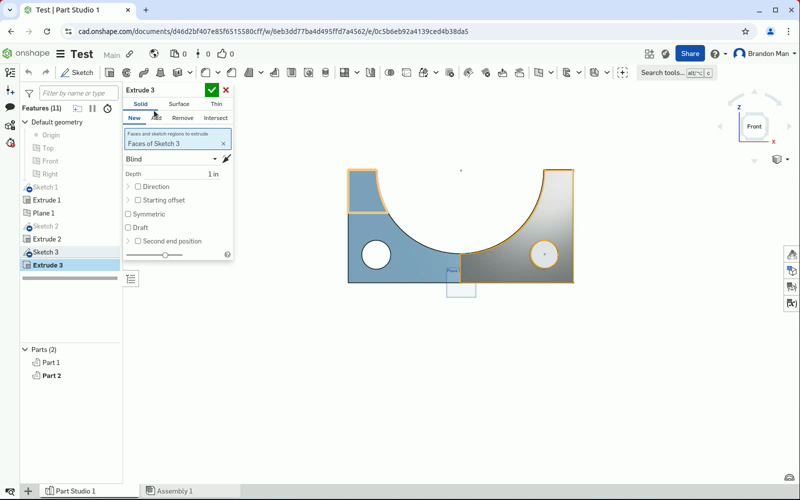
mouse_move(186, 120)
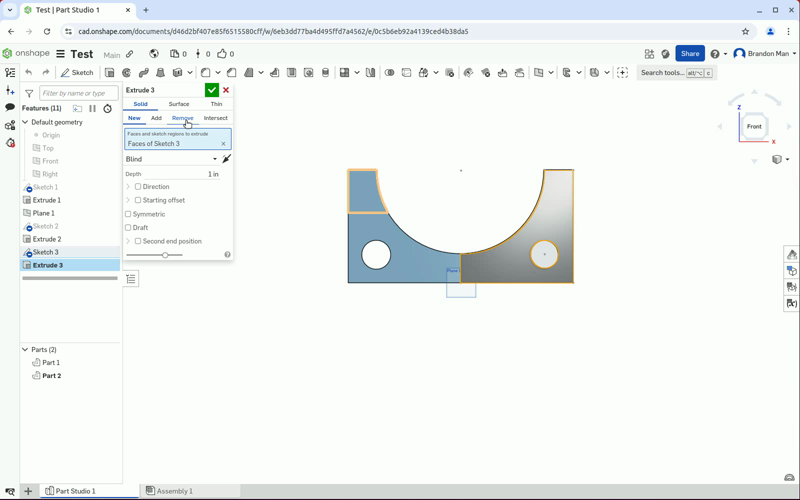
click(186, 120)
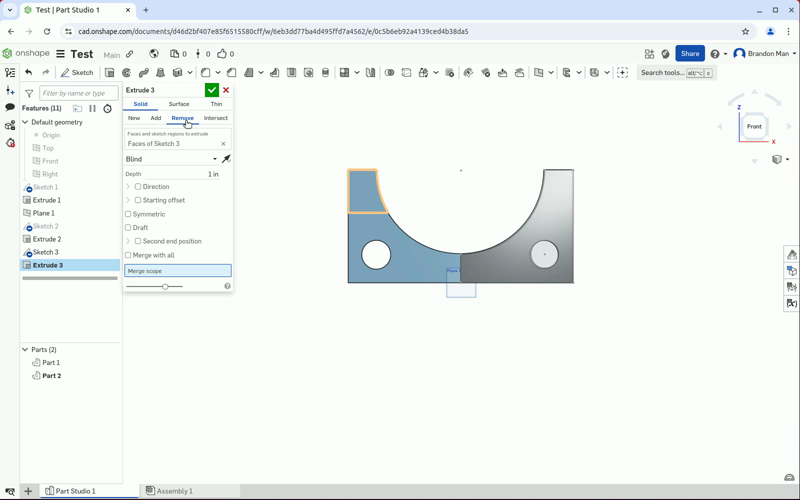
key(tab, 4)
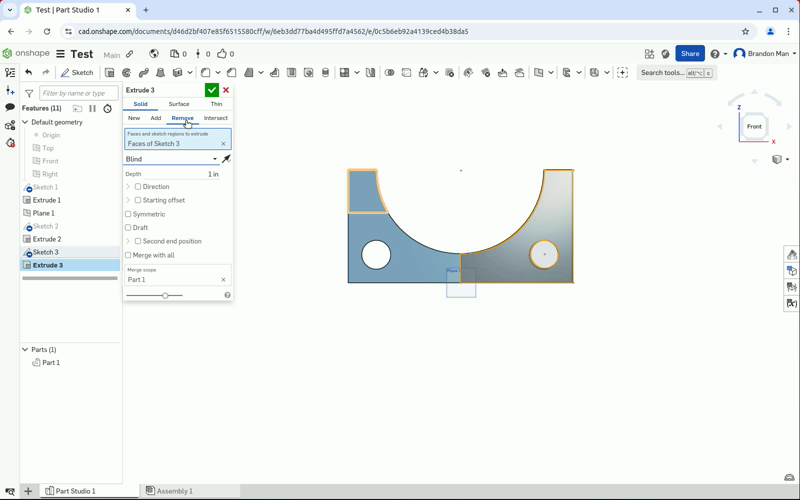
text(5.777)
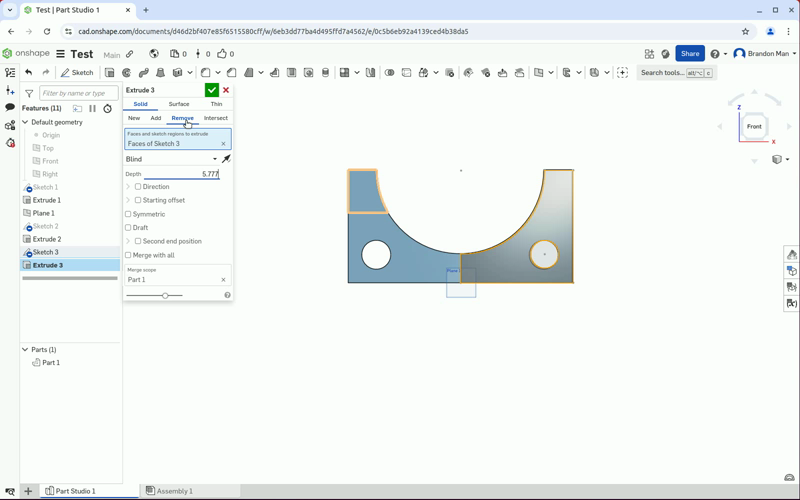
key(tab, 6)
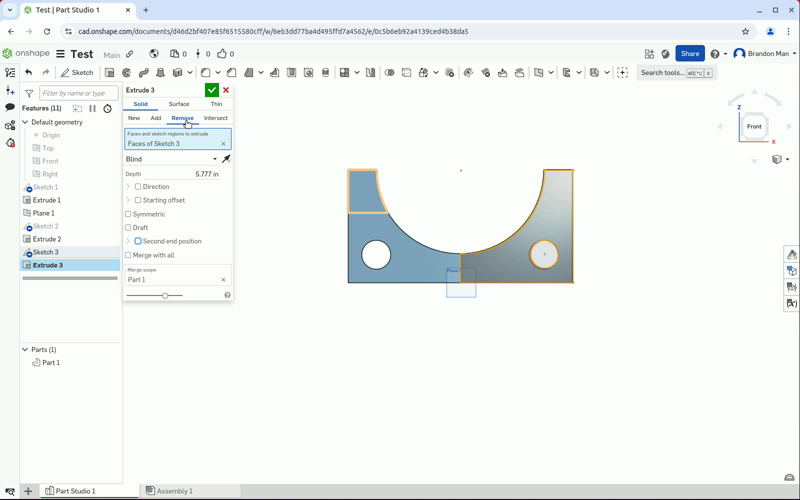
key(space)
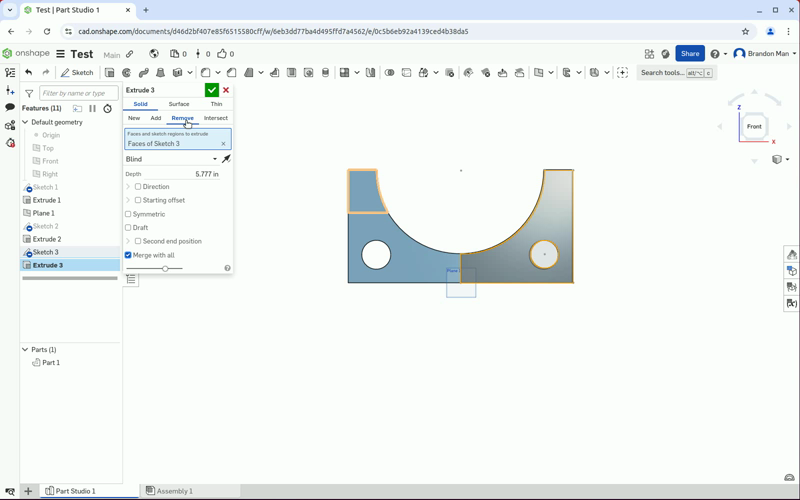
key(enter)
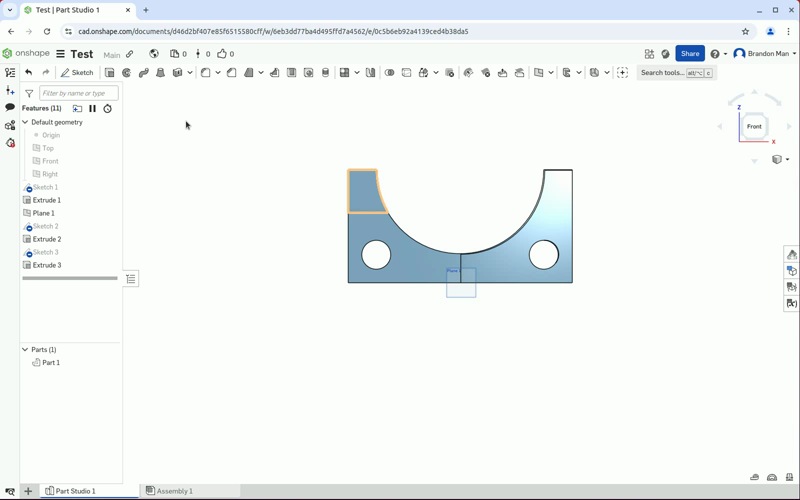
key(shift+h)
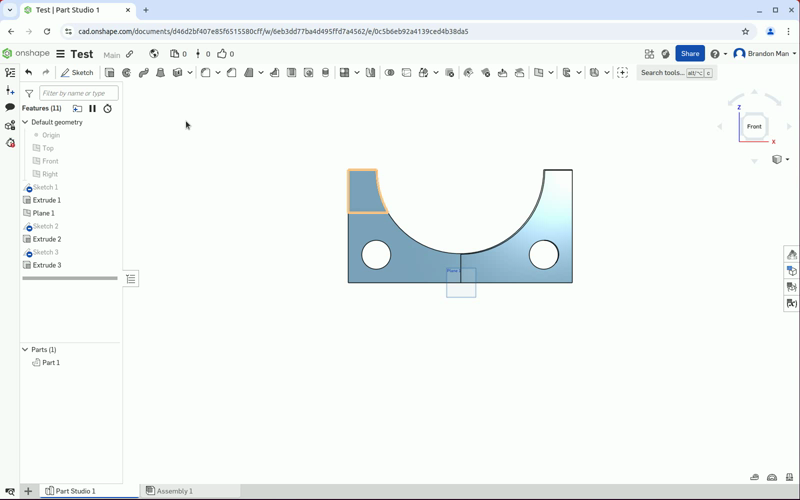
key(shift+h)
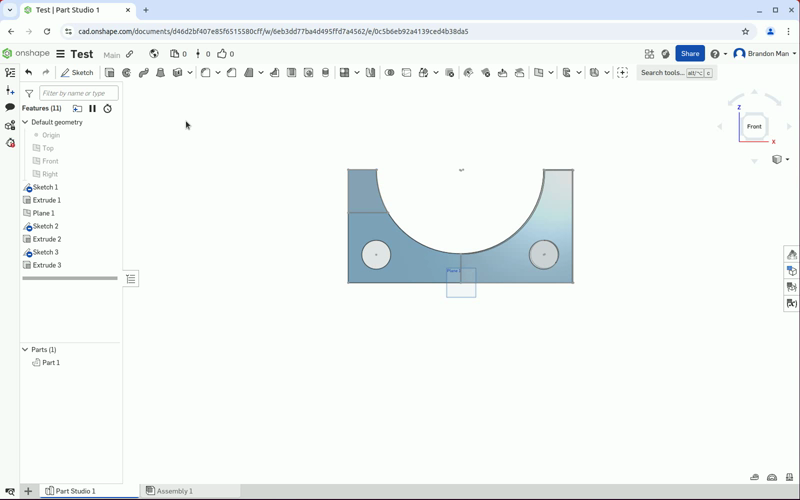
key(shift+7)
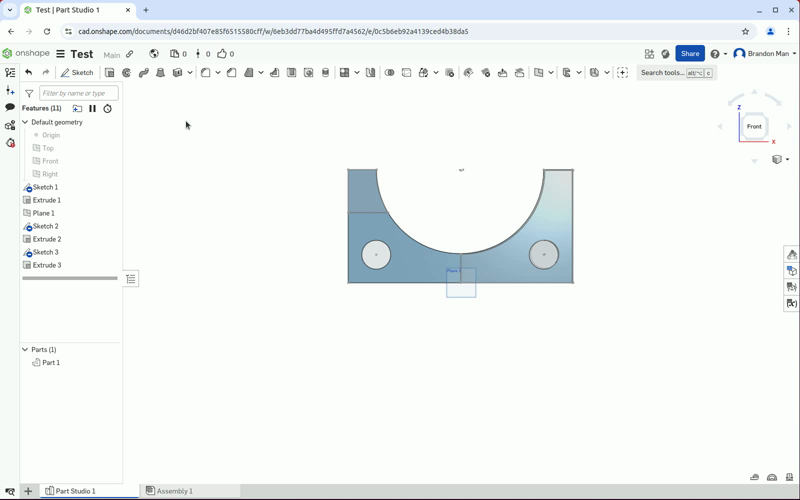
key(left, 2)
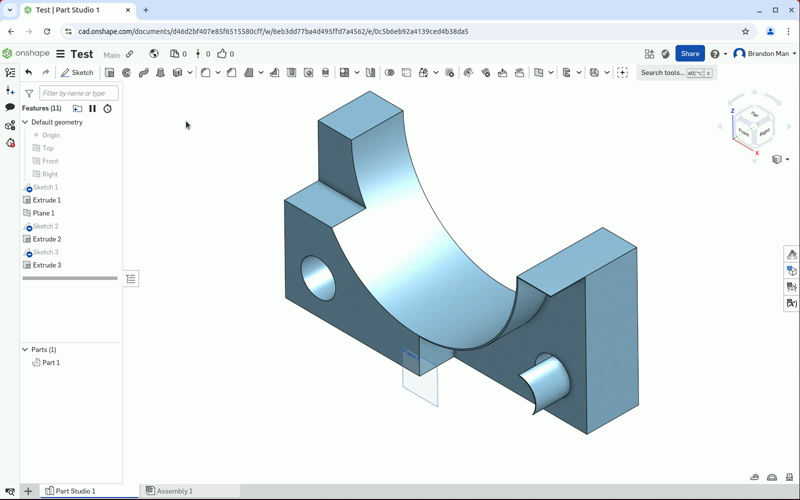
key(down, 2)
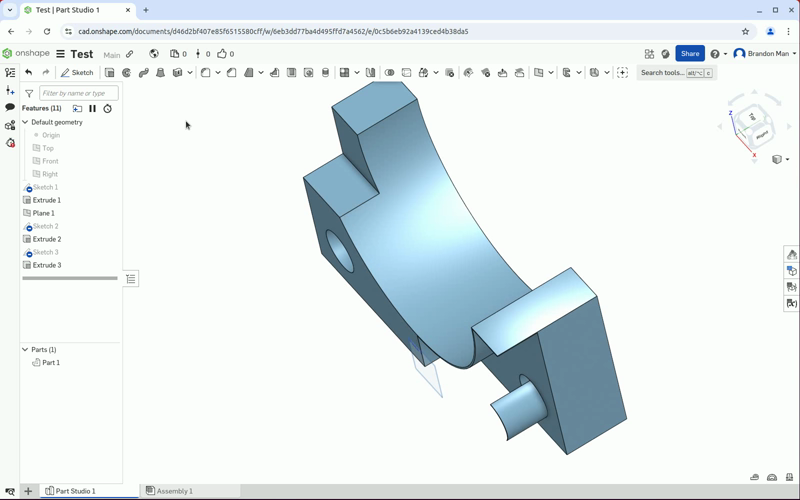
key(up, 2)
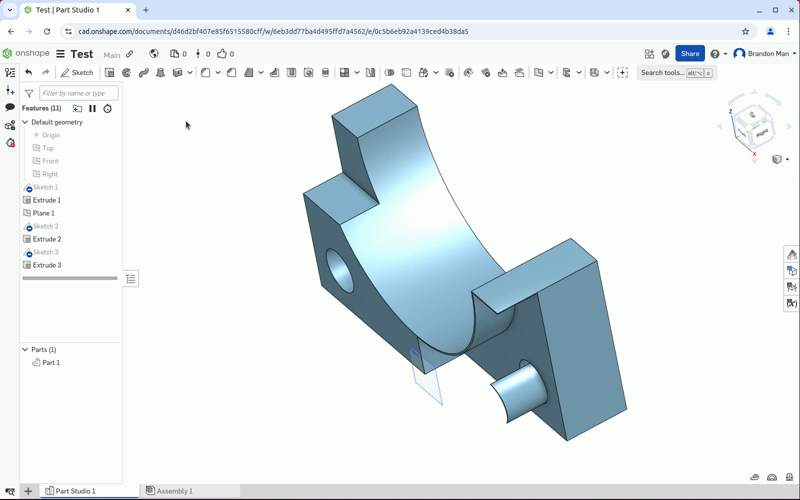
key(right, 2)
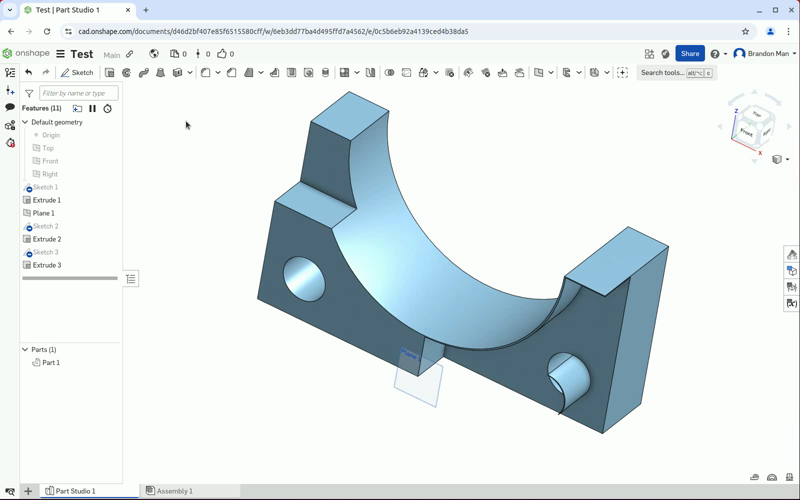
mouse_move(73, 189)
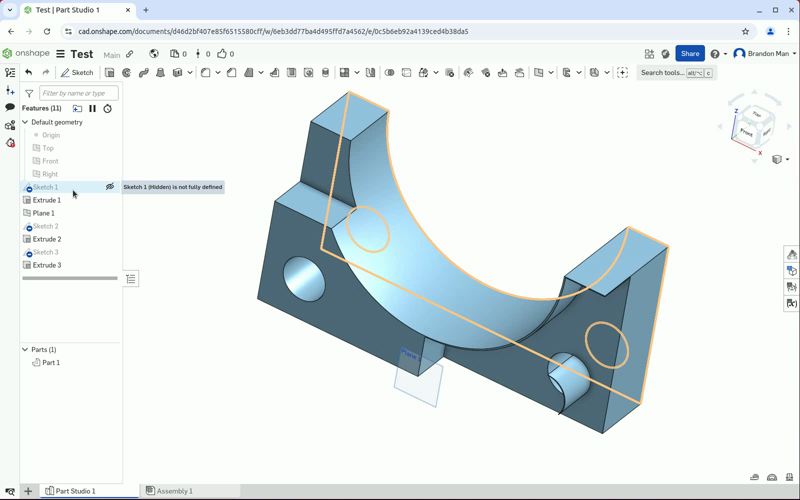
click(73, 189)